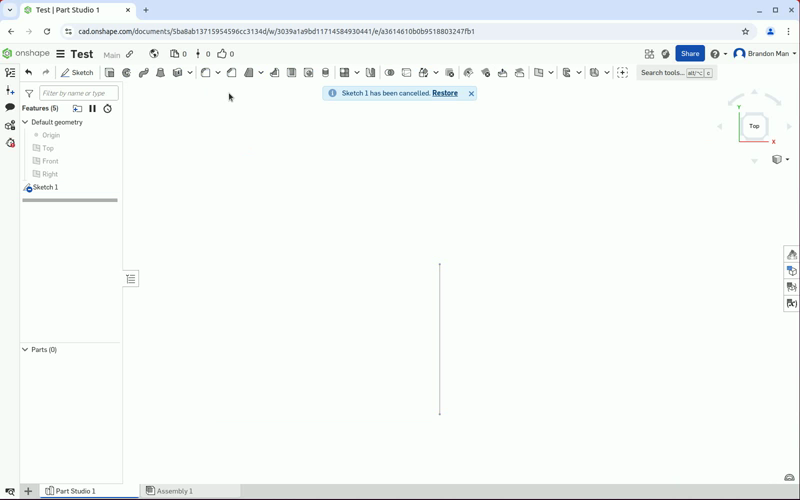
key(shift+h)
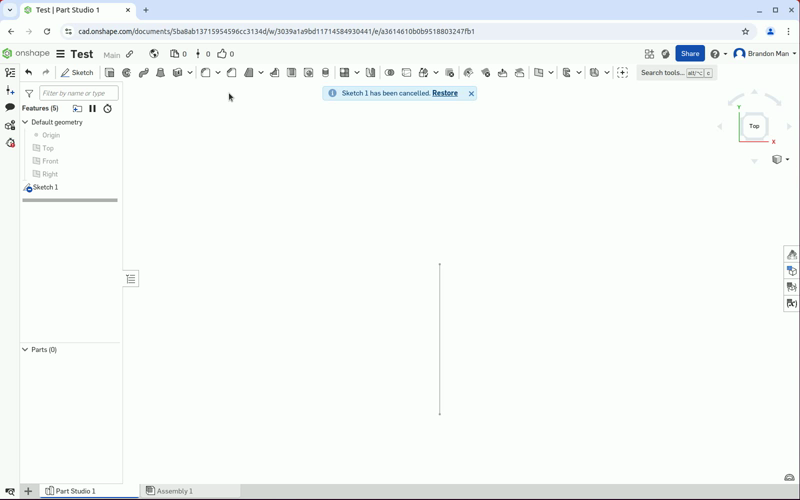
key(shift+s)
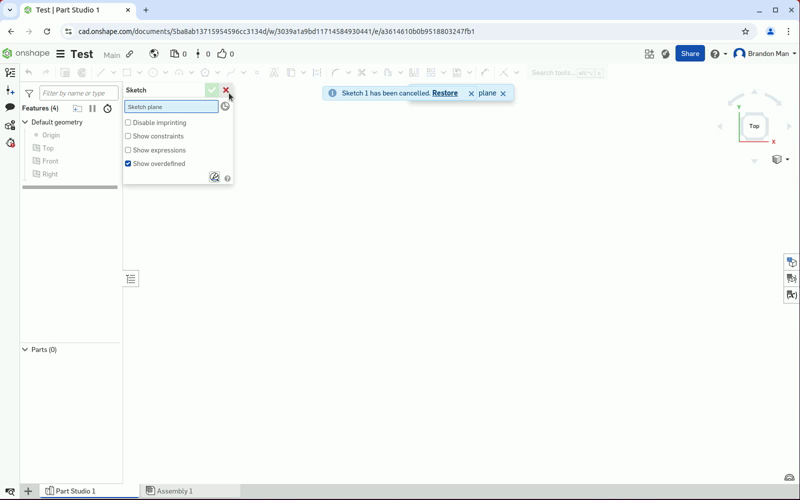
mouse_move(73, 150)
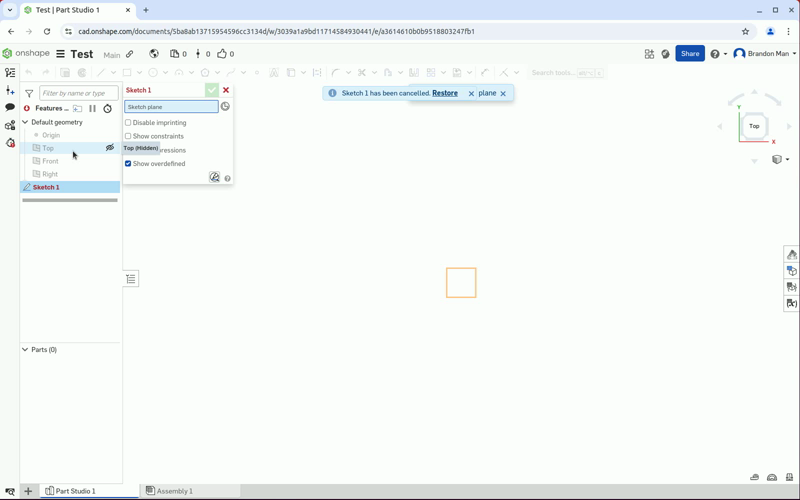
click(73, 150)
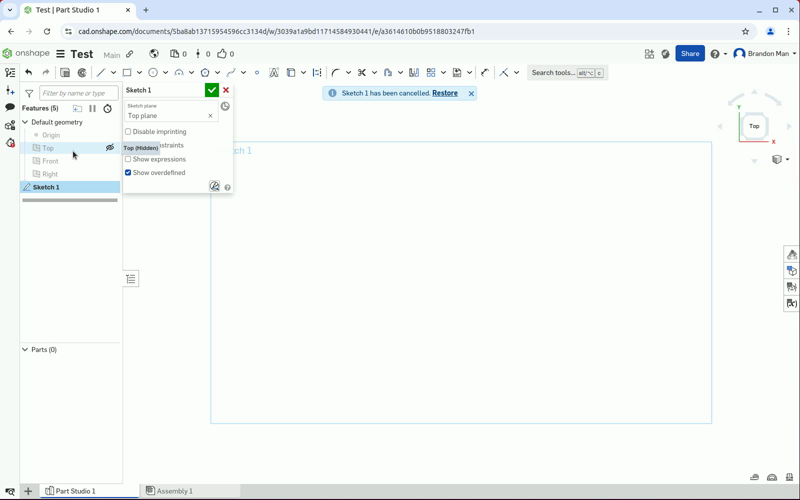
mouse_move(73, 352)
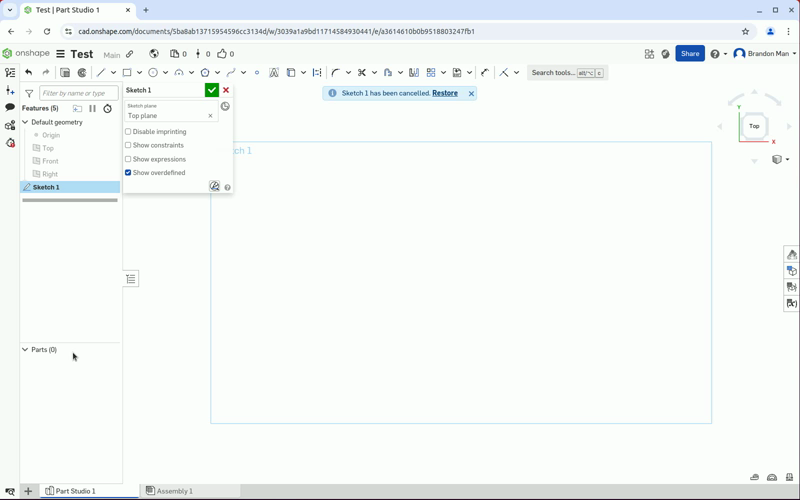
key(y)
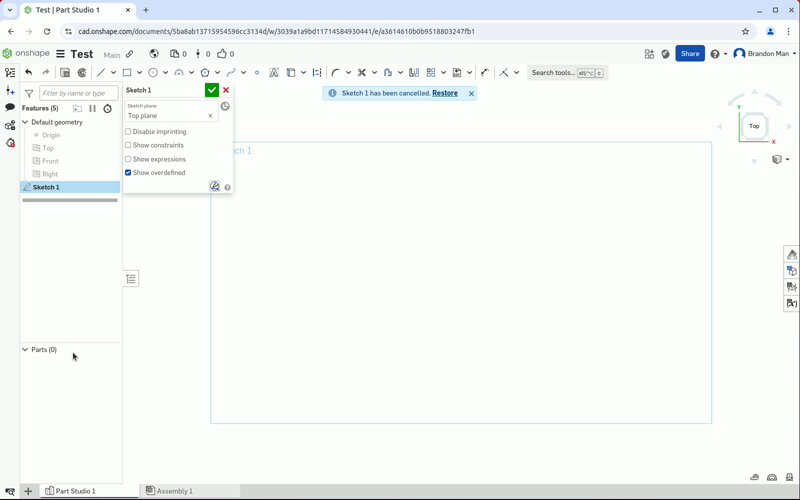
key(l)
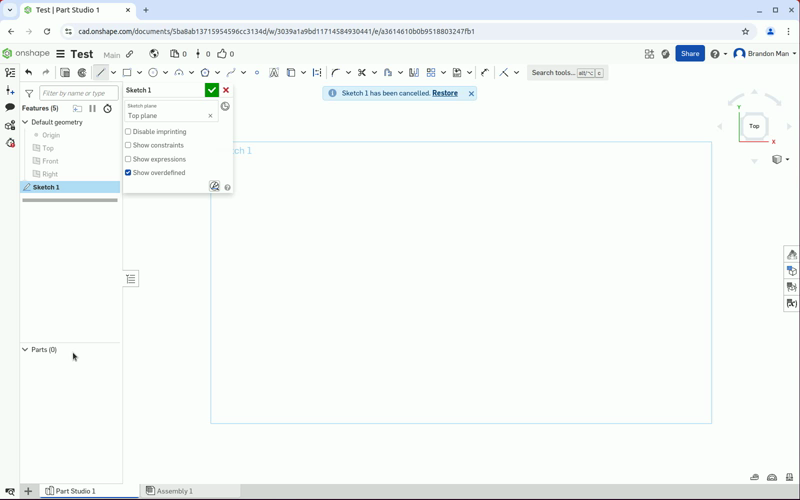
key_down(shift)
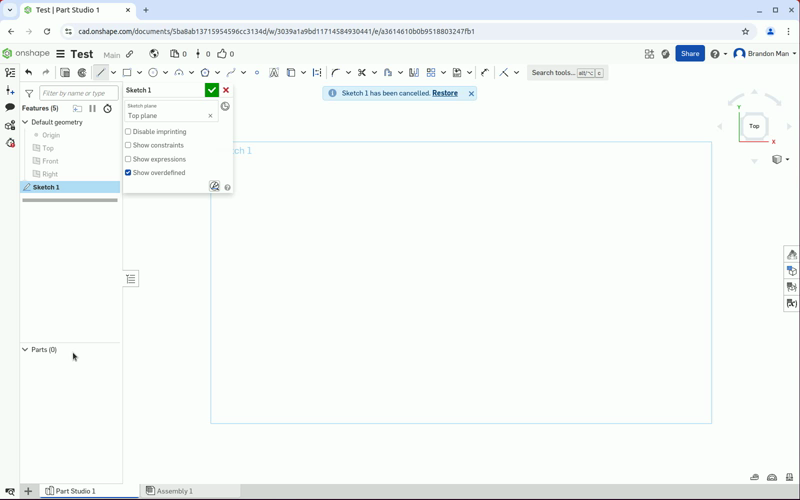
mouse_move(392, 333)
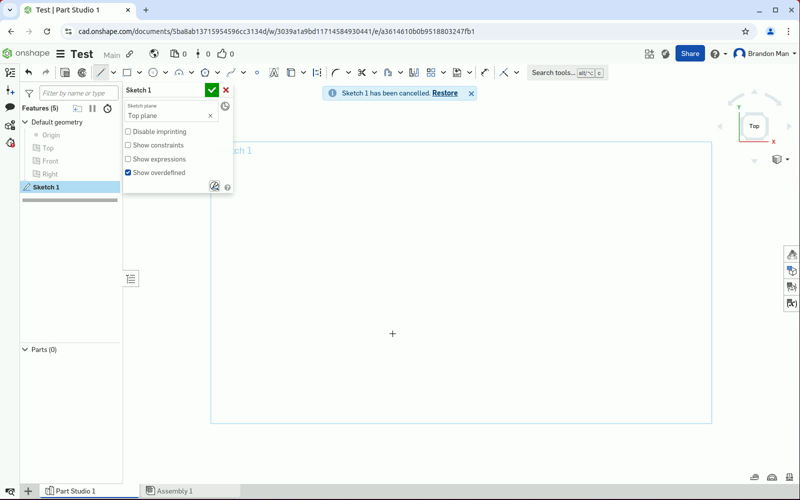
click(392, 333)
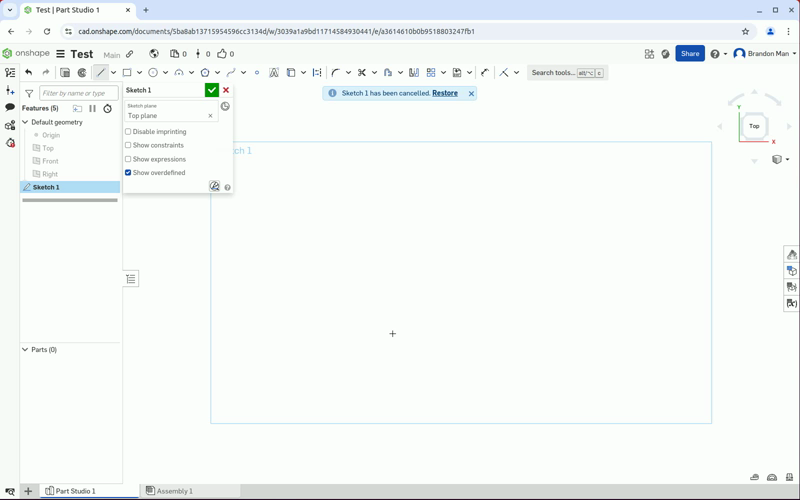
key_up(shift)
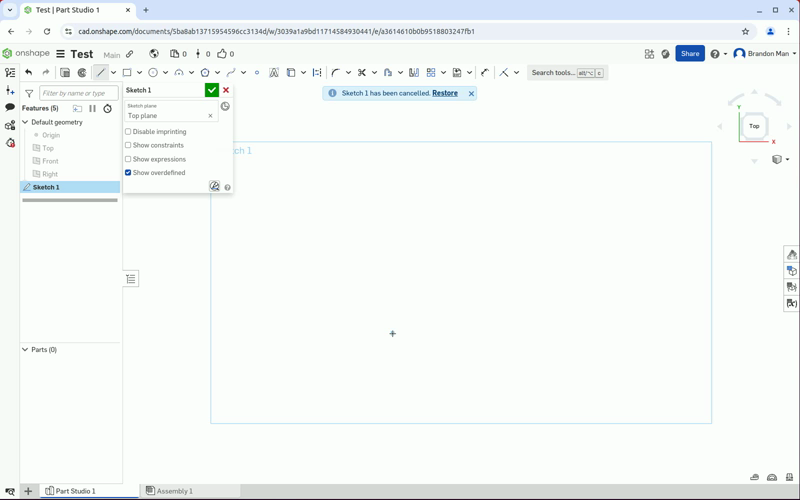
key_down(shift)
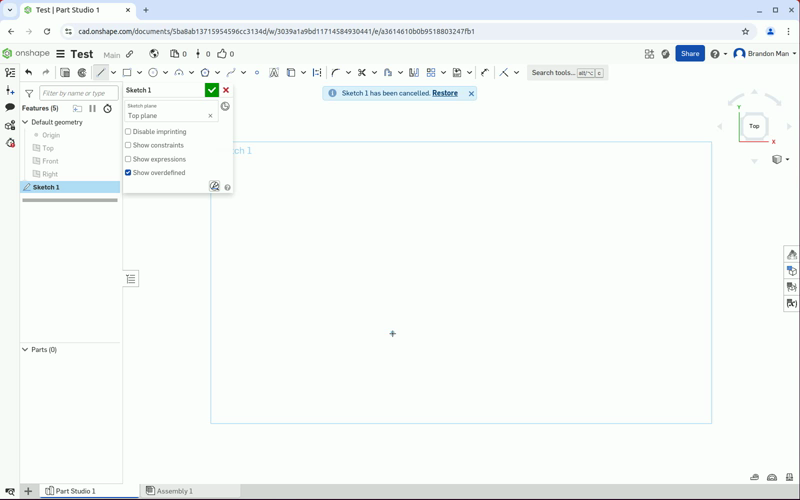
mouse_move(529, 333)
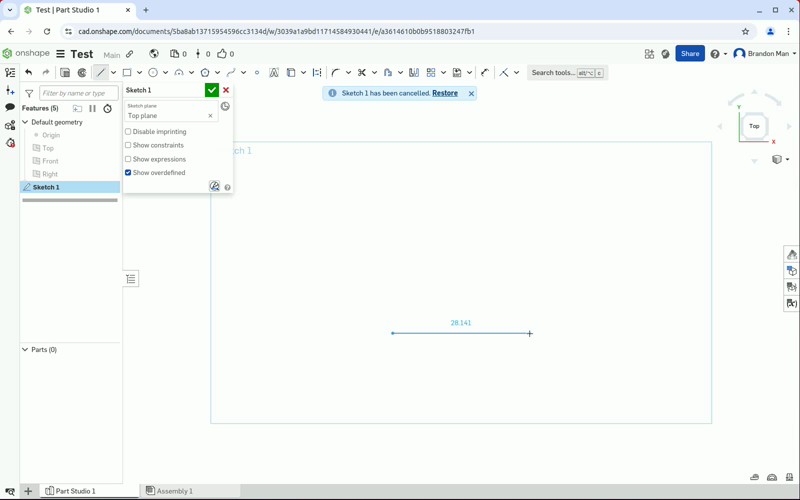
click(529, 333)
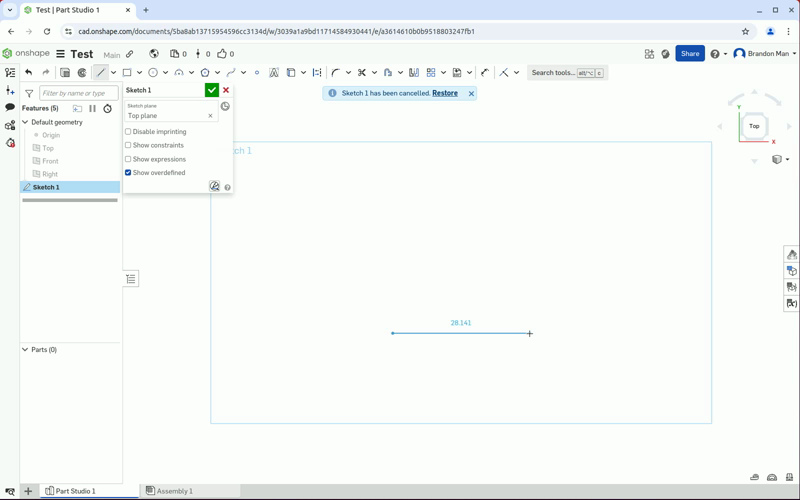
key_up(shift)
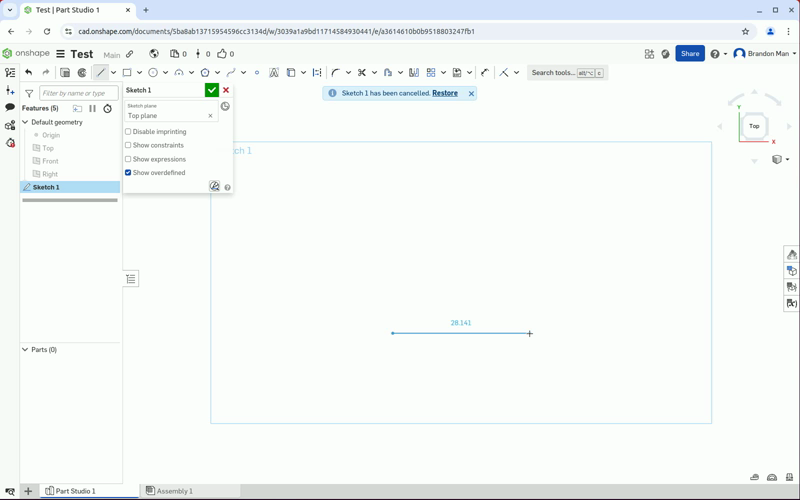
key_down(shift)
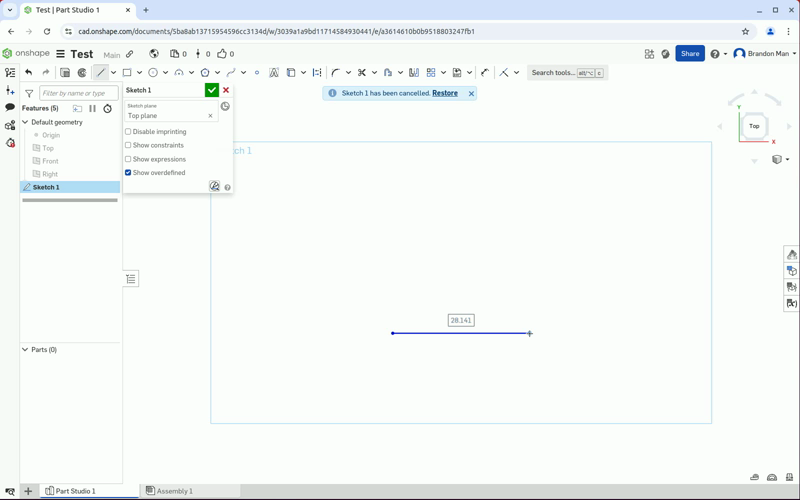
mouse_move(529, 236)
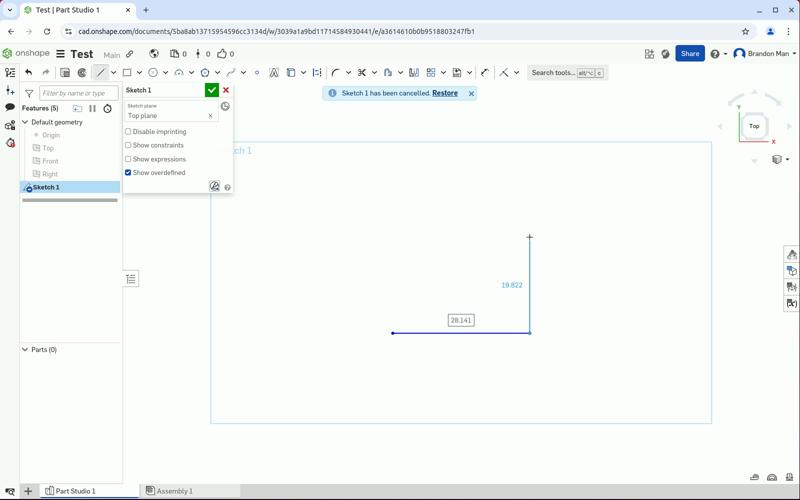
click(529, 236)
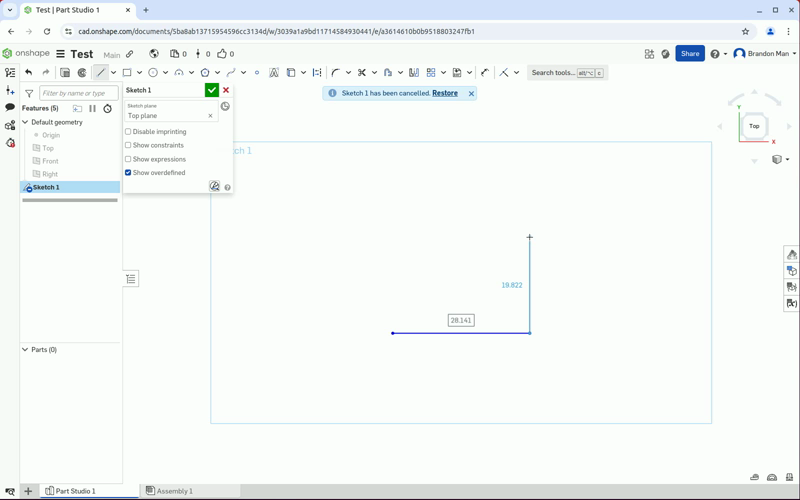
key_up(shift)
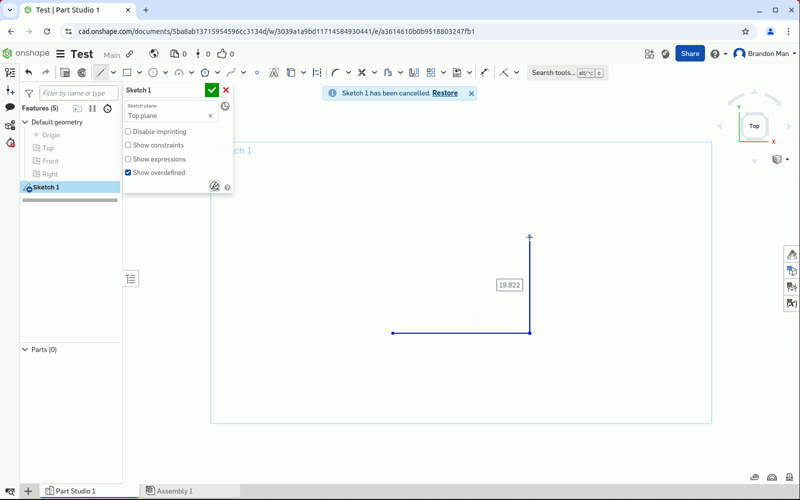
key_down(shift)
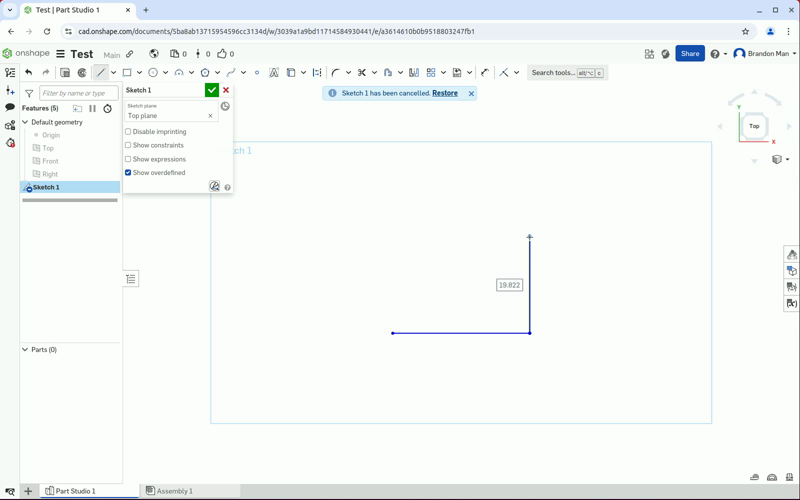
mouse_move(392, 236)
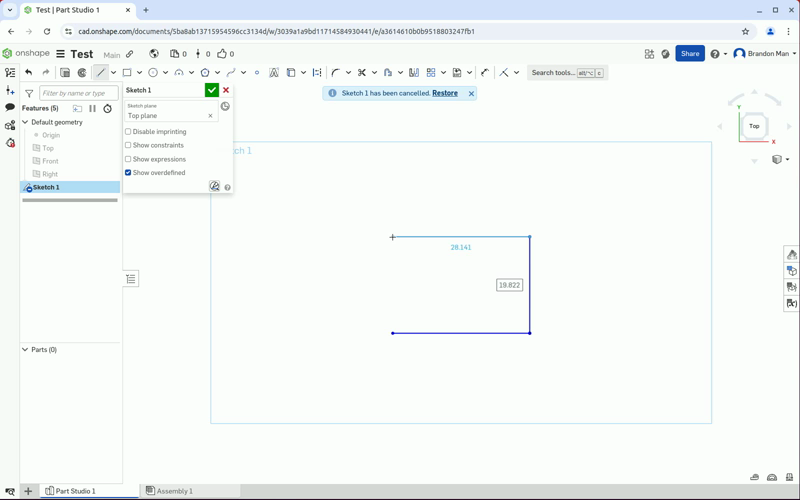
click(392, 236)
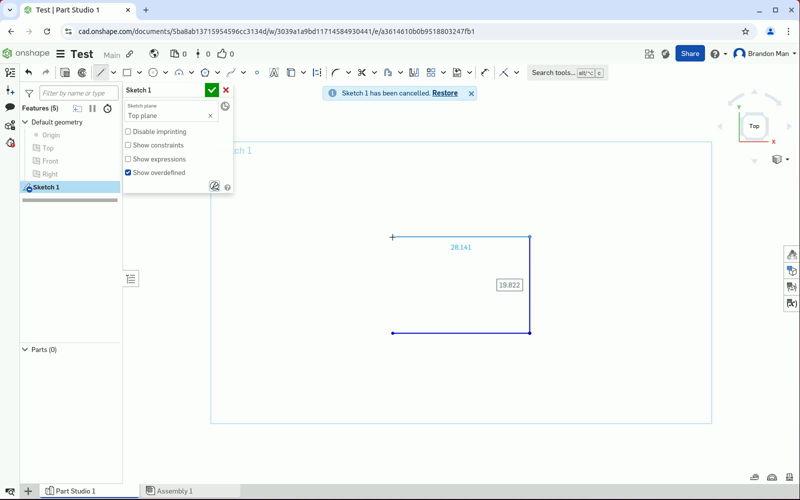
key_up(shift)
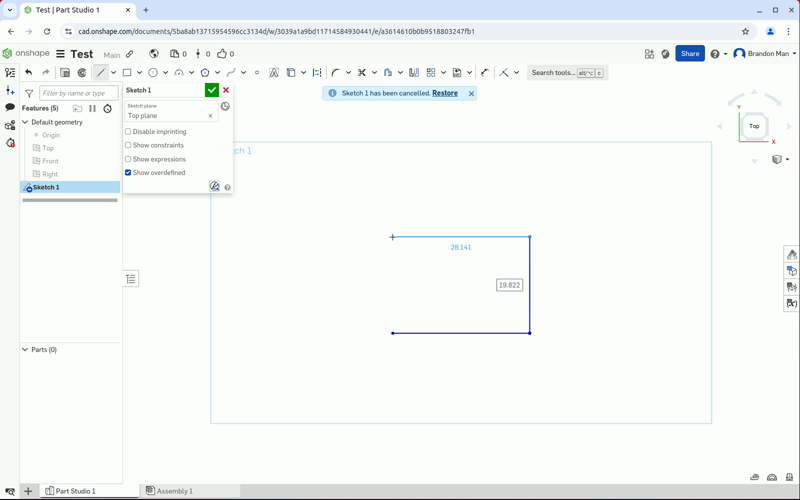
key_down(shift)
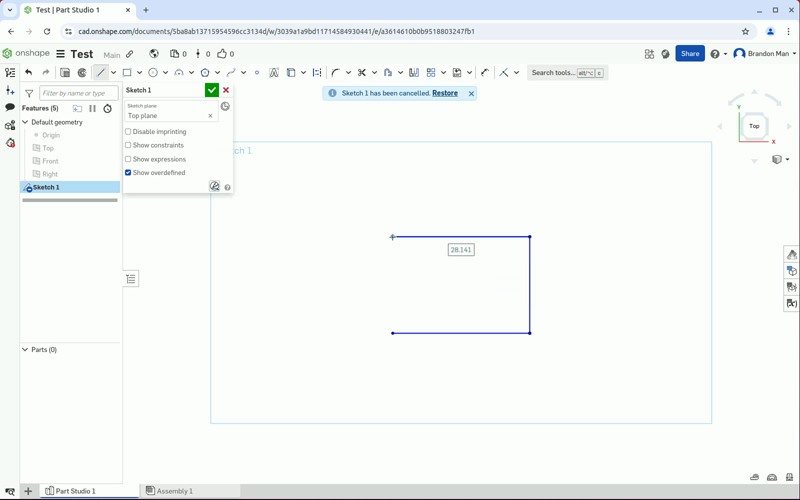
mouse_move(422, 236)
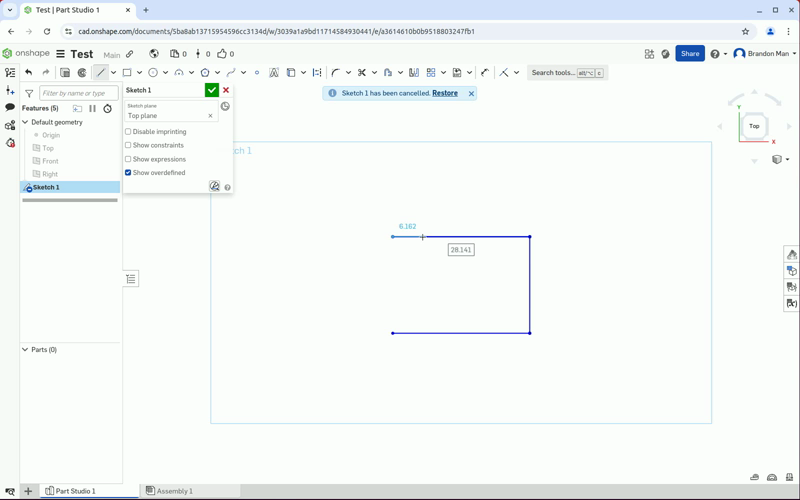
mouse_move(392, 238)
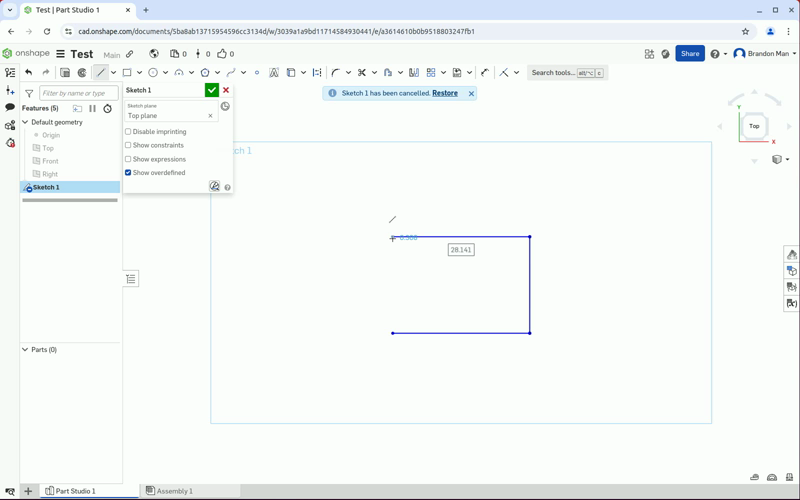
scroll(6)
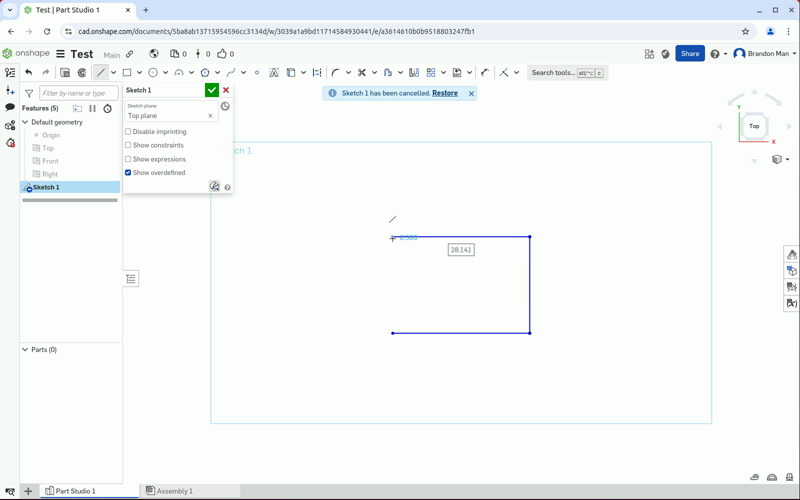
scroll(6)
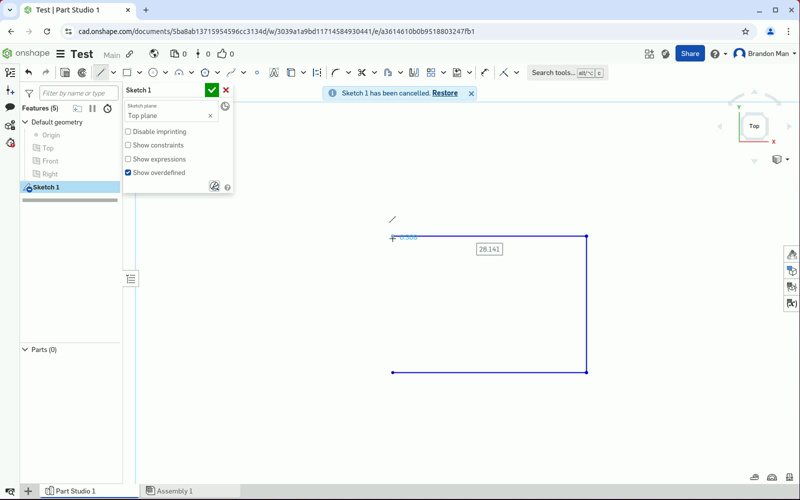
scroll(6)
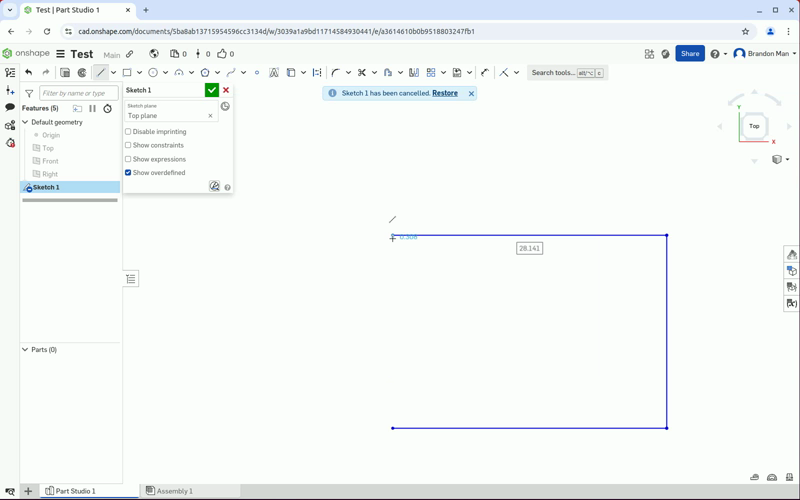
scroll(6)
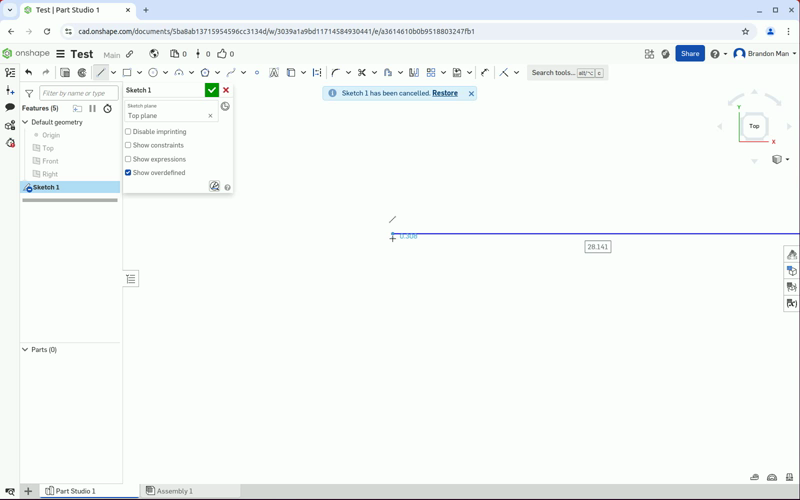
scroll(6)
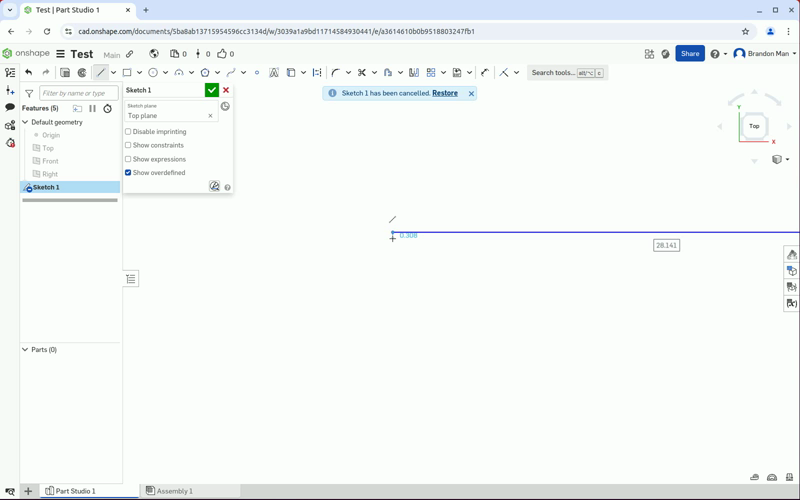
scroll(6)
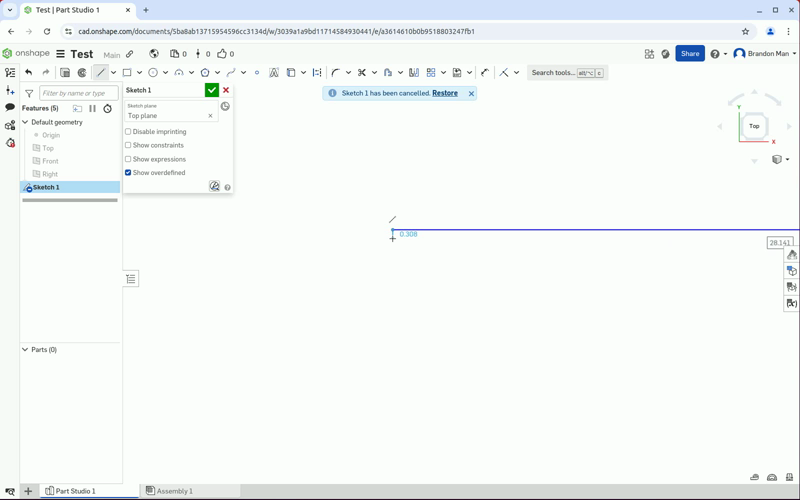
scroll(6)
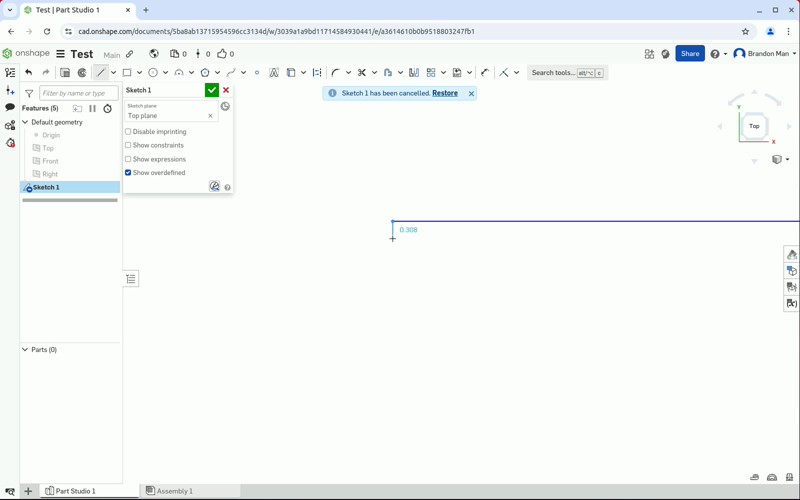
click(392, 238)
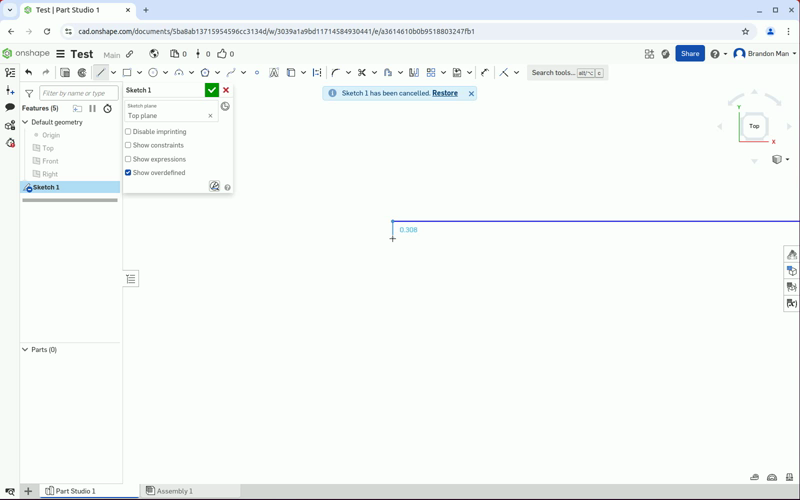
scroll(-6)
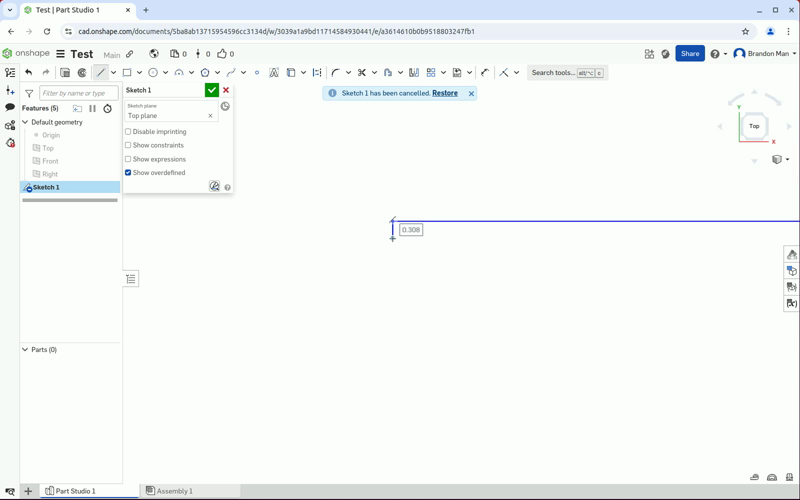
scroll(-6)
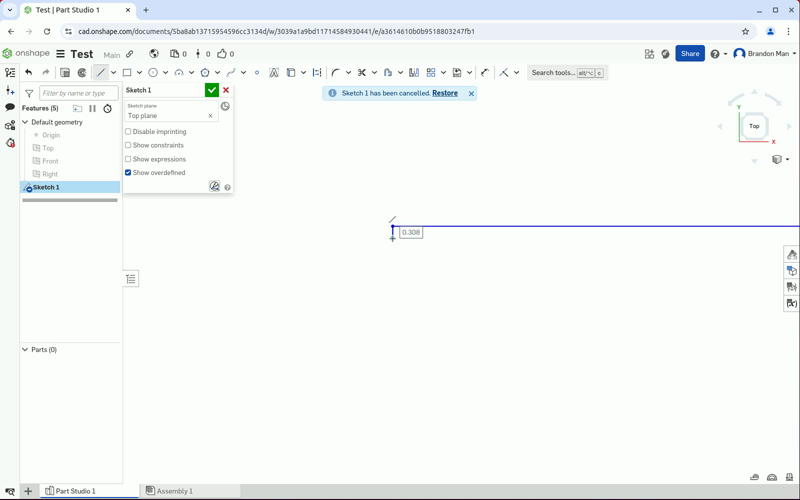
scroll(-6)
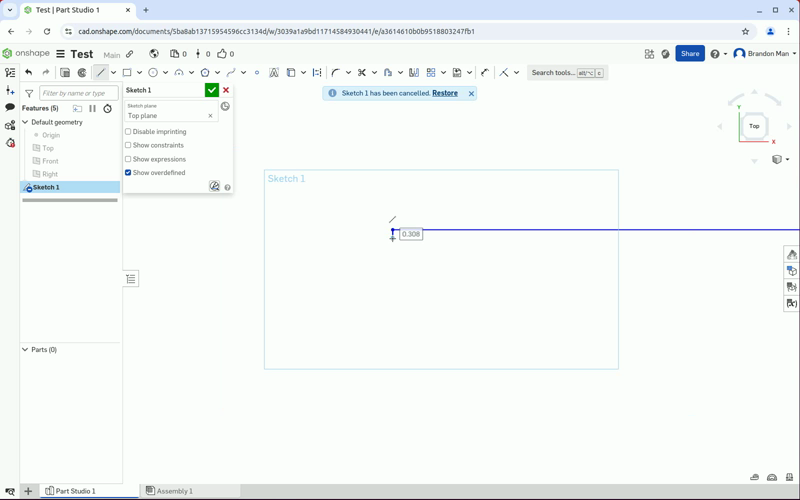
scroll(-6)
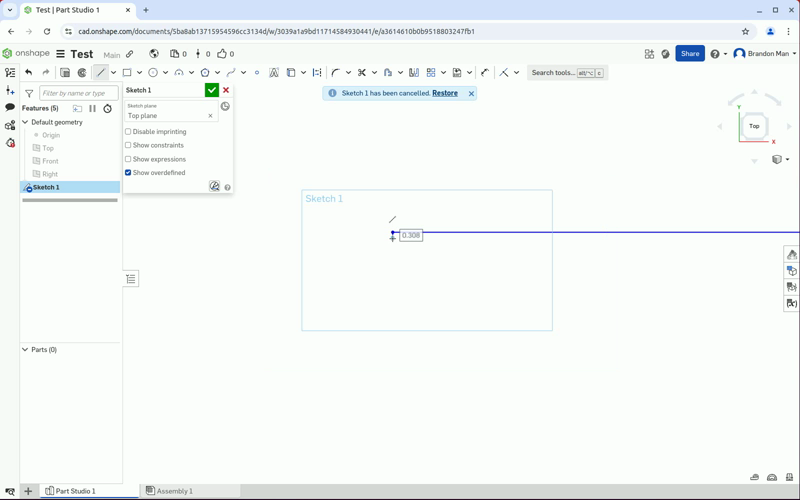
scroll(-6)
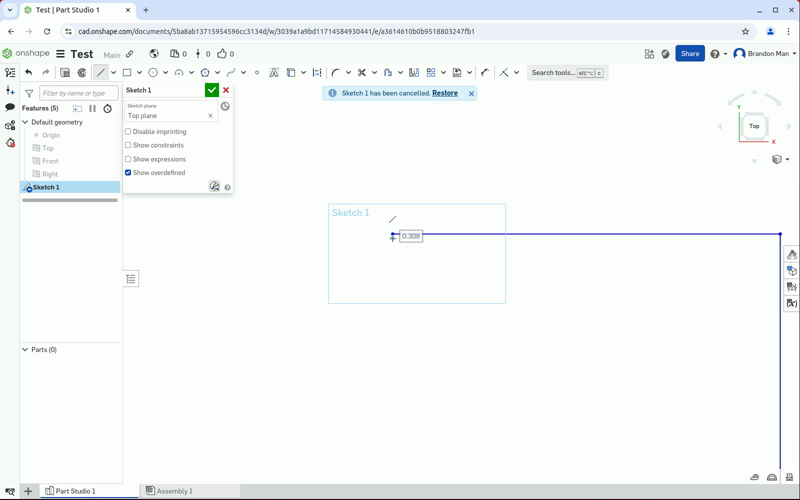
scroll(-6)
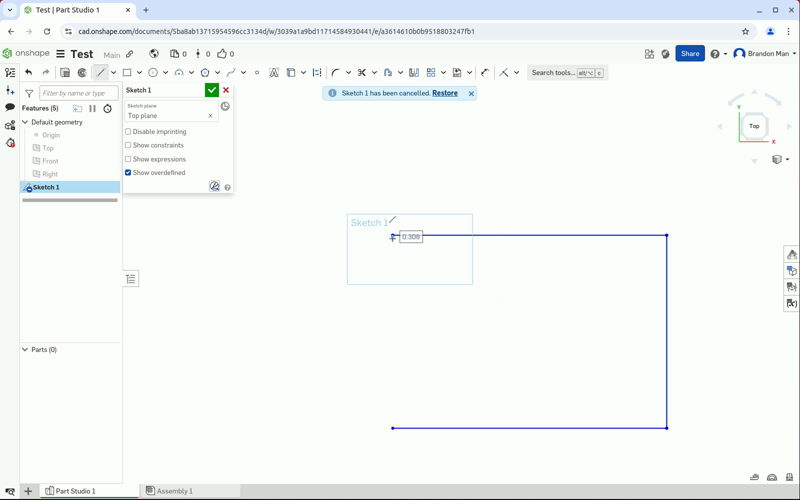
scroll(-6)
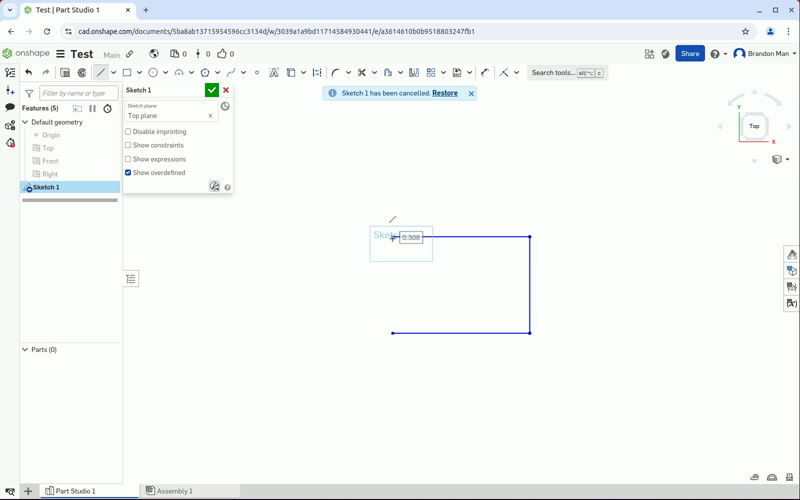
key_up(shift)
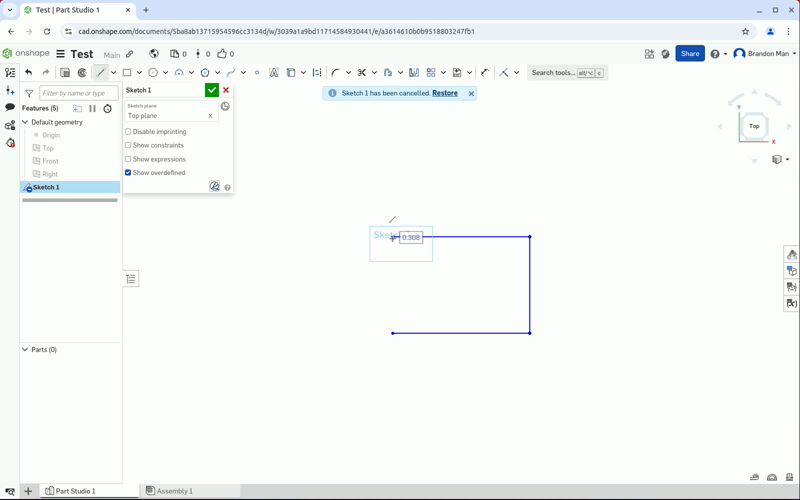
key(esc)
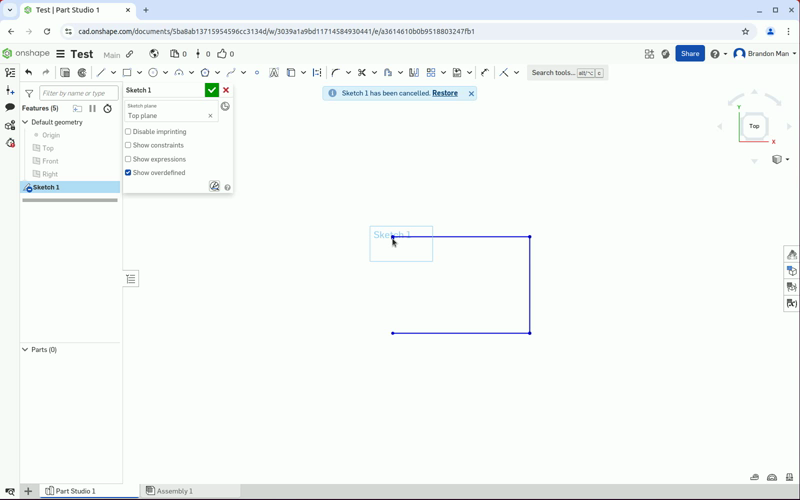
key(a)
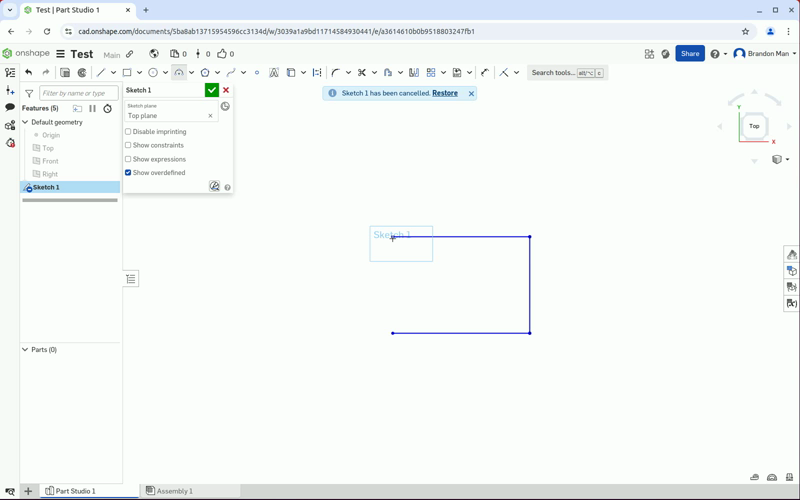
mouse_move(392, 238)
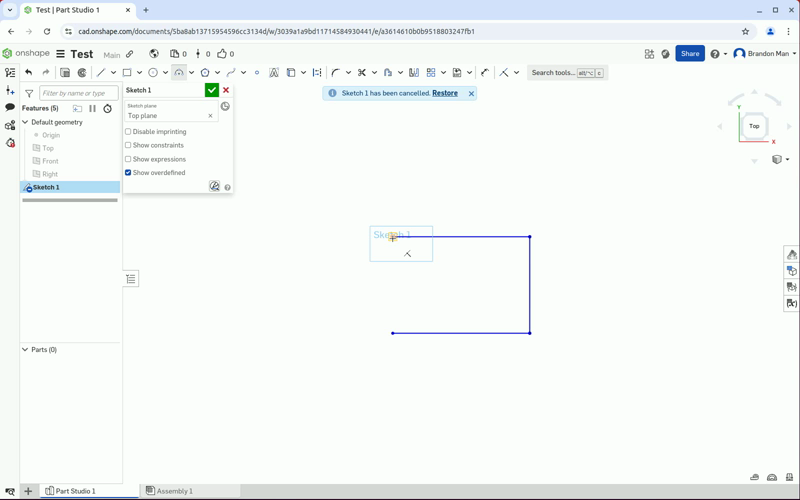
scroll(6)
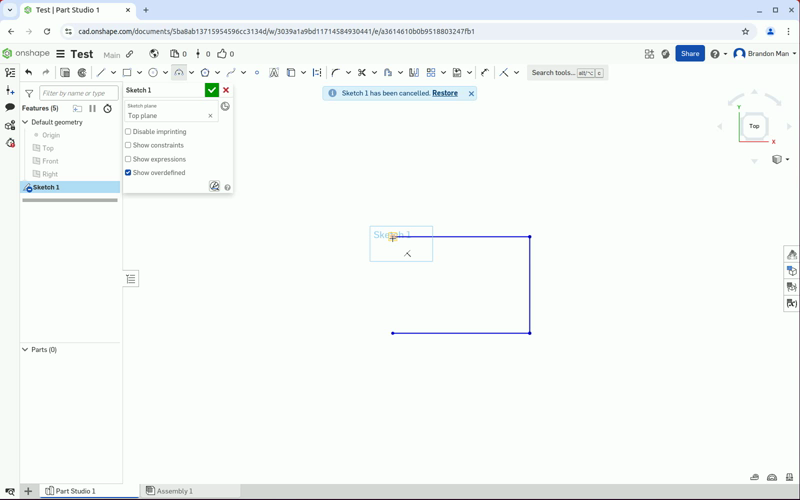
scroll(6)
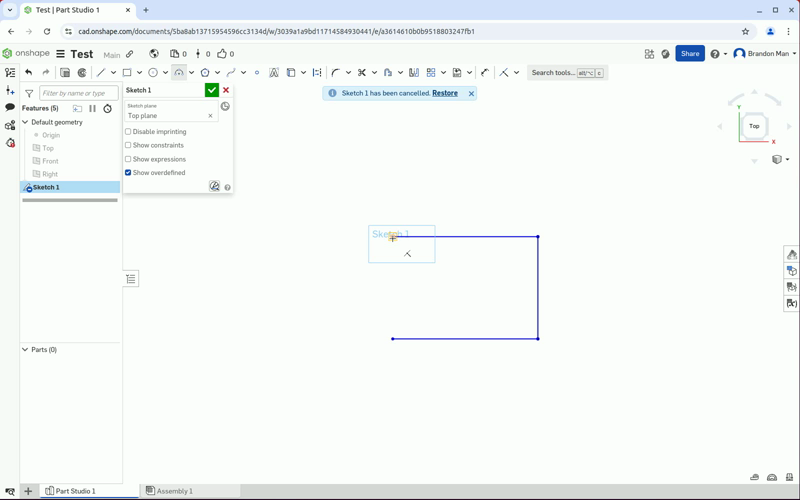
scroll(6)
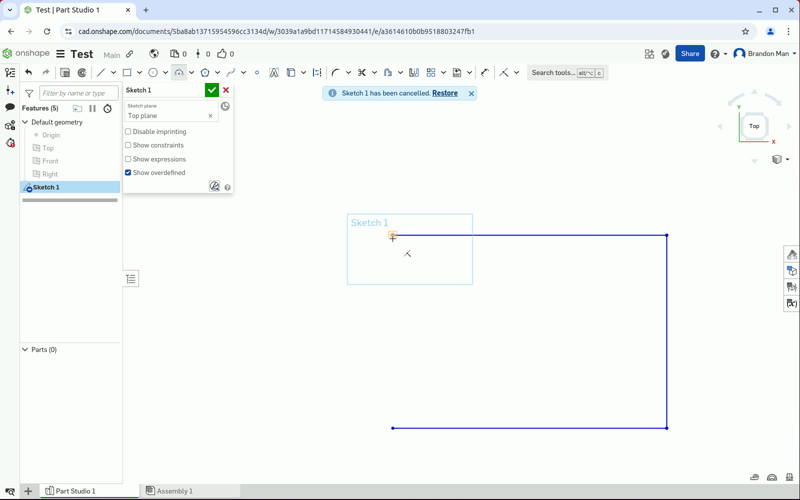
scroll(6)
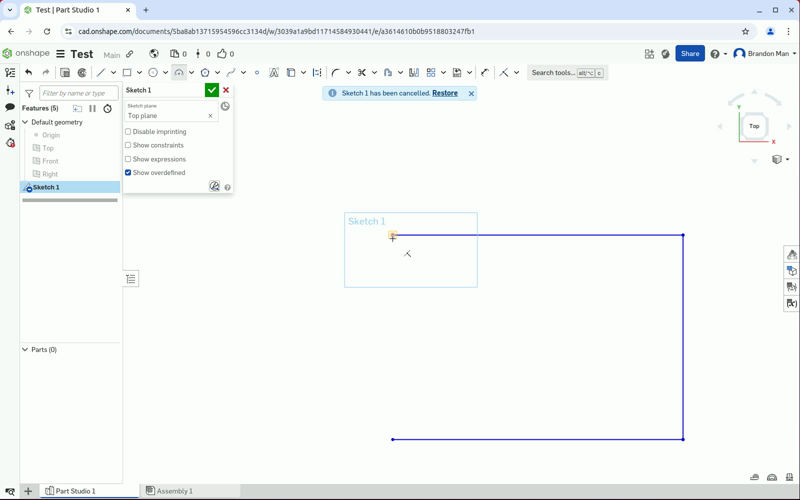
scroll(6)
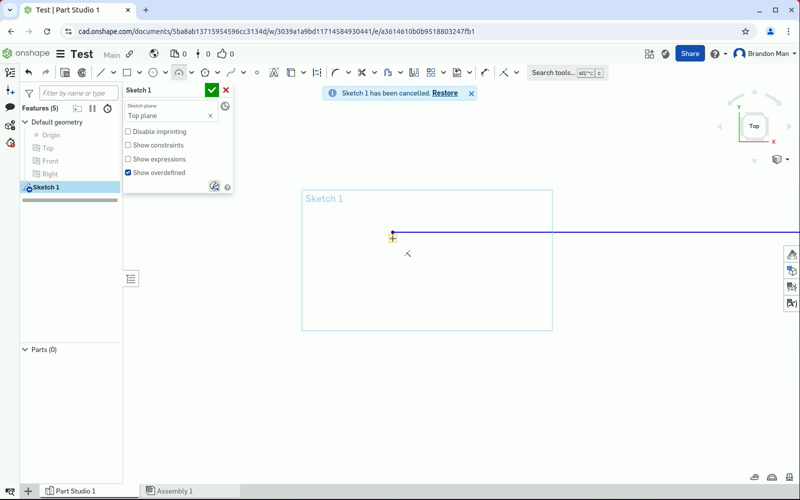
scroll(6)
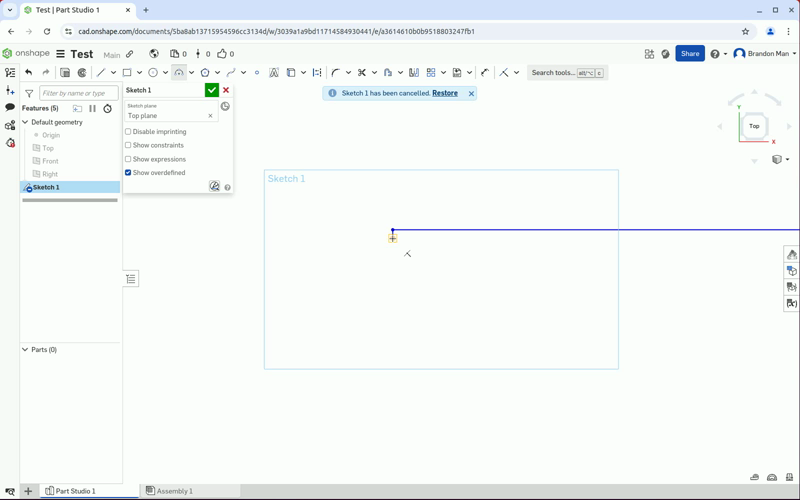
scroll(6)
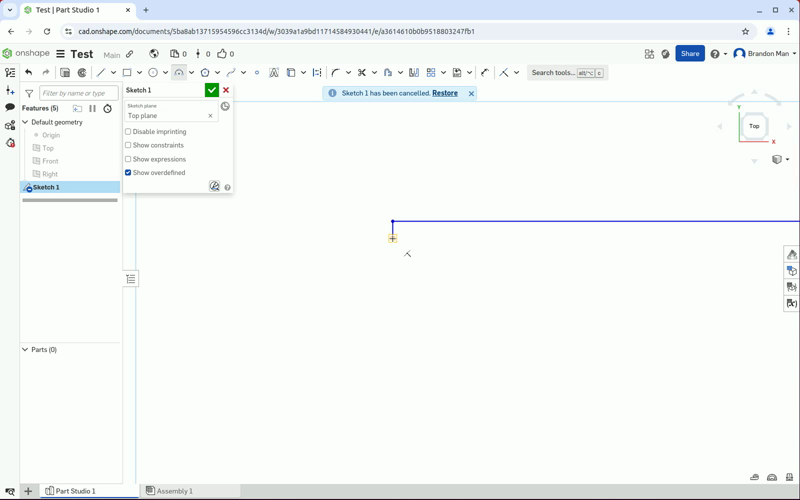
click(392, 238)
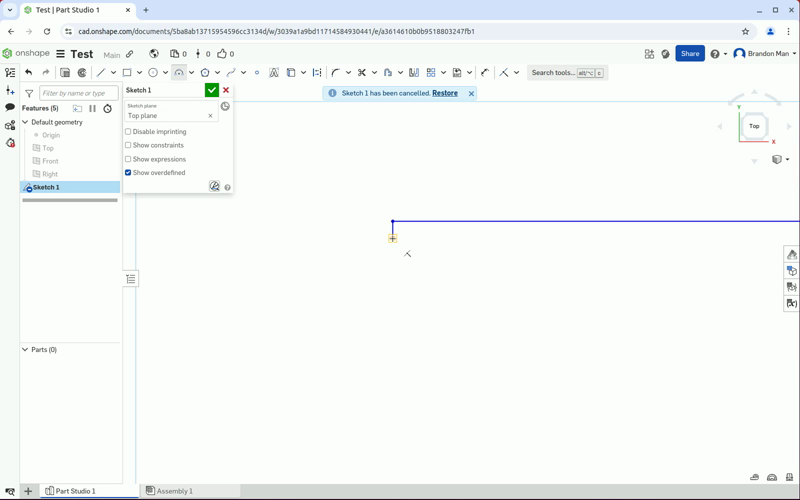
scroll(-6)
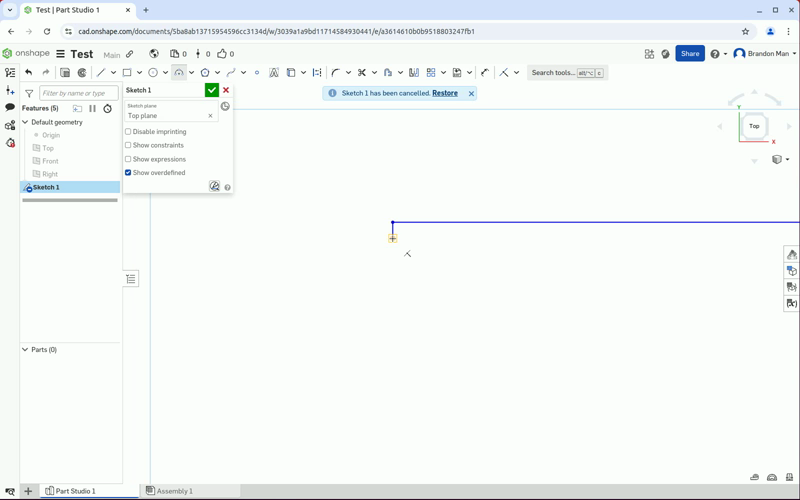
scroll(-6)
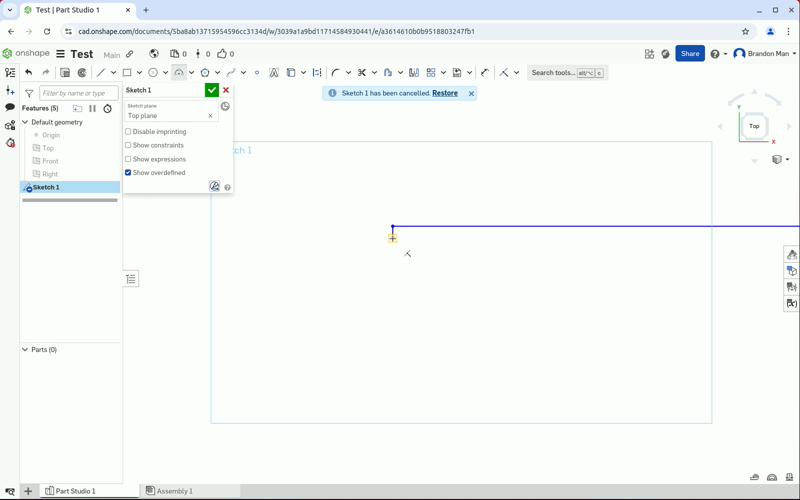
scroll(-6)
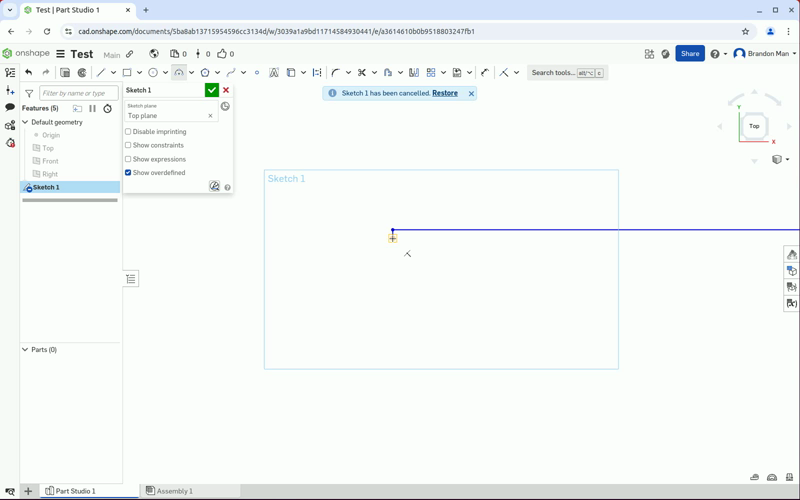
scroll(-6)
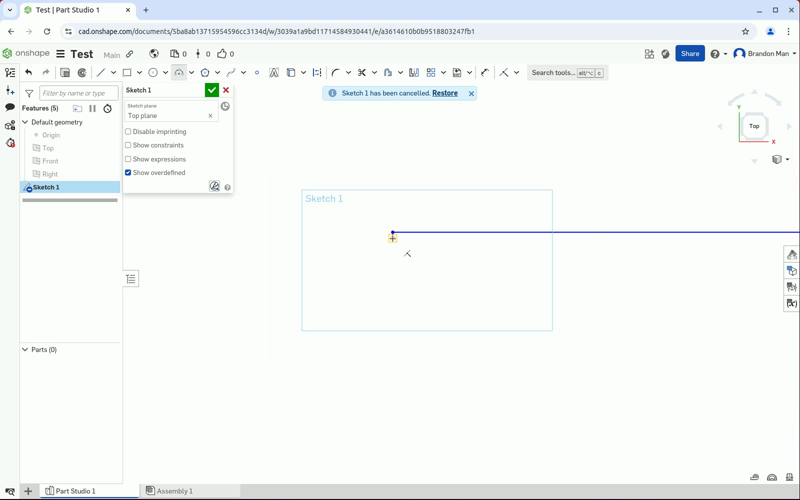
scroll(-6)
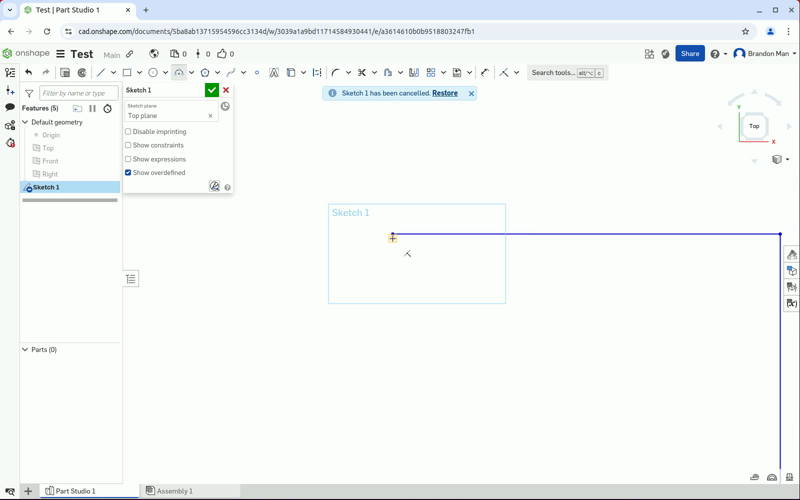
scroll(-6)
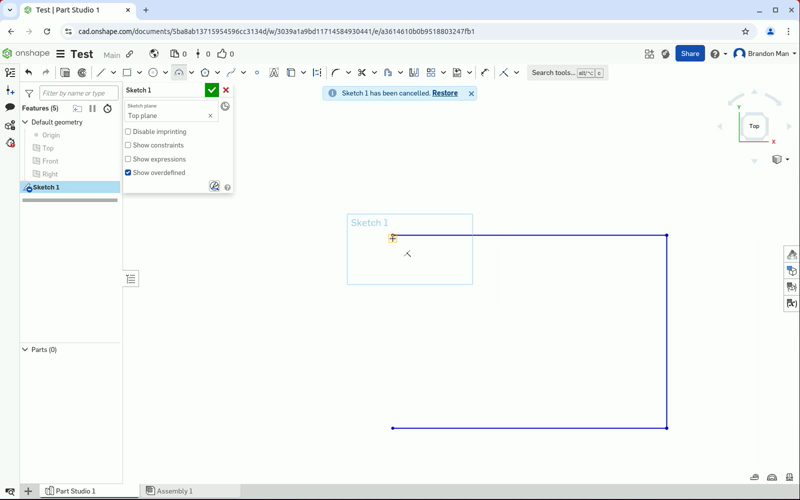
scroll(-6)
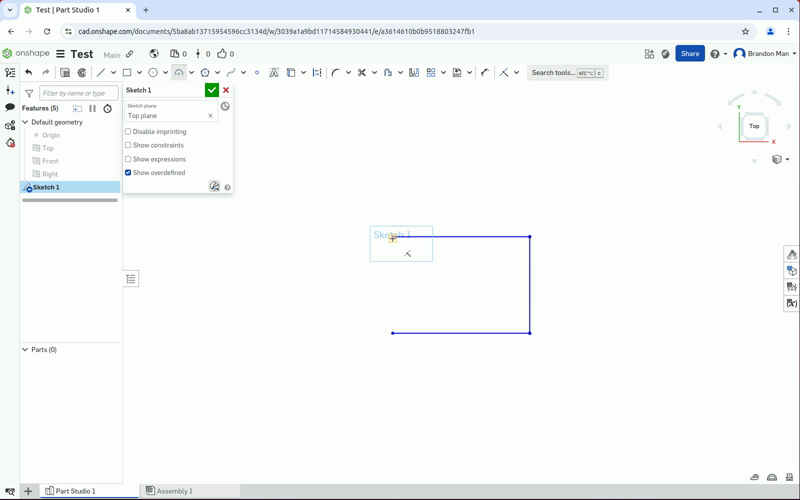
key_down(shift)
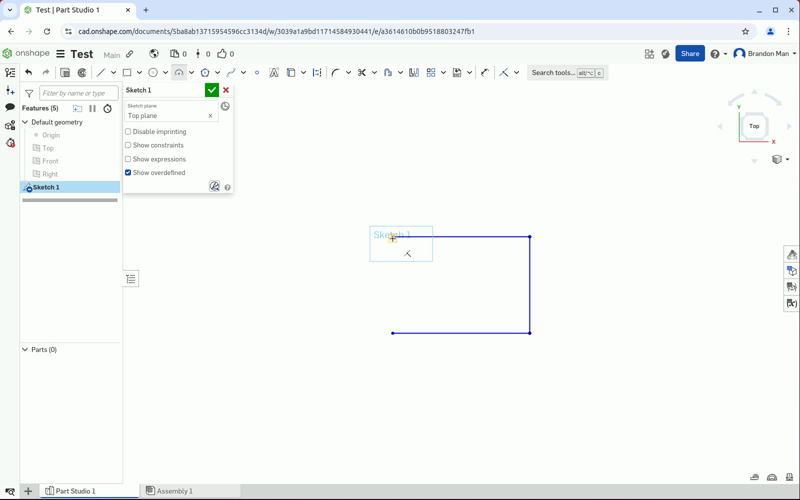
mouse_move(392, 326)
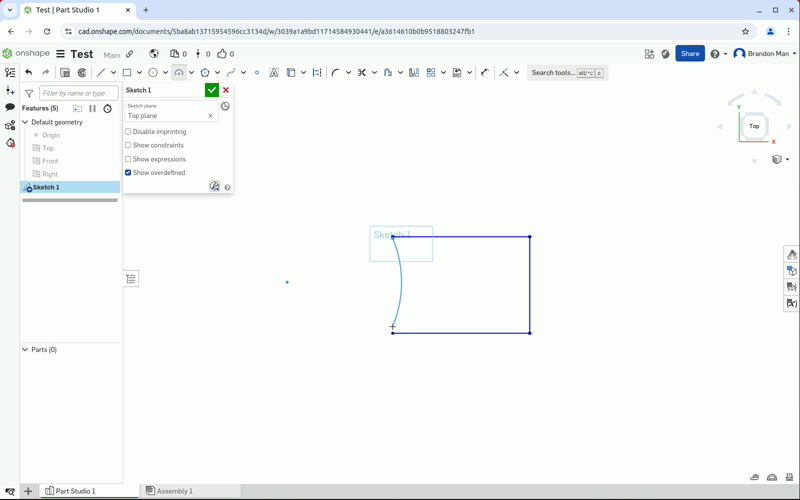
click(392, 326)
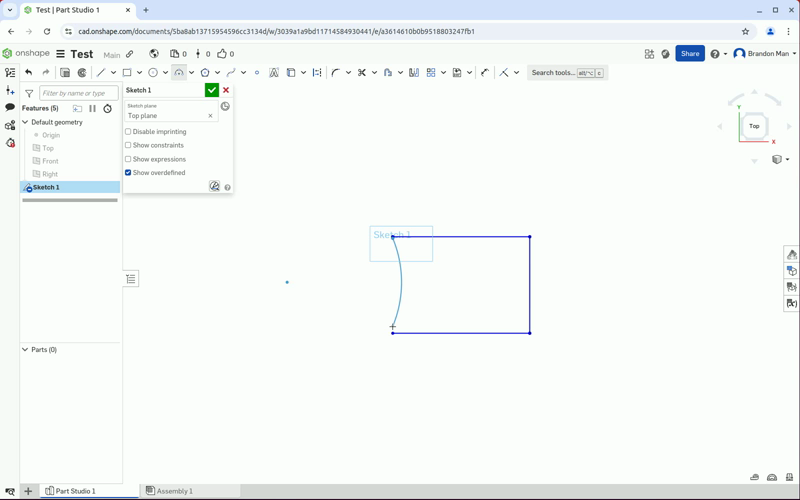
mouse_move(436, 282)
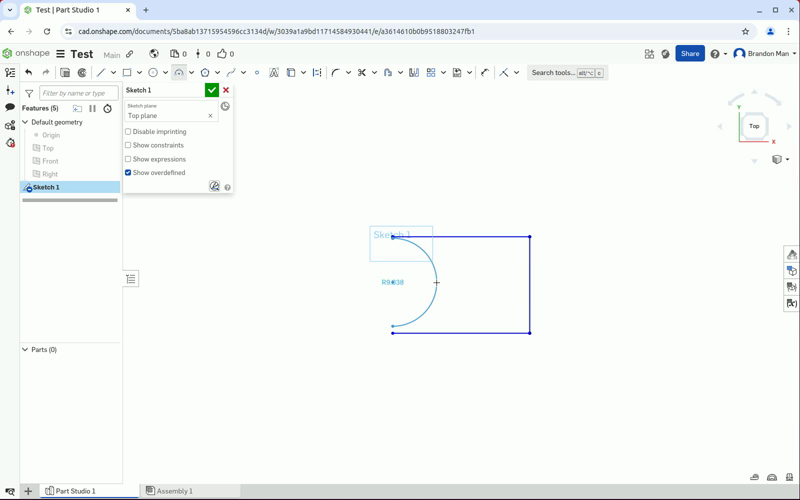
click(436, 282)
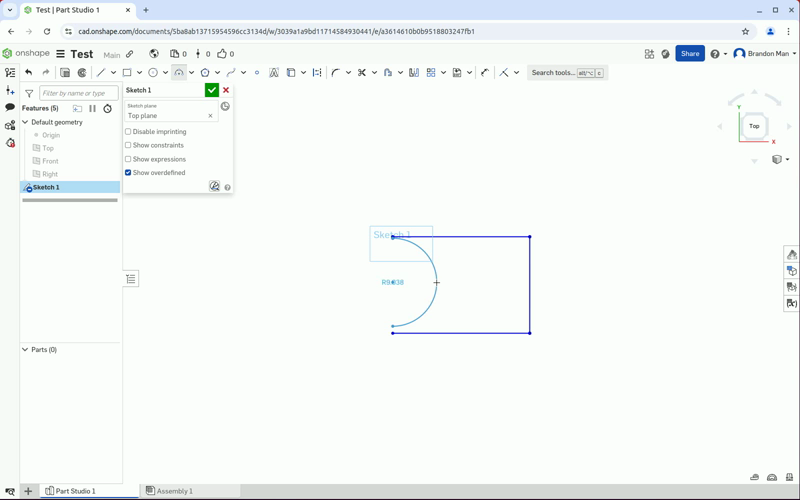
key_up(shift)
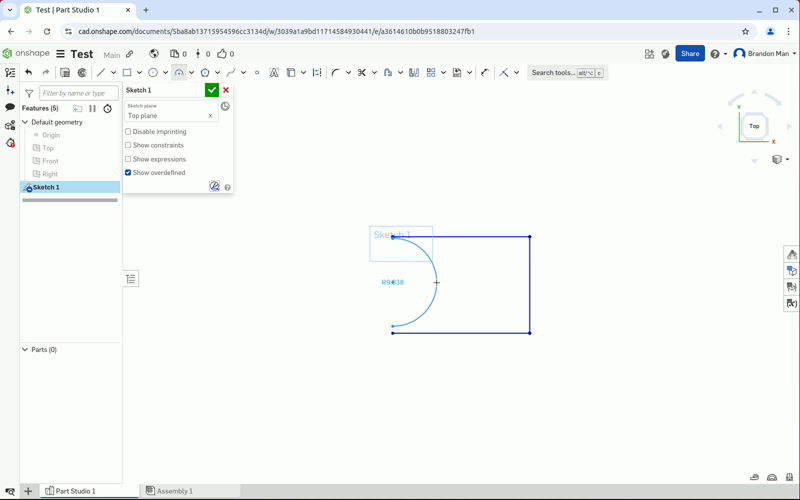
key(esc)
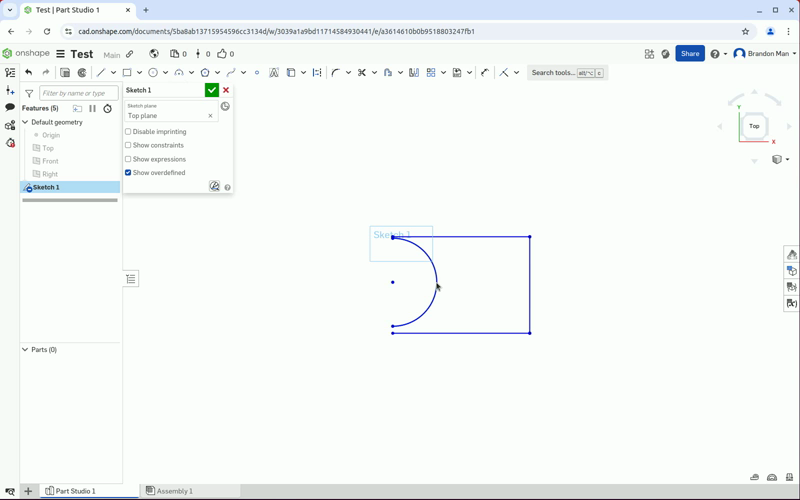
key(l)
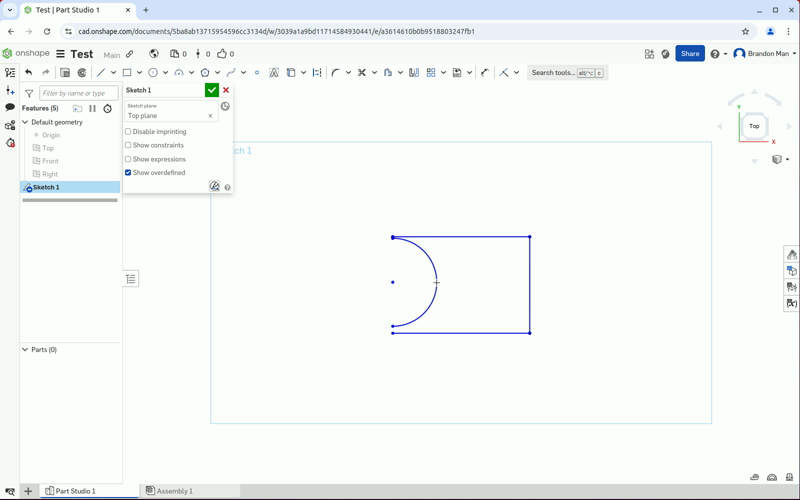
mouse_move(392, 326)
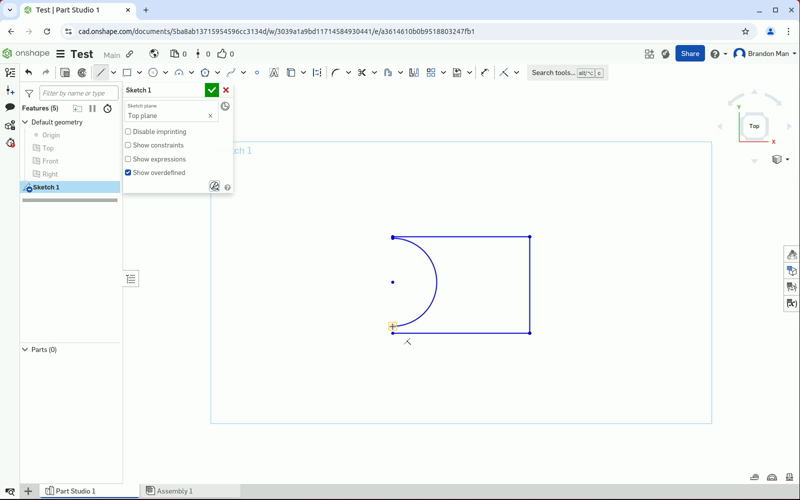
click(392, 326)
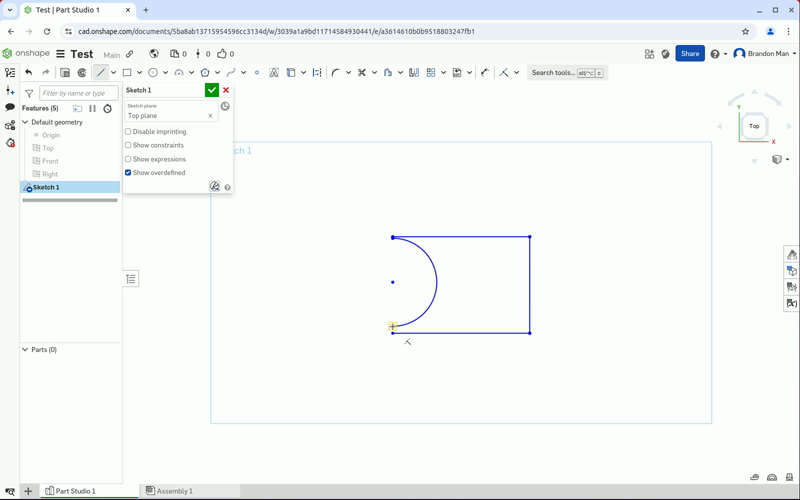
mouse_move(422, 326)
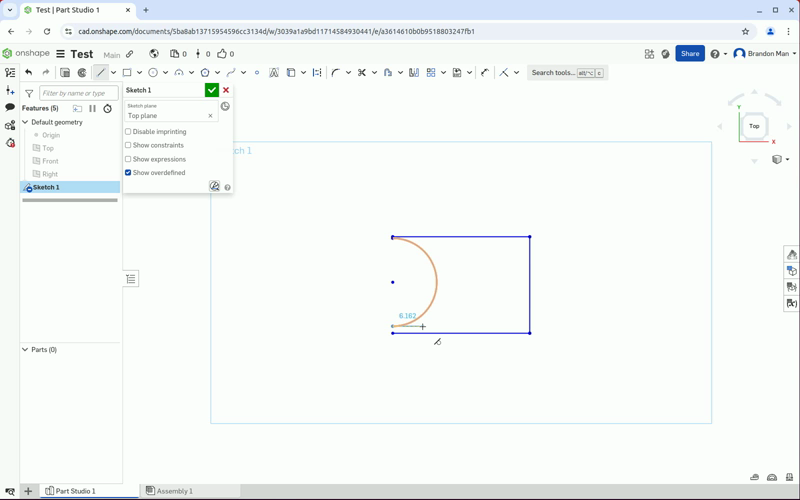
key_down(shift)
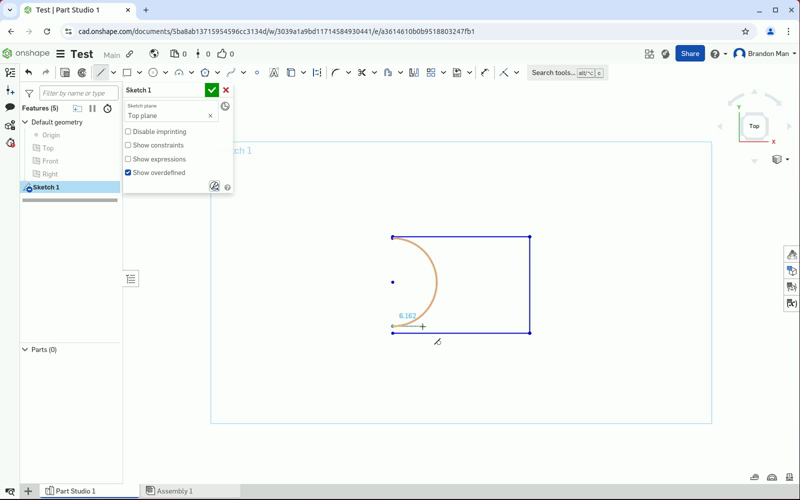
mouse_move(392, 333)
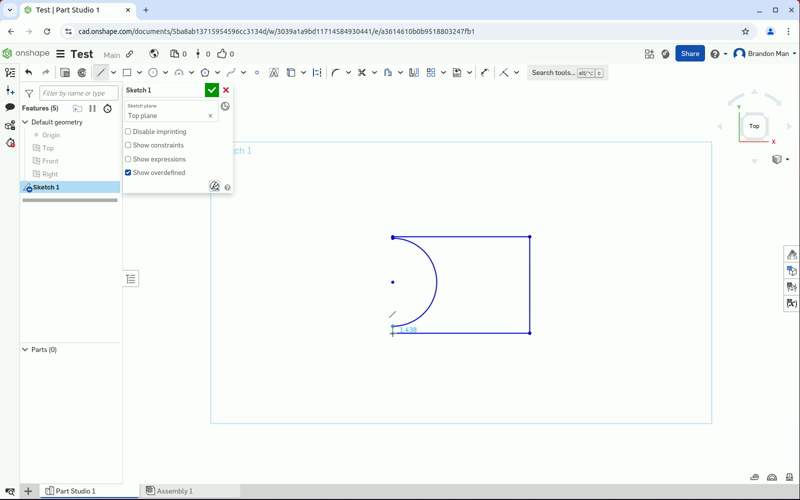
scroll(6)
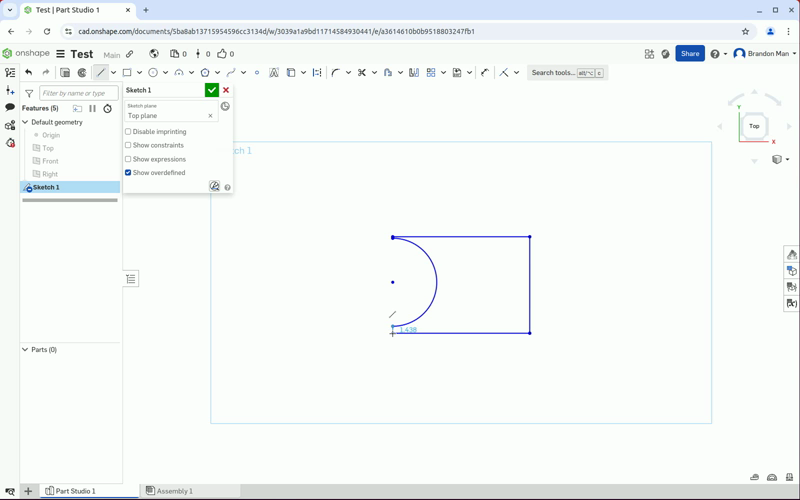
scroll(6)
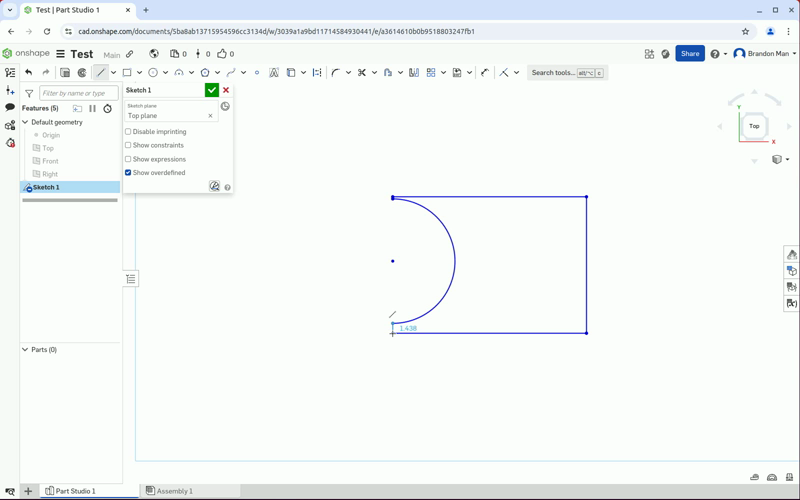
scroll(6)
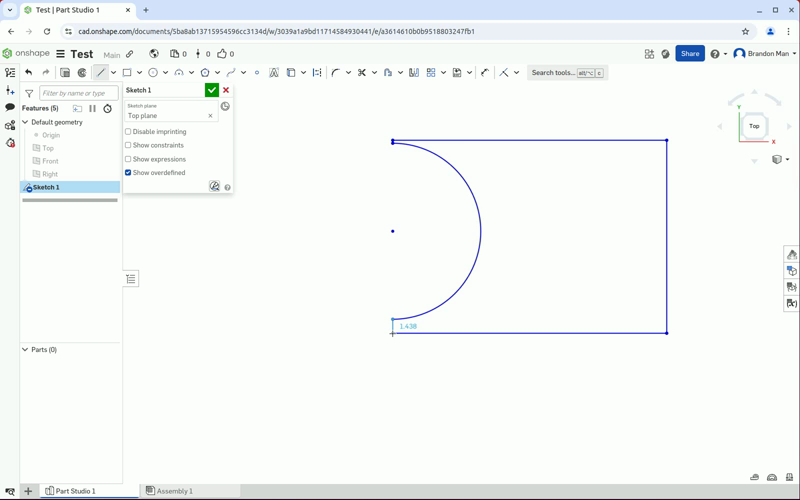
scroll(6)
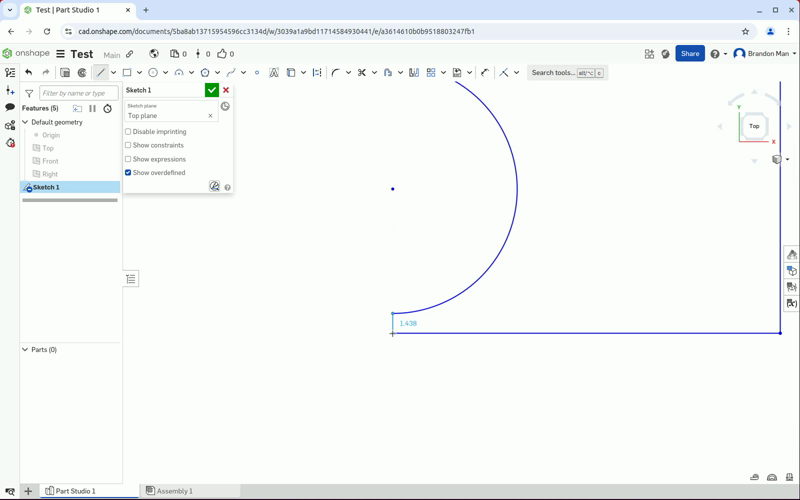
scroll(6)
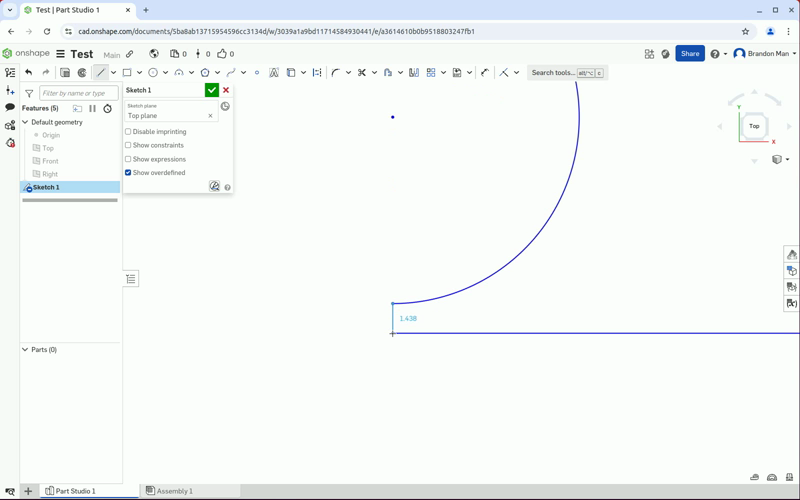
scroll(6)
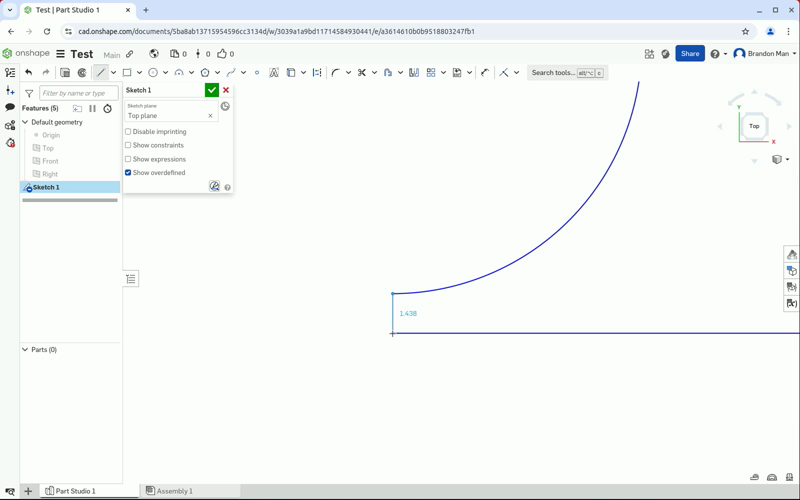
scroll(6)
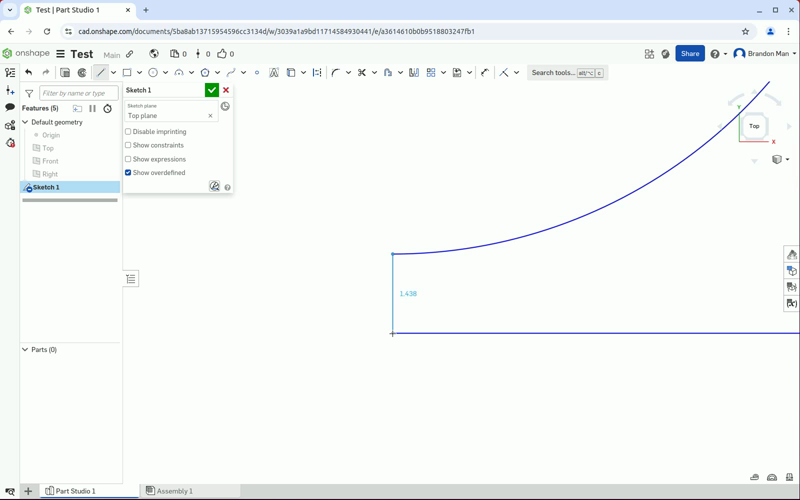
key_up(shift)
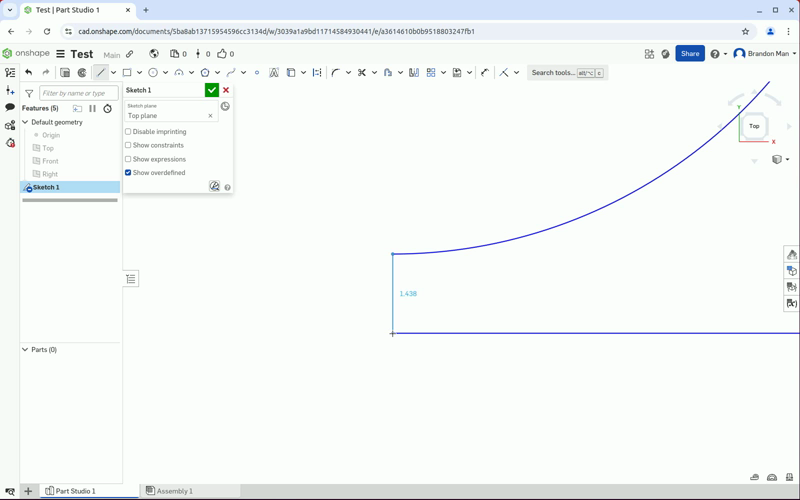
click(392, 333)
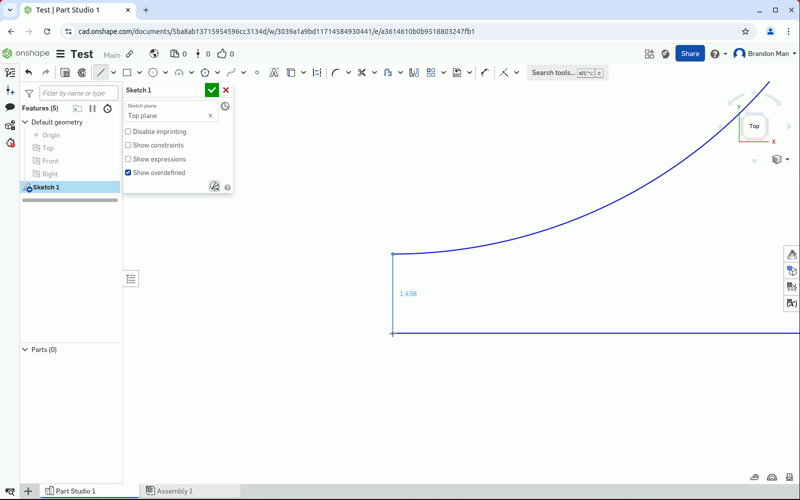
scroll(-6)
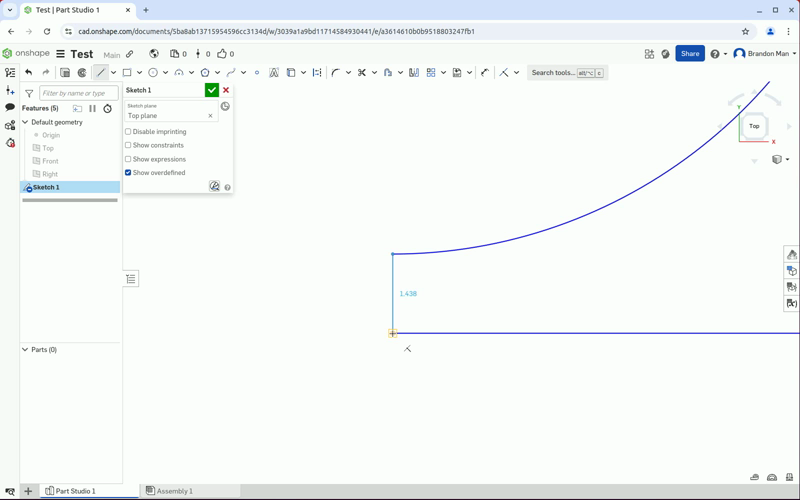
scroll(-6)
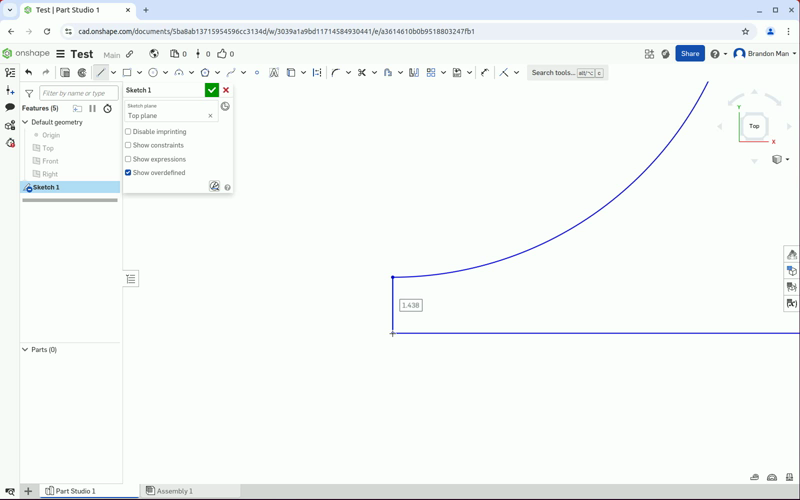
scroll(-6)
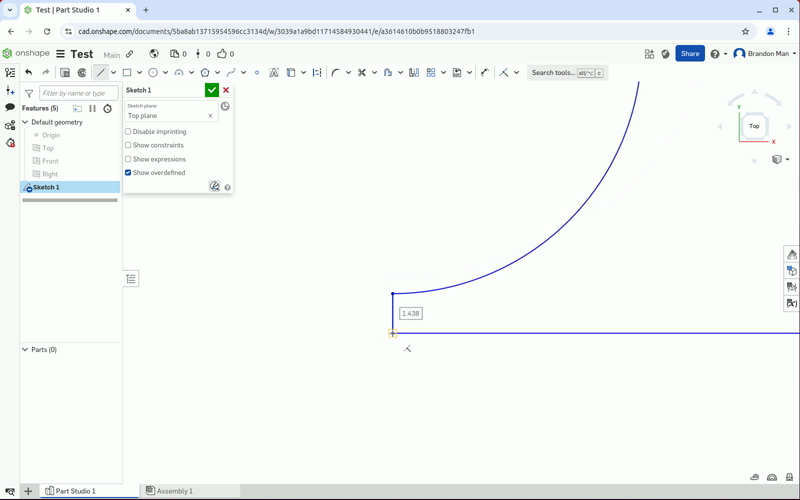
scroll(-6)
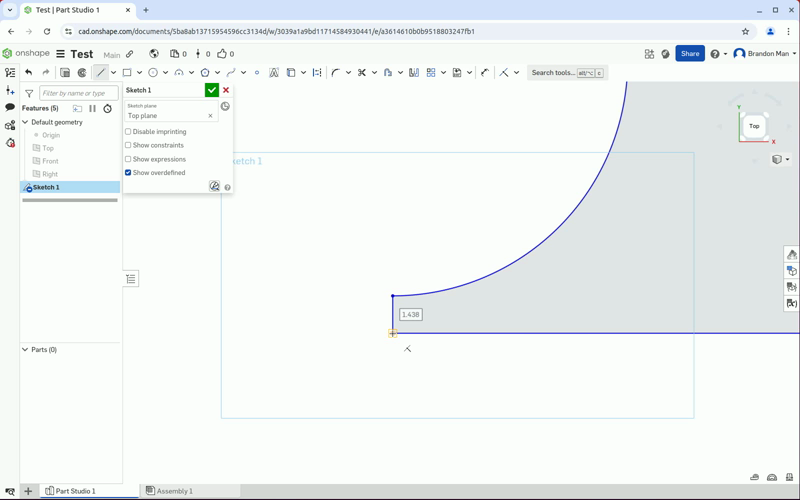
scroll(-6)
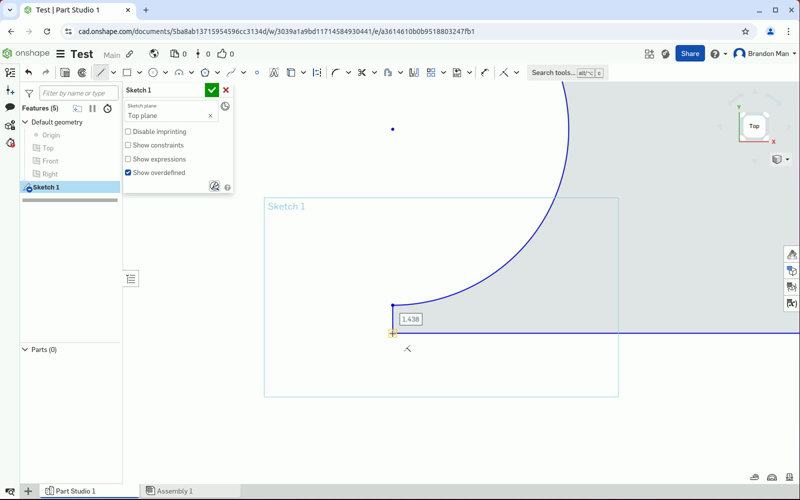
scroll(-6)
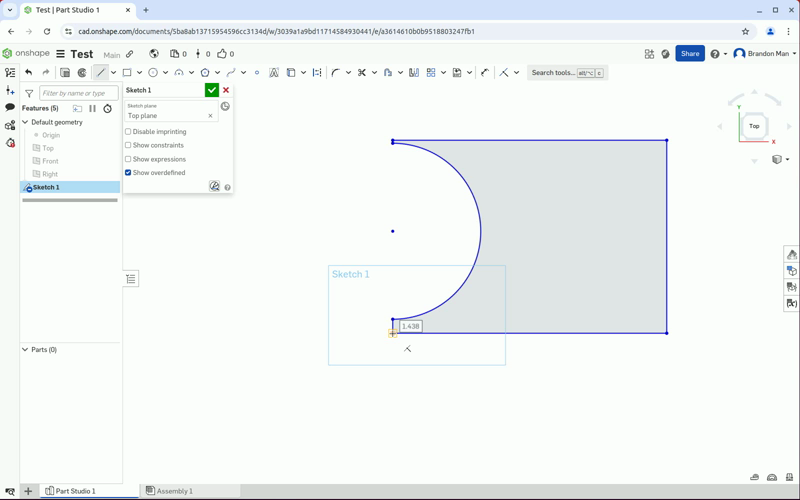
scroll(-6)
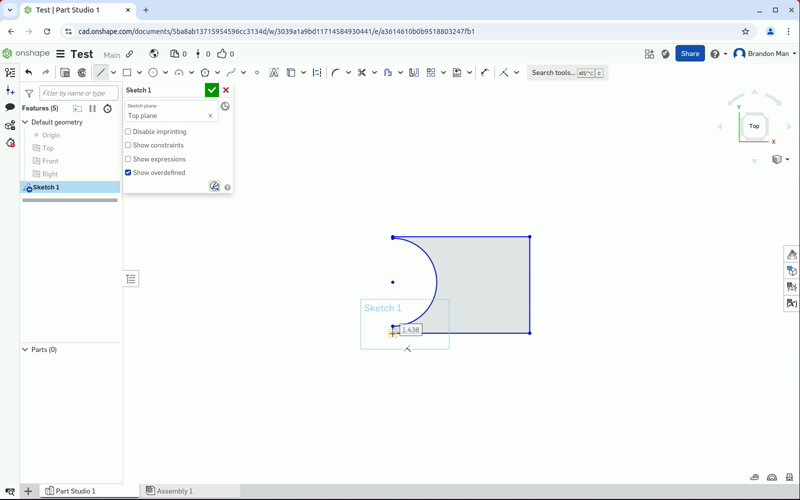
key(esc)
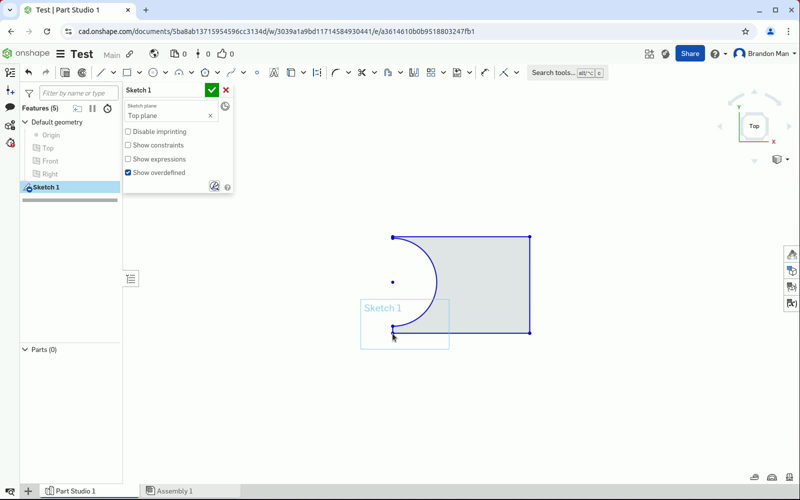
mouse_move(490, 245)
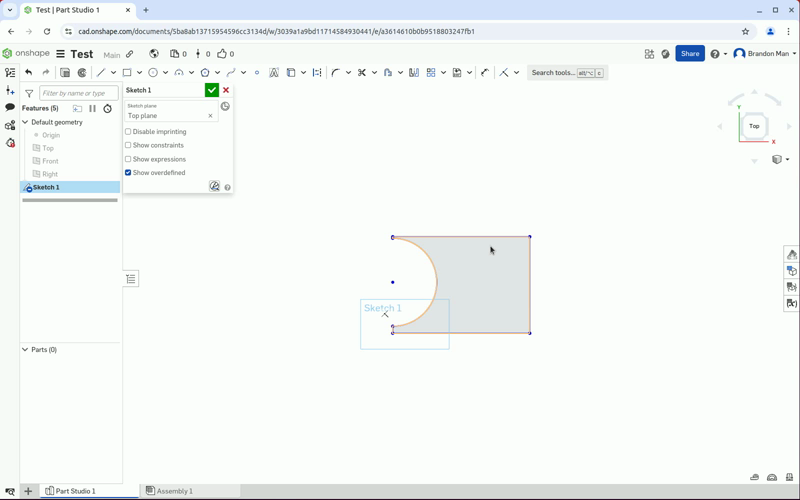
scroll(6)
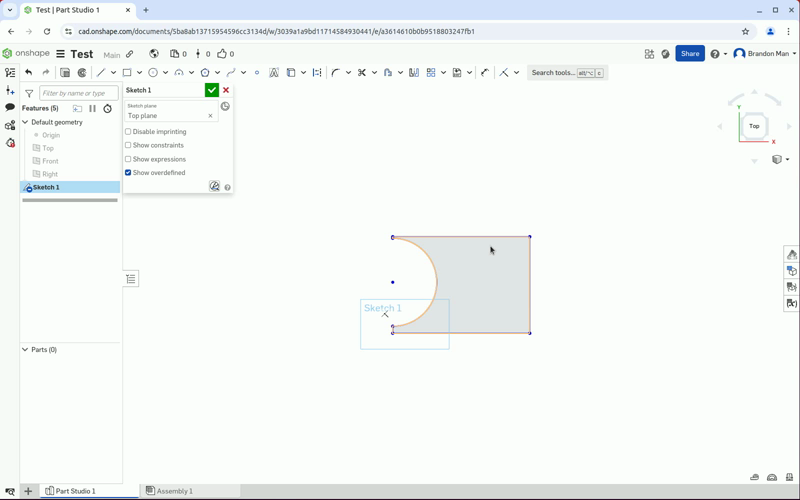
scroll(6)
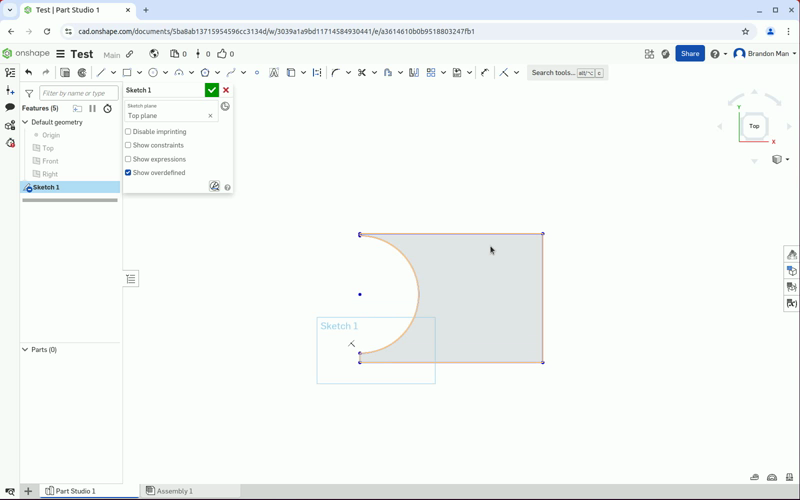
scroll(6)
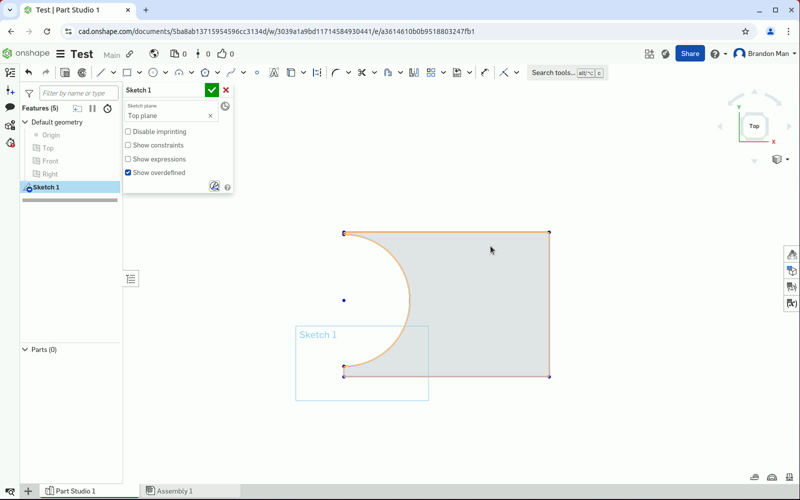
scroll(6)
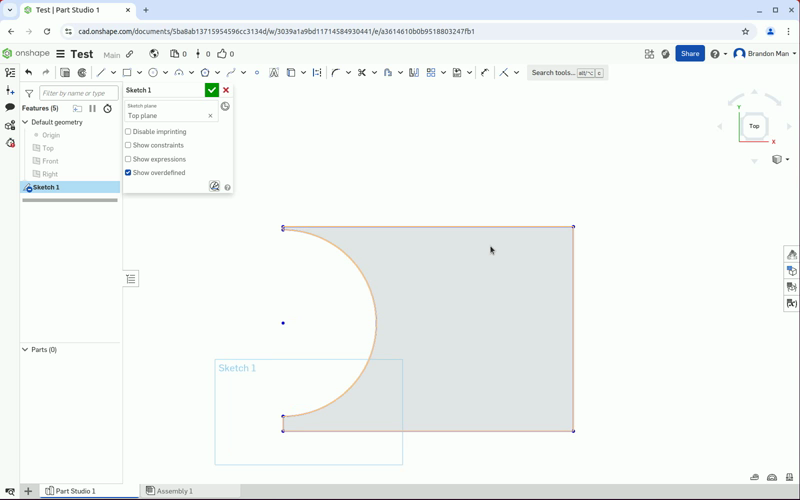
scroll(6)
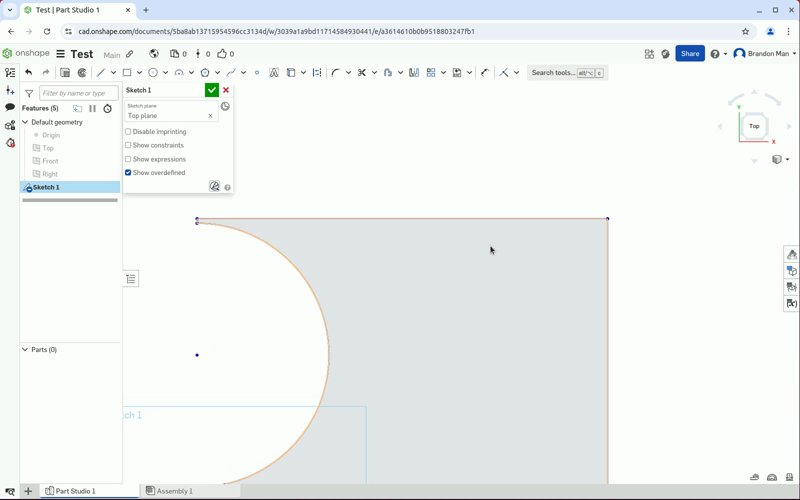
scroll(6)
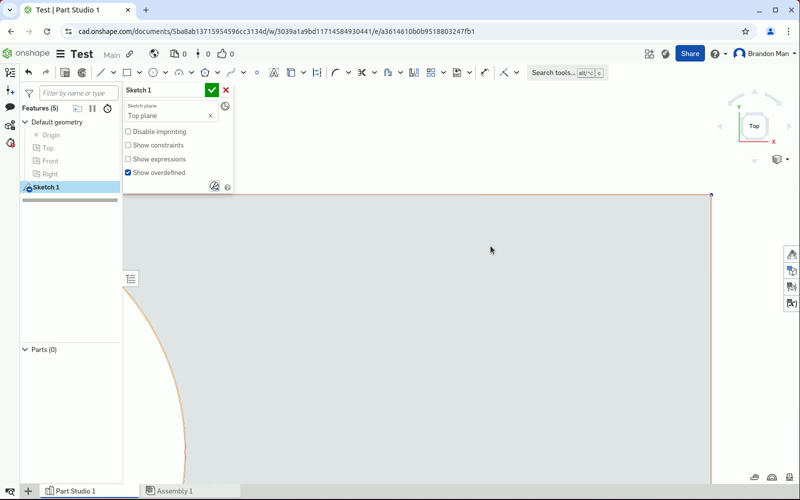
scroll(6)
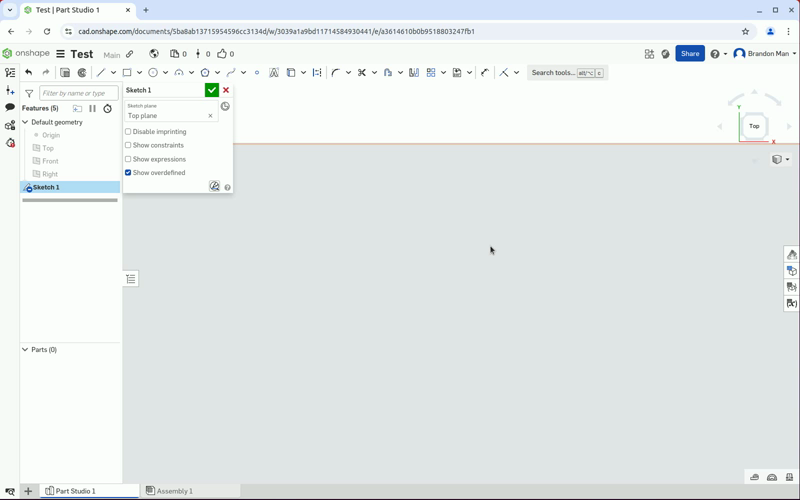
click(490, 245)
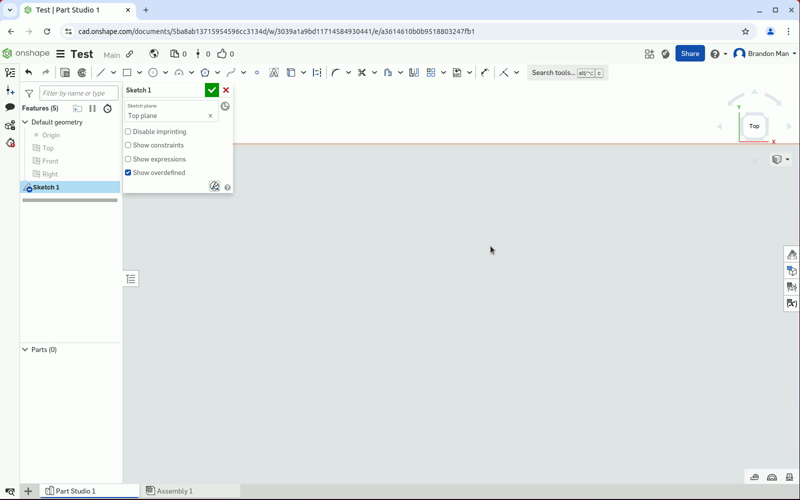
scroll(-6)
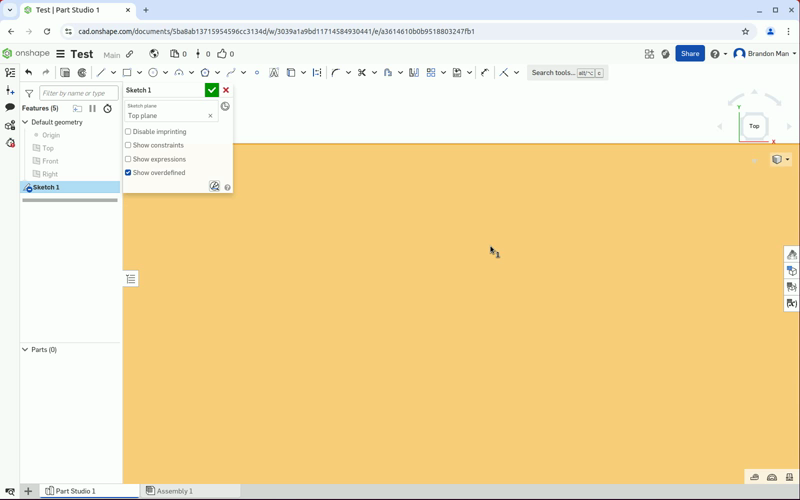
scroll(-6)
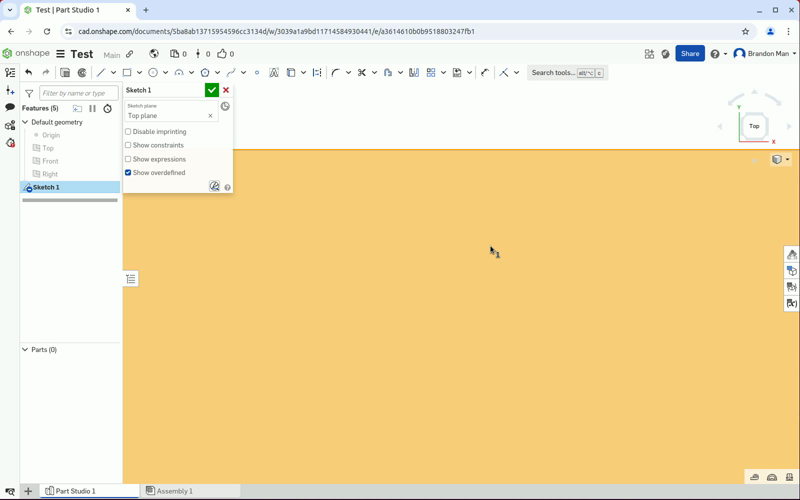
scroll(-6)
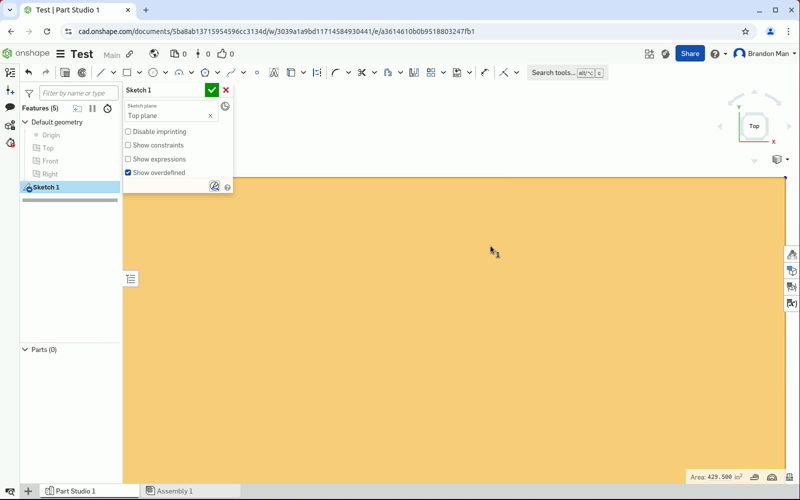
scroll(-6)
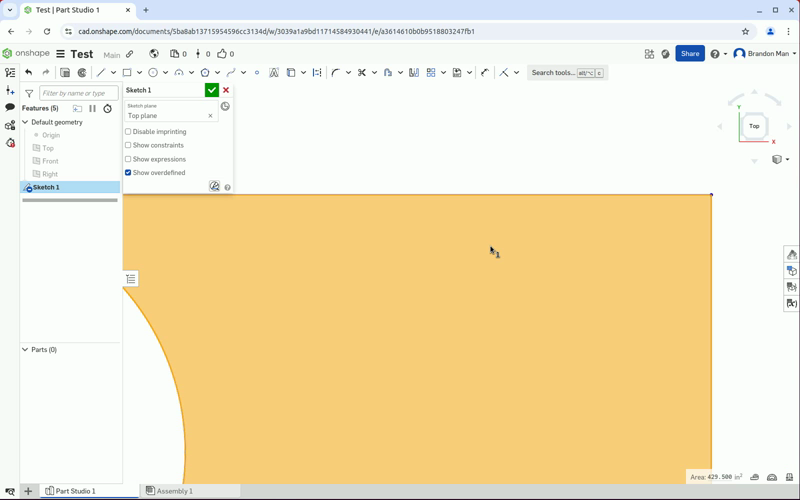
scroll(-6)
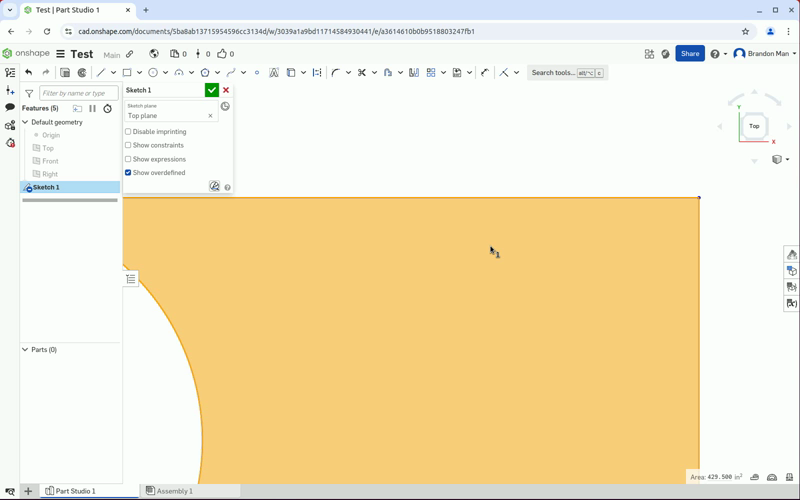
scroll(-6)
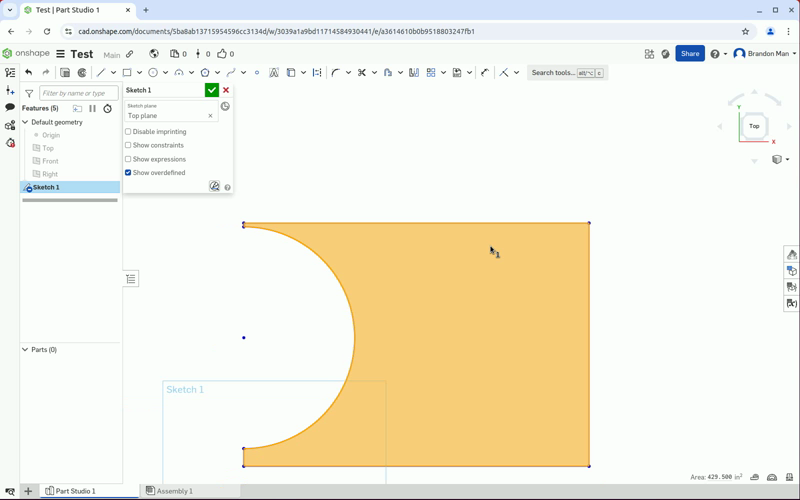
scroll(-6)
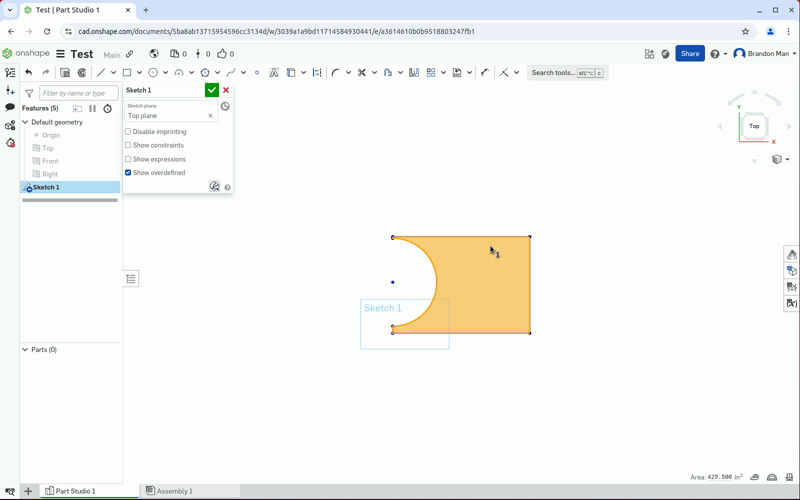
mouse_move(73, 352)
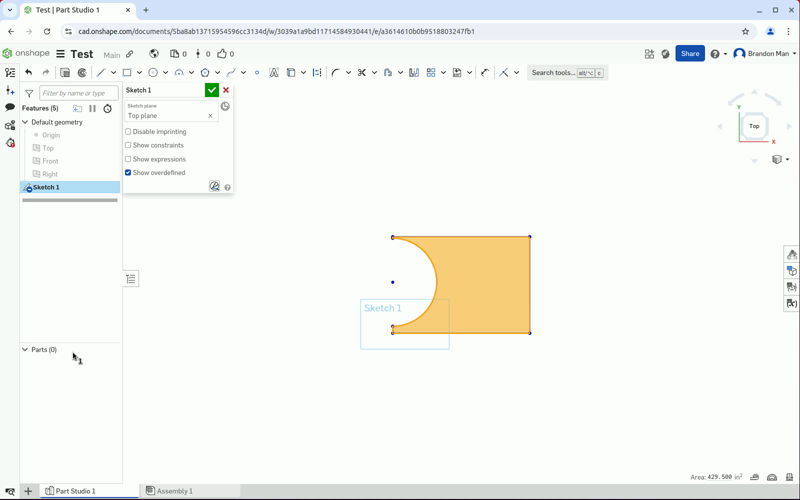
key(shift+y)
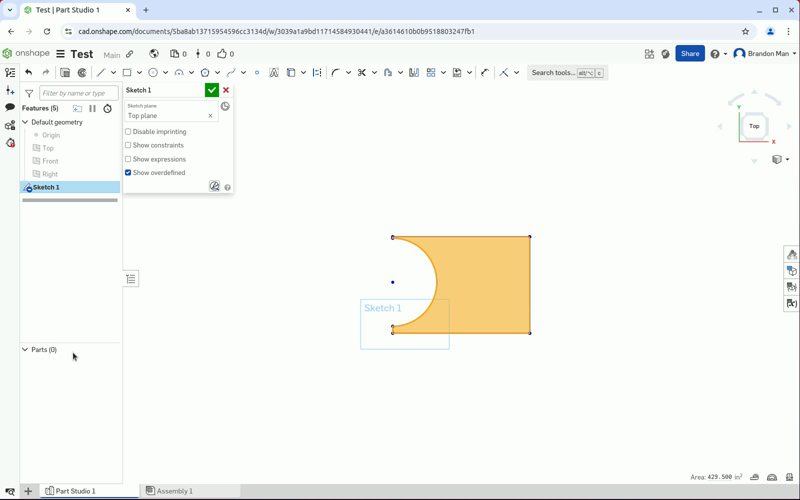
key(shift+e)
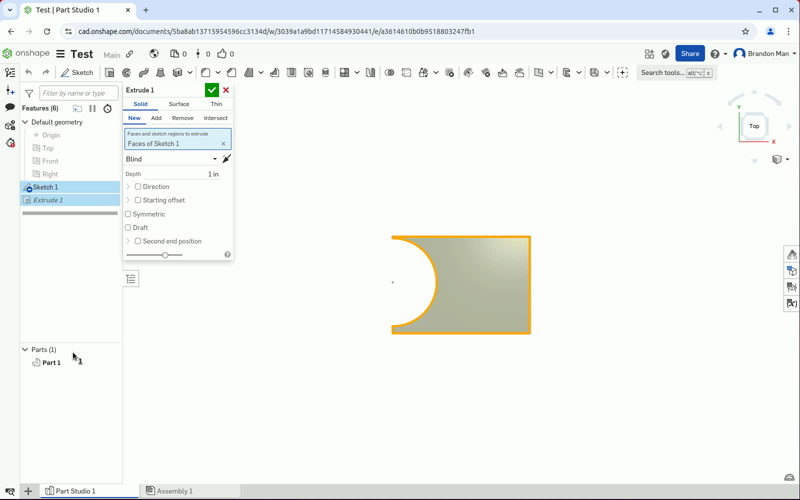
mouse_move(143, 106)
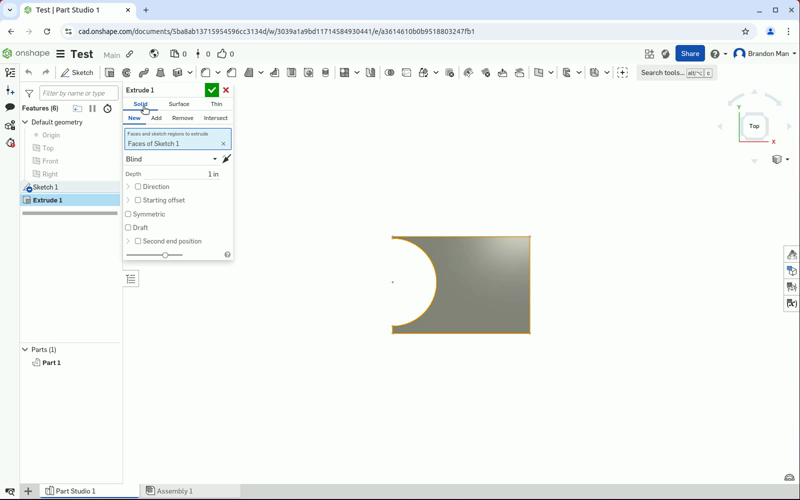
click(143, 106)
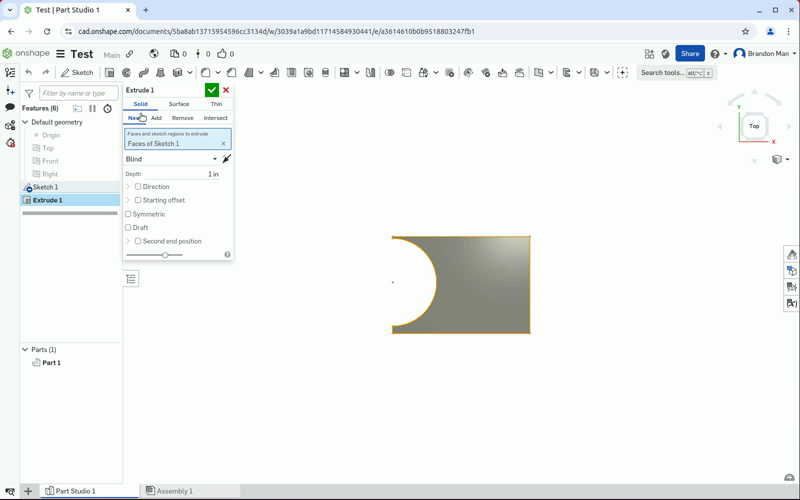
mouse_move(137, 120)
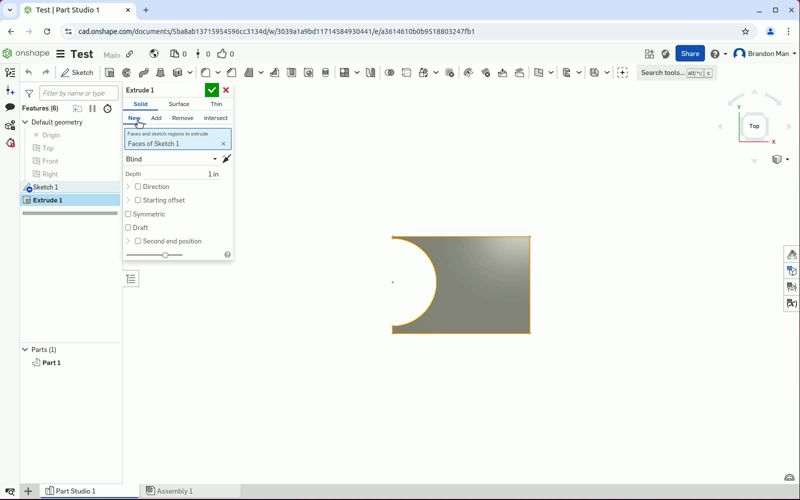
click(137, 120)
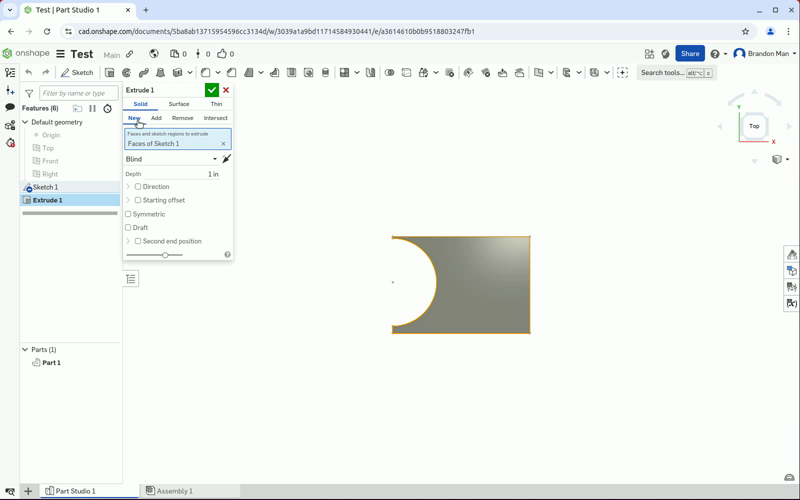
key(tab, 4)
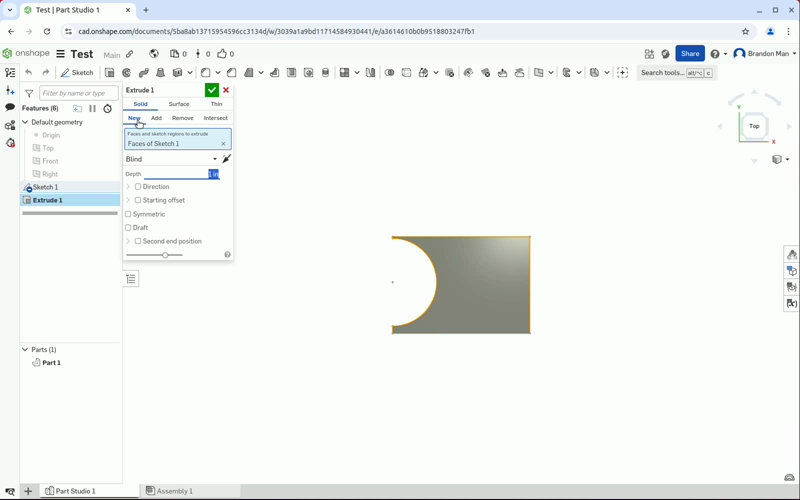
text(4.092)
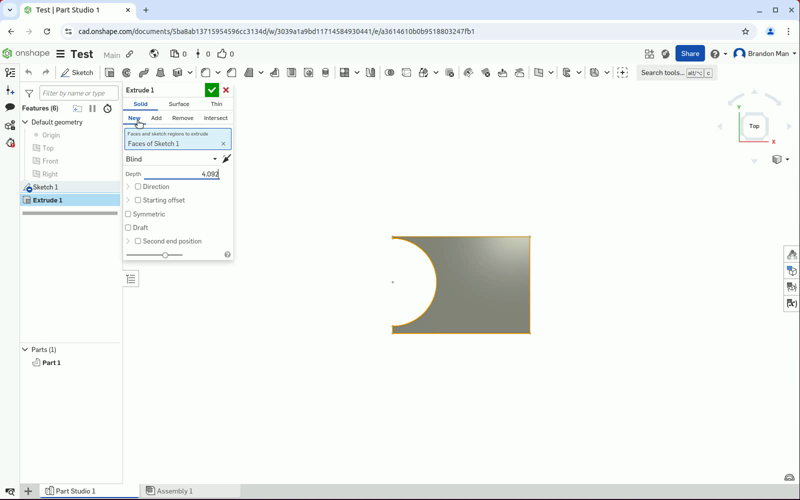
key(enter)
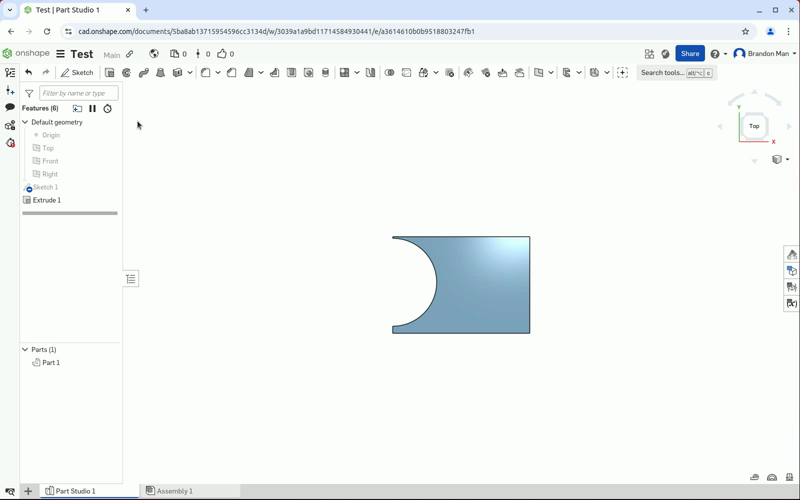
key(shift+h)
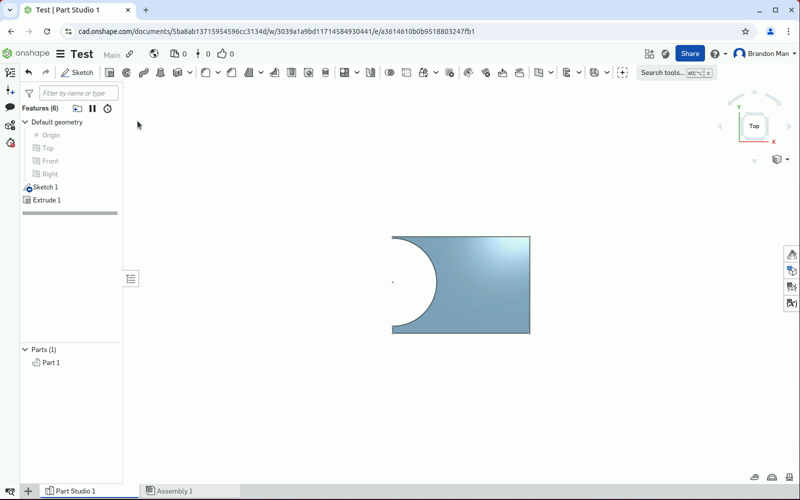
key(shift+h)
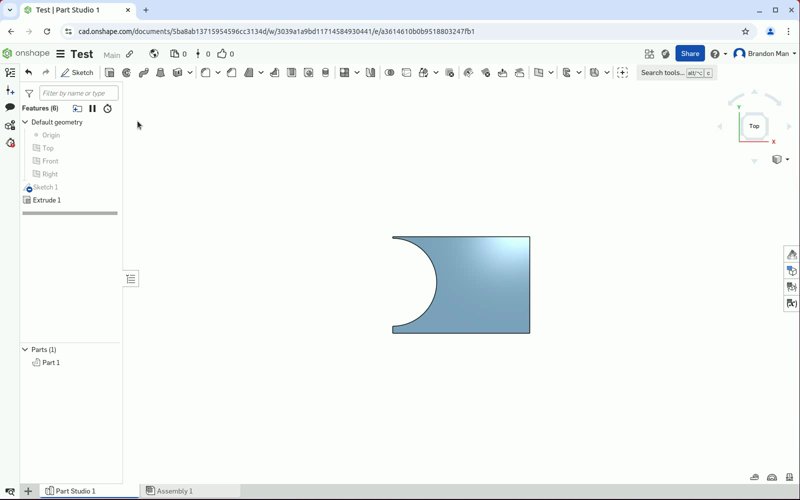
mouse_move(73, 189)
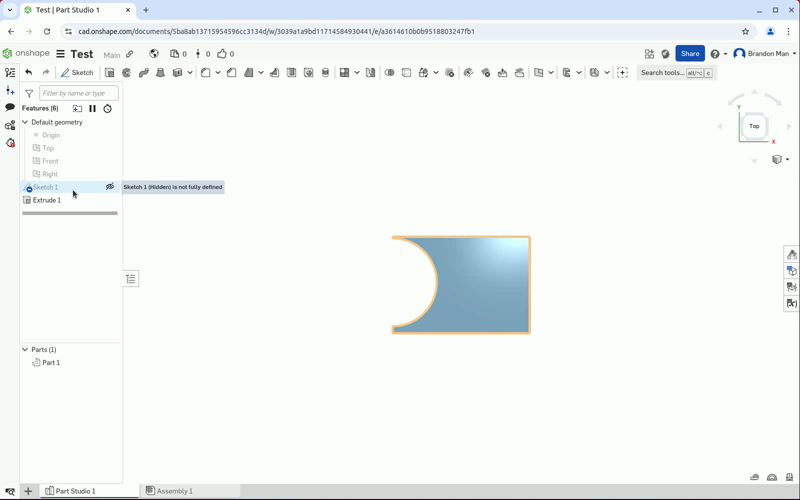
click(73, 189)
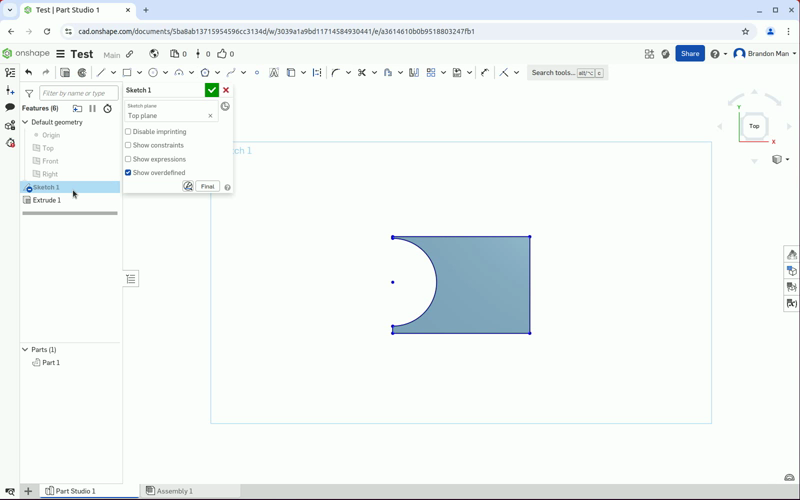
mouse_move(229, 92)
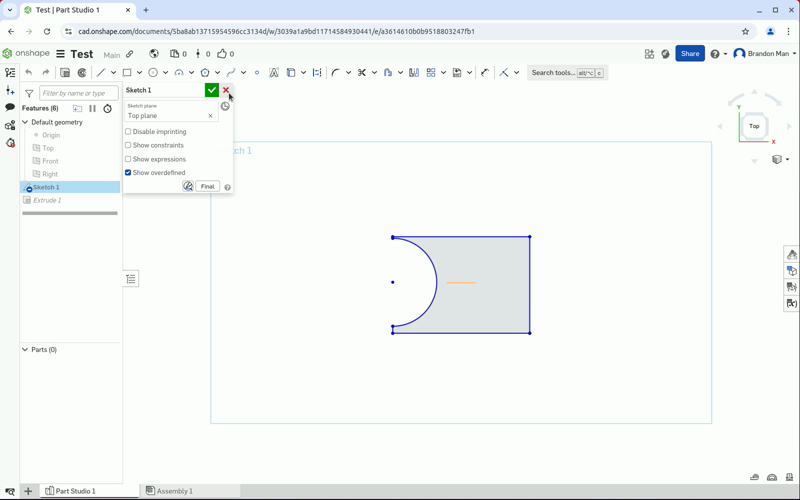
click(229, 92)
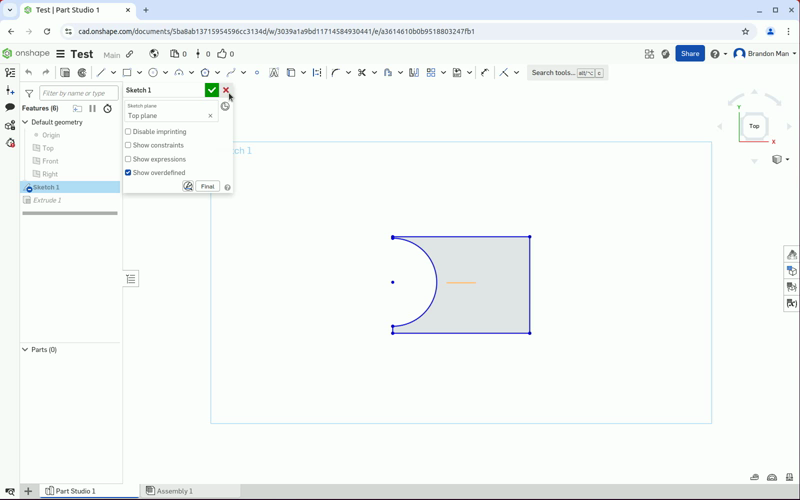
key(shift+s)
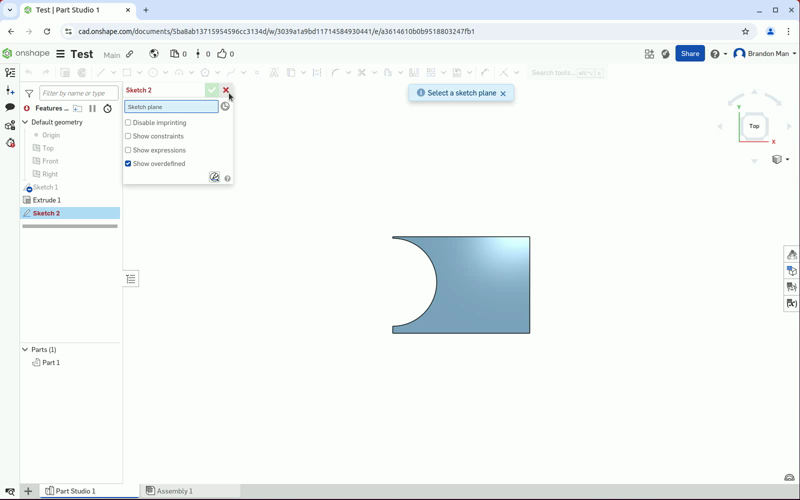
mouse_move(73, 150)
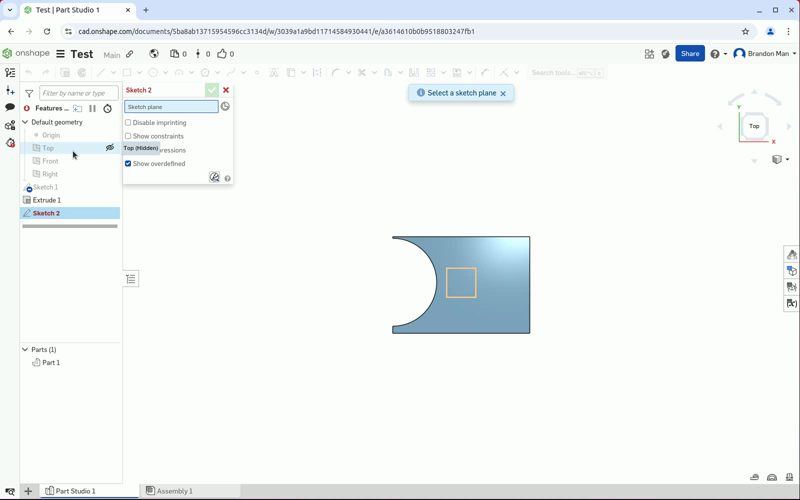
click(73, 150)
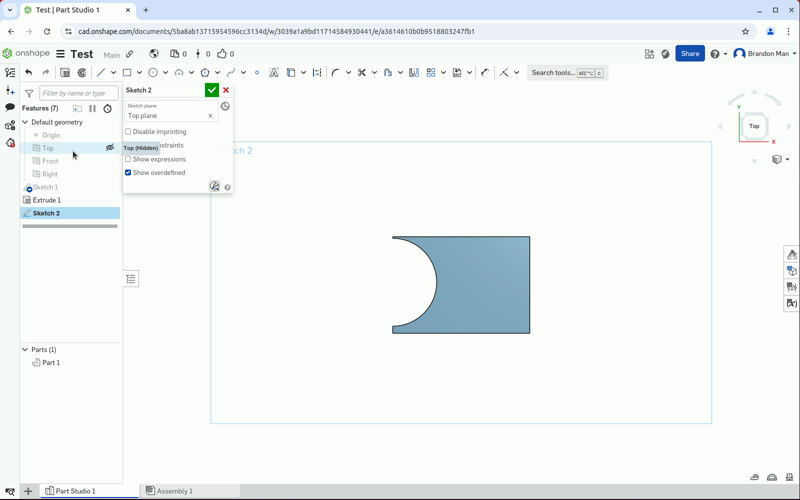
mouse_move(73, 352)
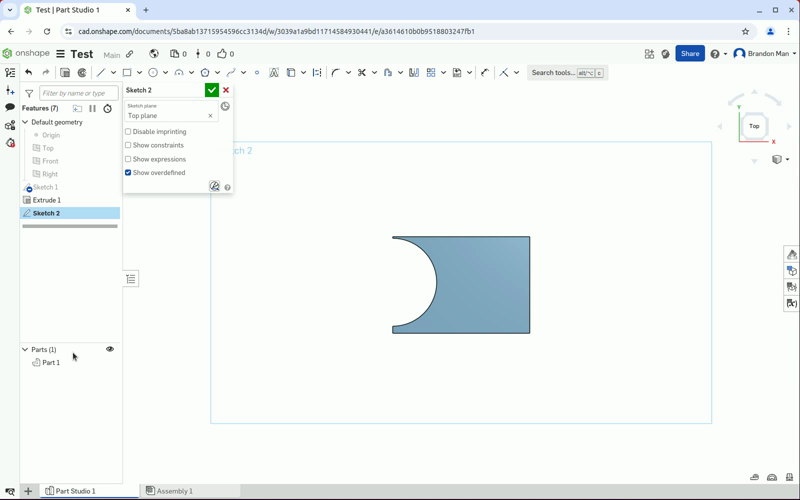
key(y)
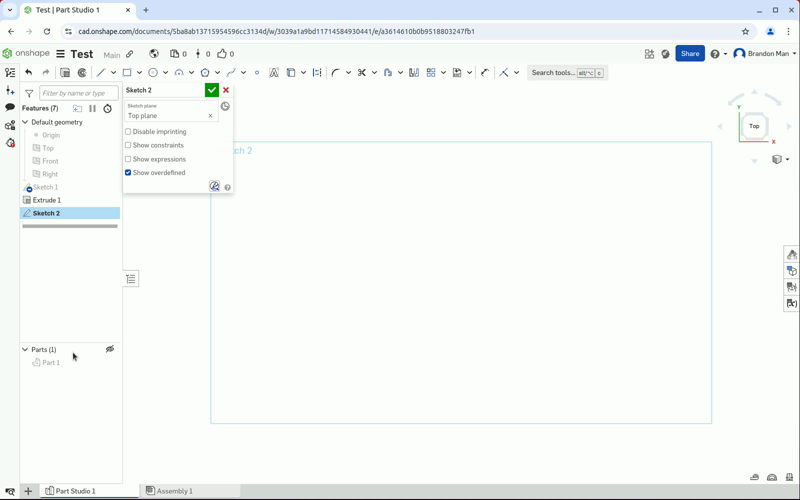
key(l)
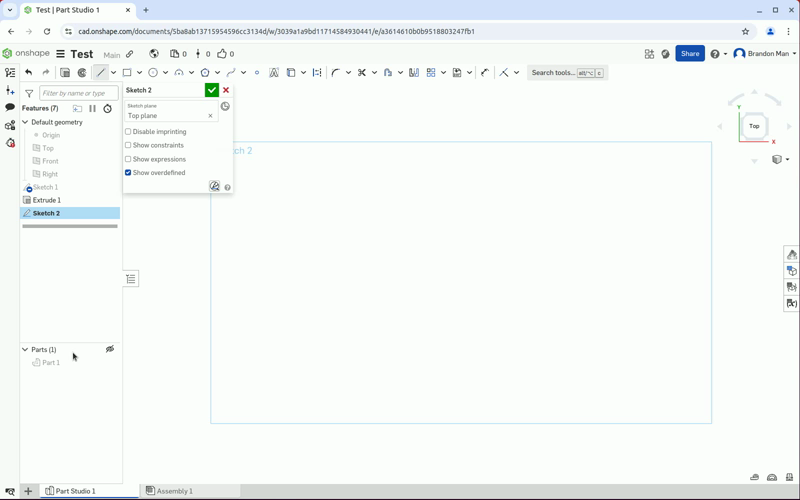
key_down(shift)
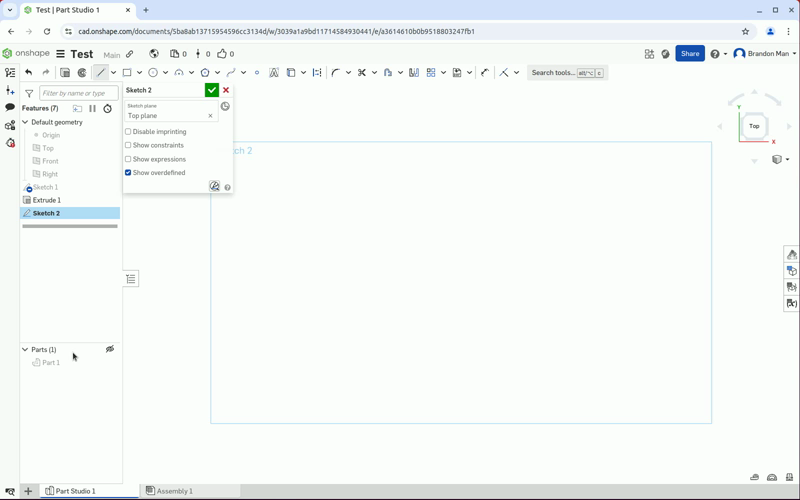
mouse_move(392, 327)
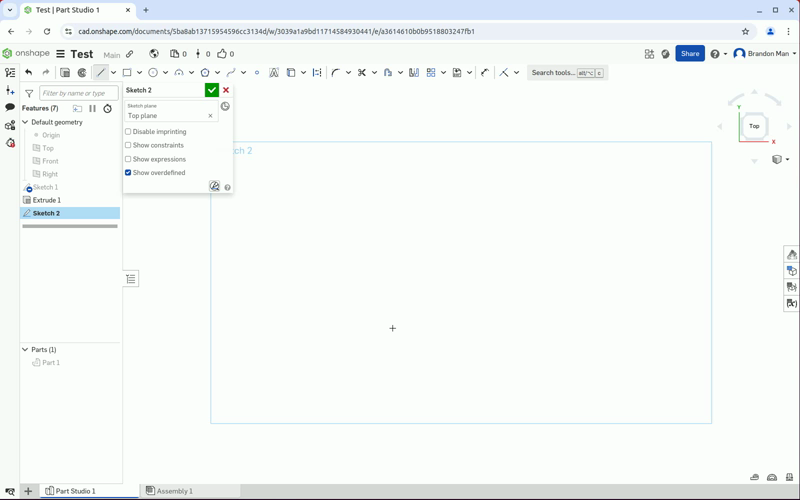
click(392, 327)
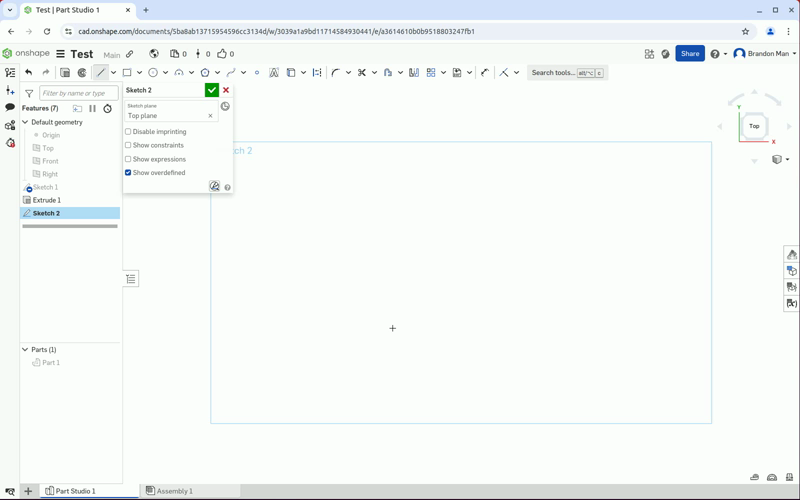
key_up(shift)
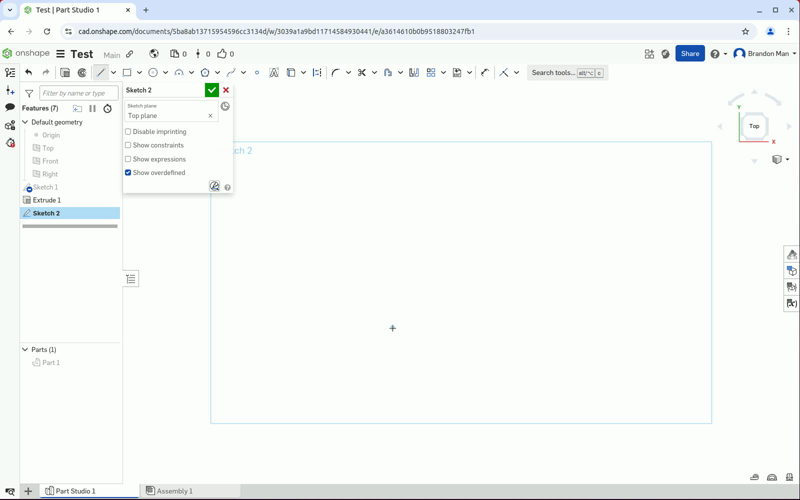
key_down(shift)
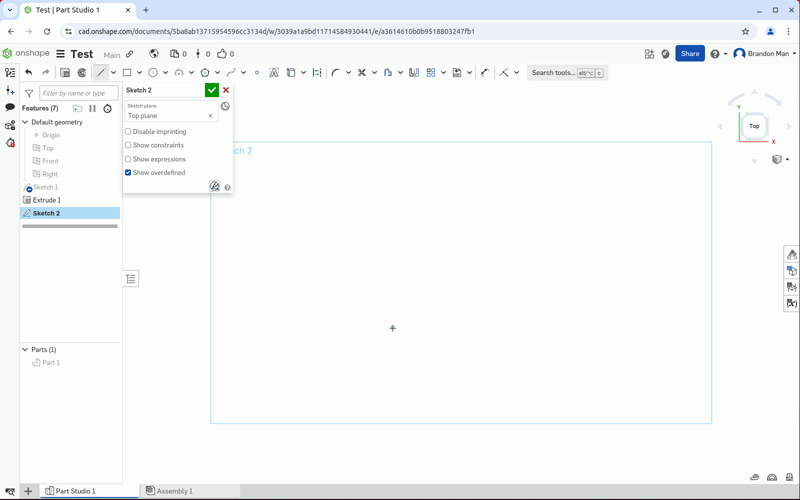
mouse_move(422, 327)
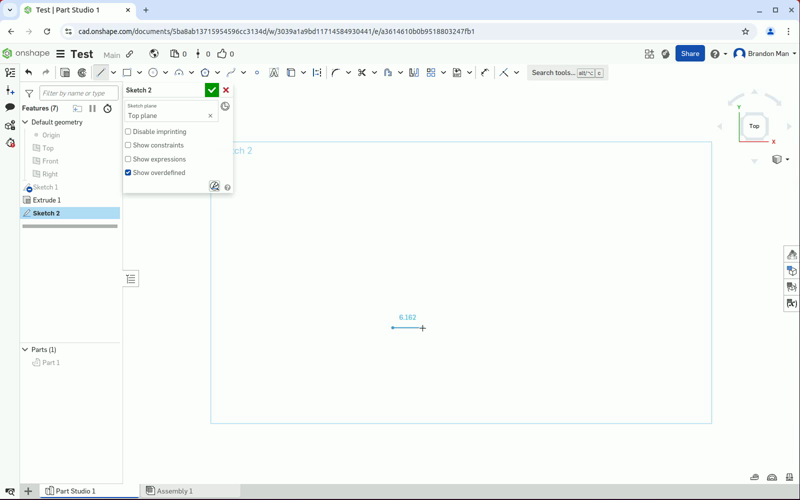
mouse_move(392, 305)
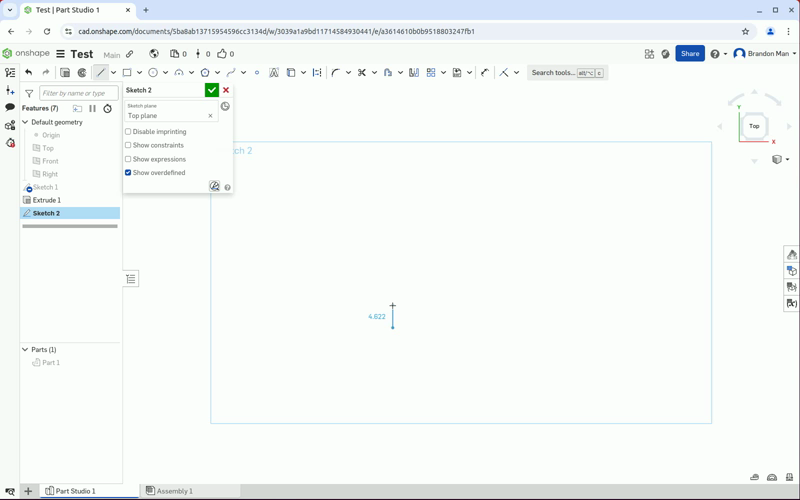
click(392, 305)
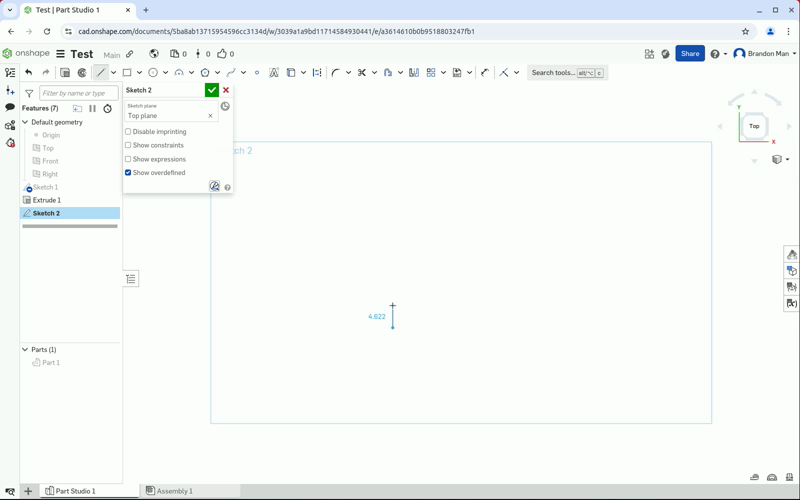
key_up(shift)
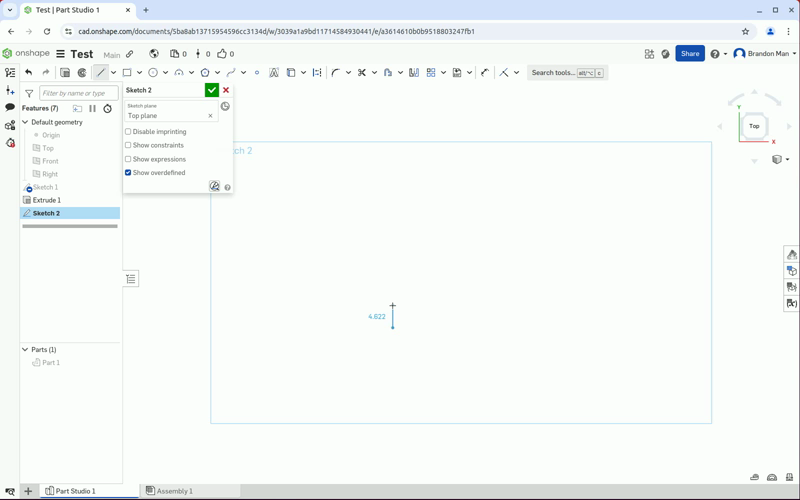
key(esc)
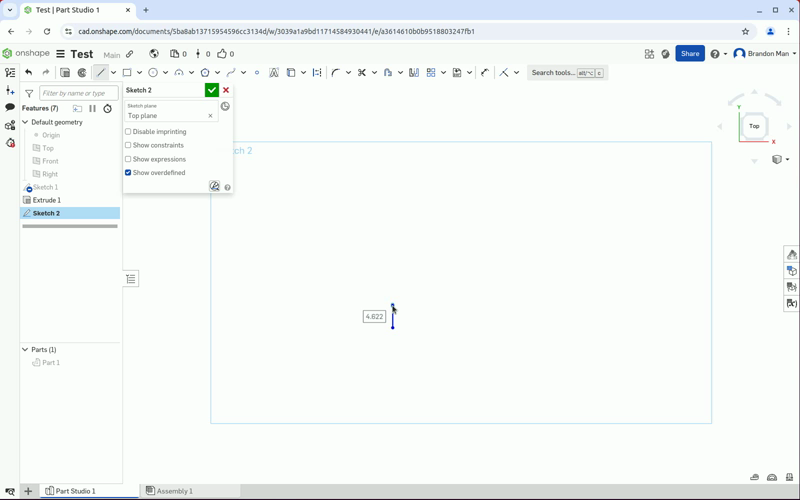
key(a)
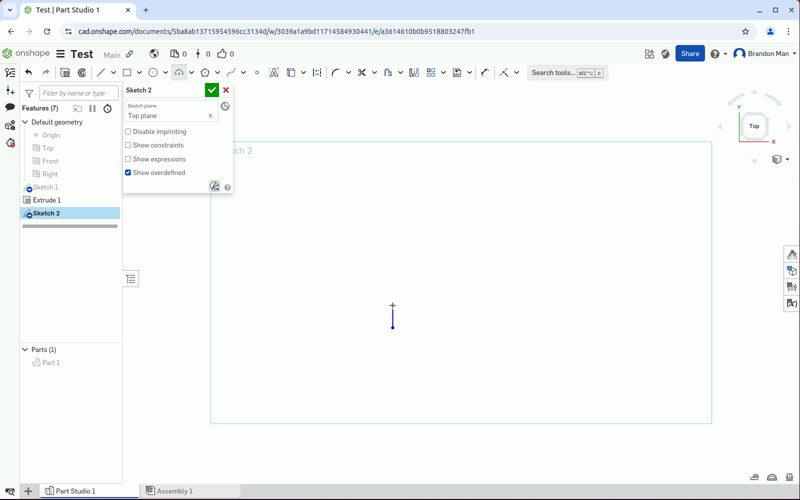
mouse_move(392, 305)
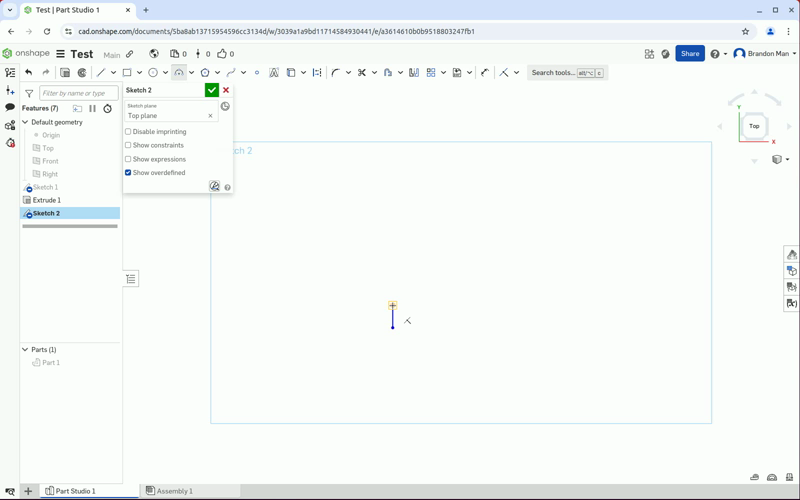
click(392, 305)
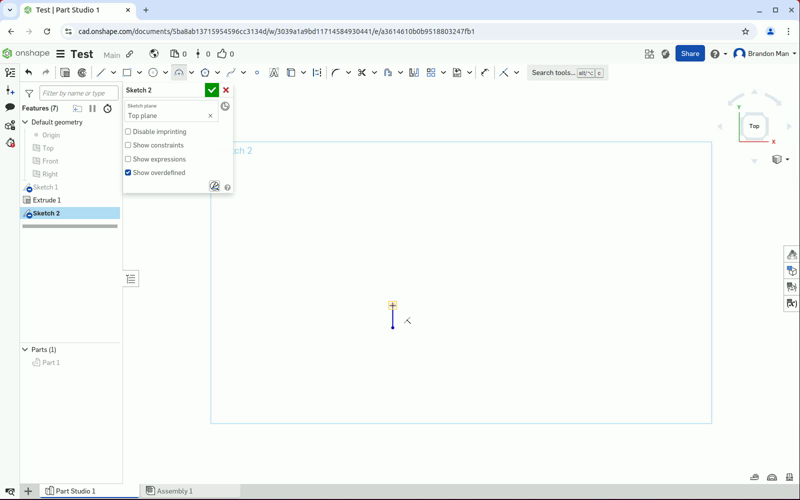
key_down(shift)
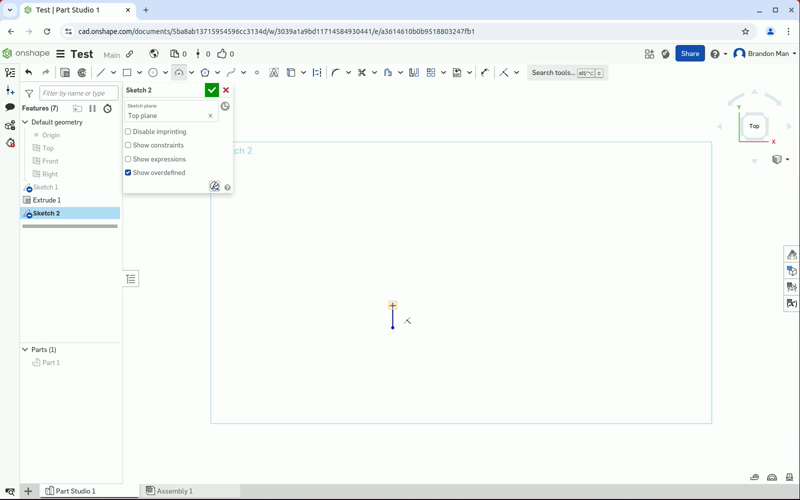
mouse_move(392, 261)
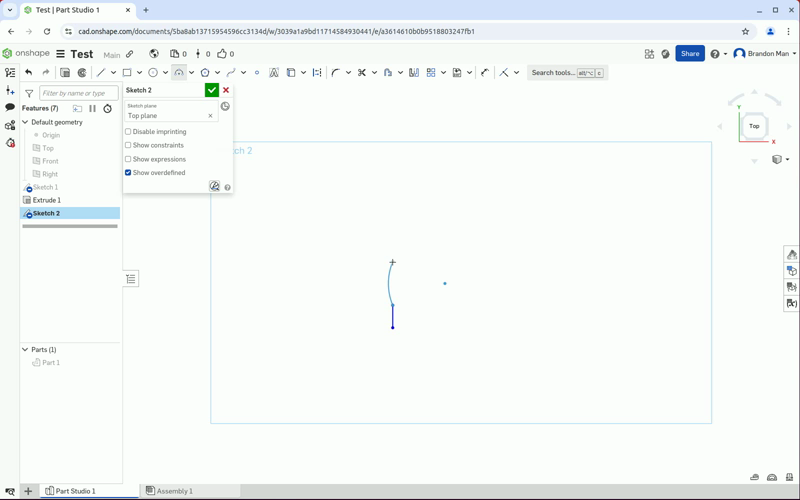
click(392, 261)
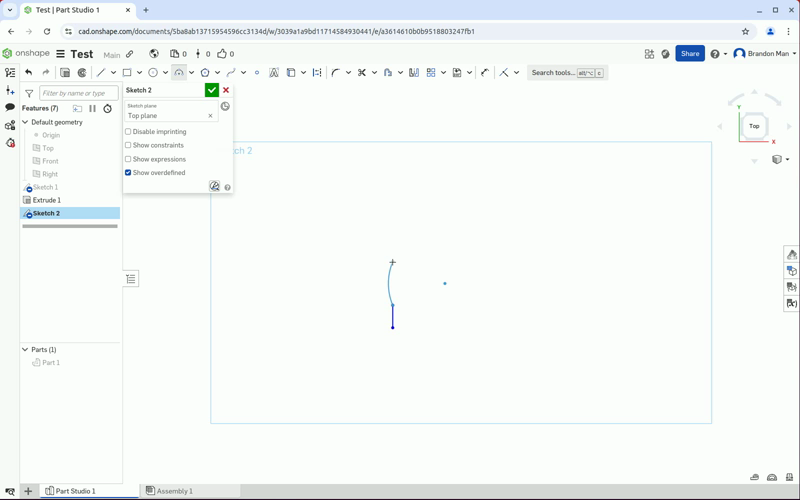
mouse_move(371, 283)
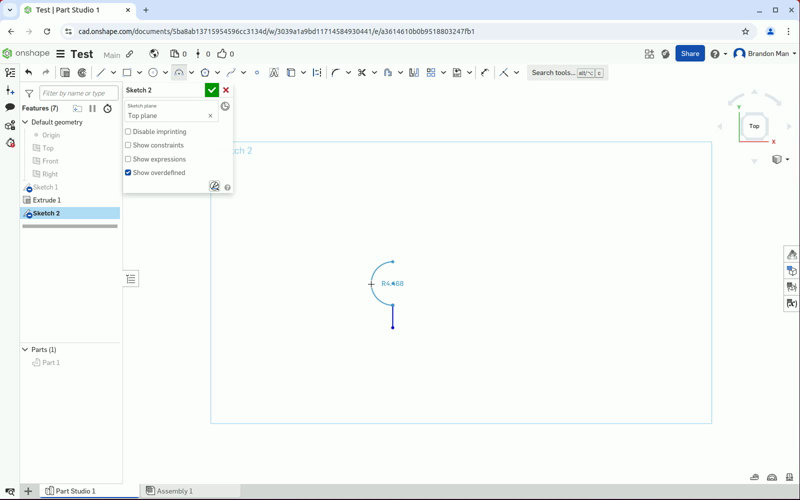
click(371, 283)
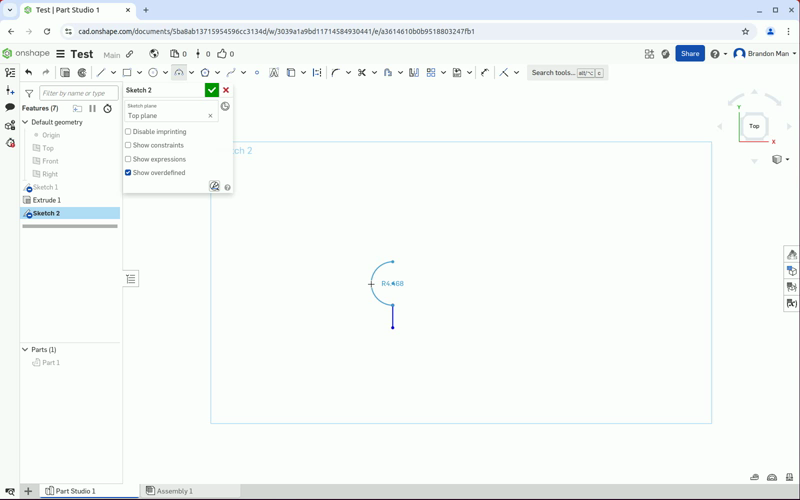
key_up(shift)
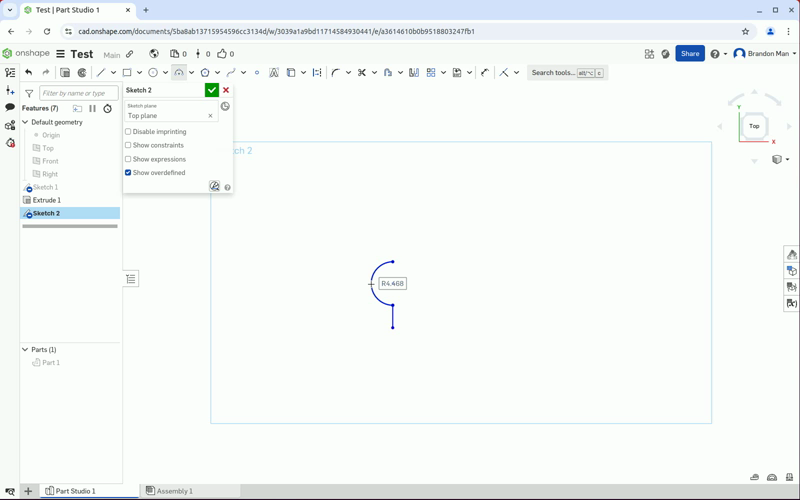
key(esc)
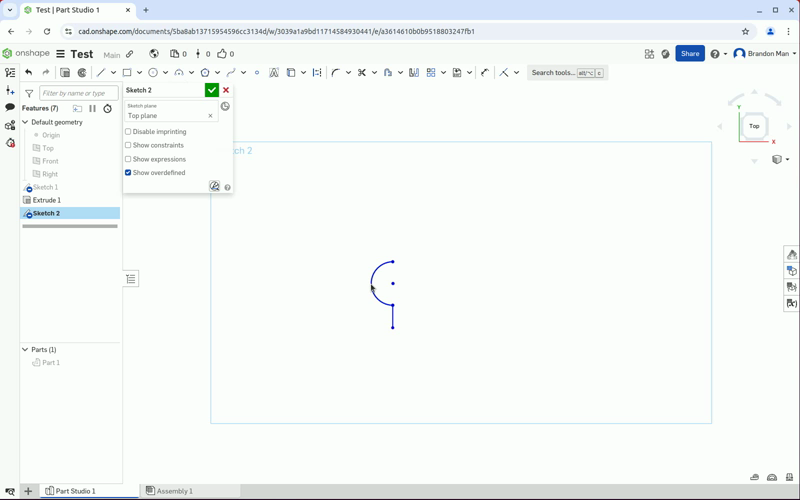
key(l)
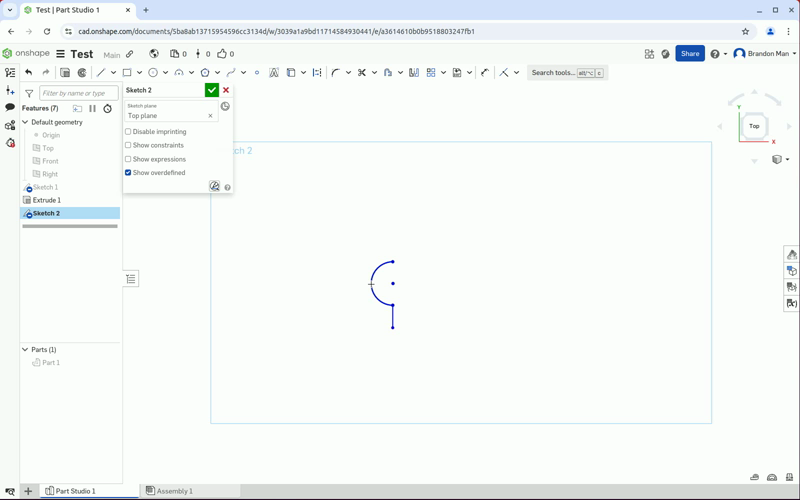
mouse_move(392, 261)
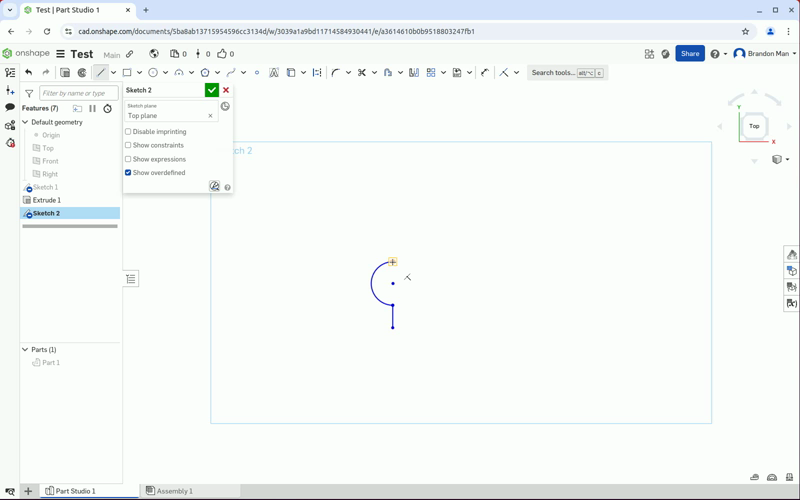
click(392, 261)
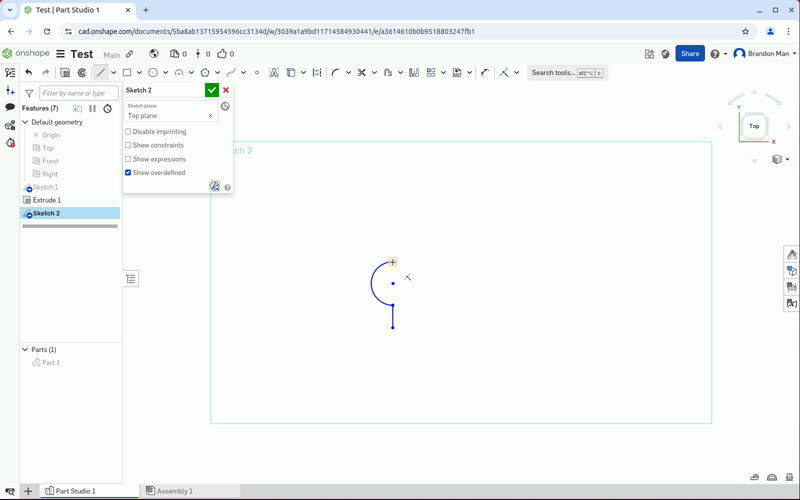
key_down(shift)
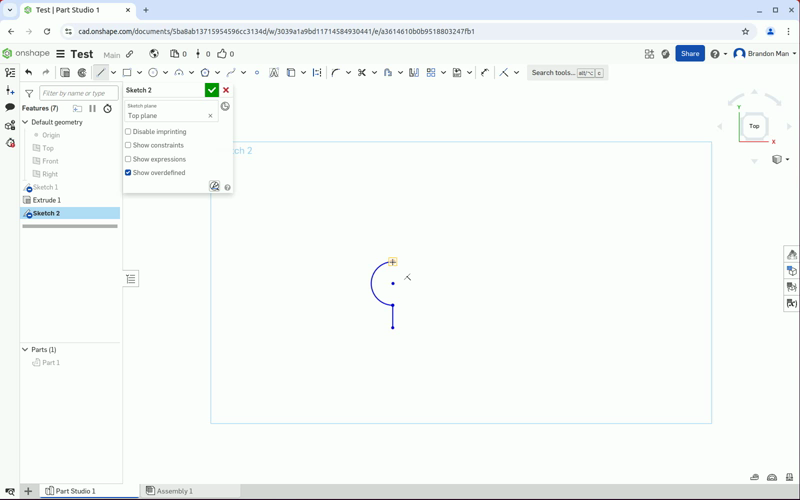
mouse_move(422, 261)
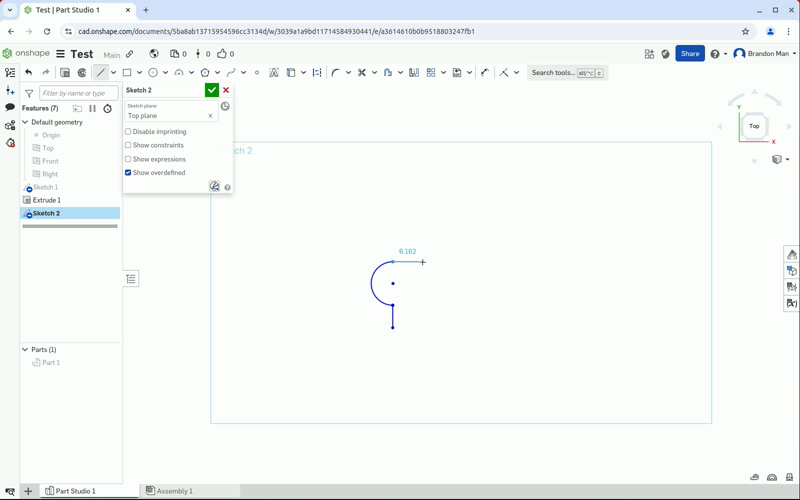
mouse_move(392, 239)
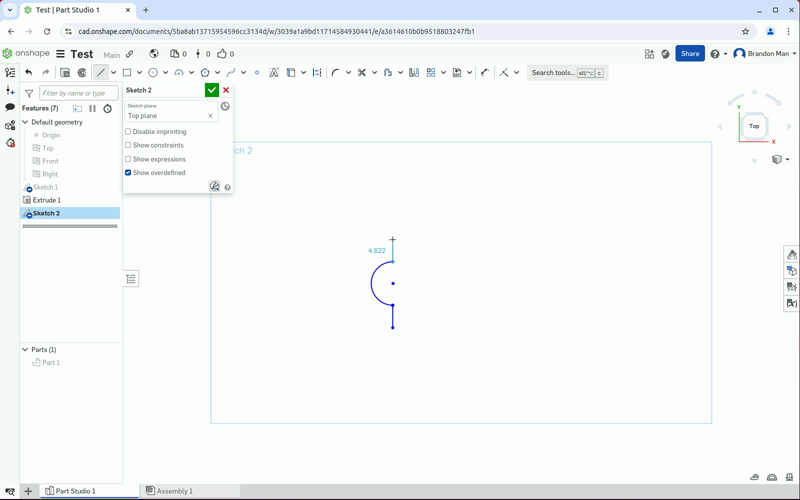
click(392, 239)
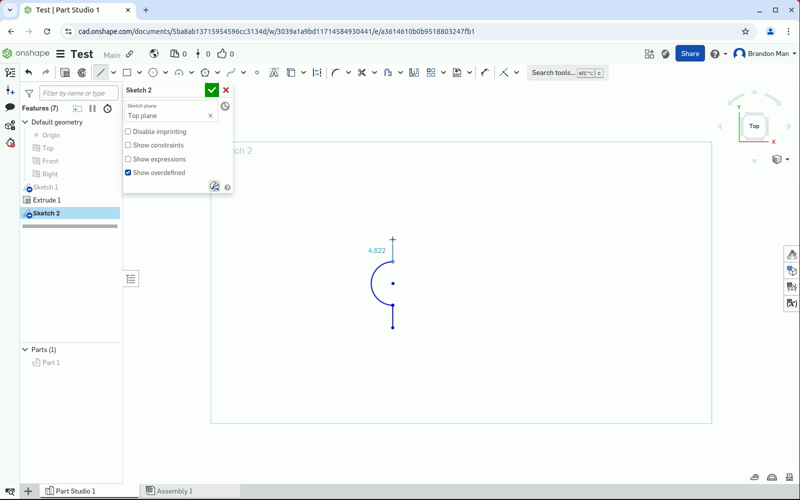
key_up(shift)
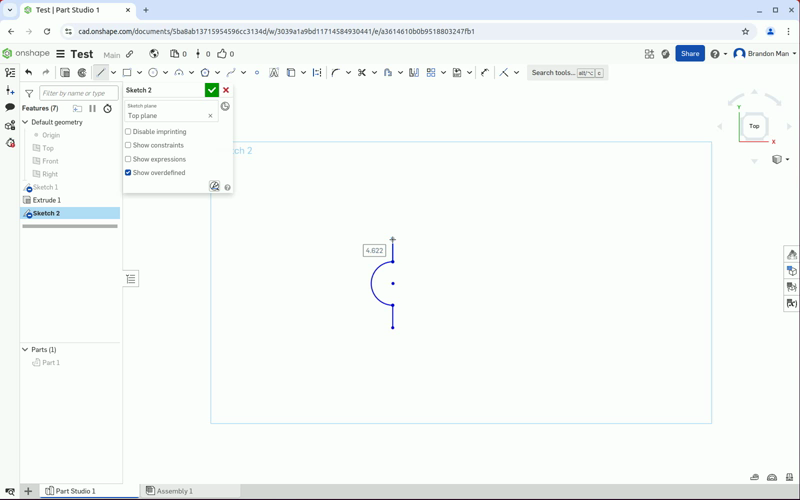
key(esc)
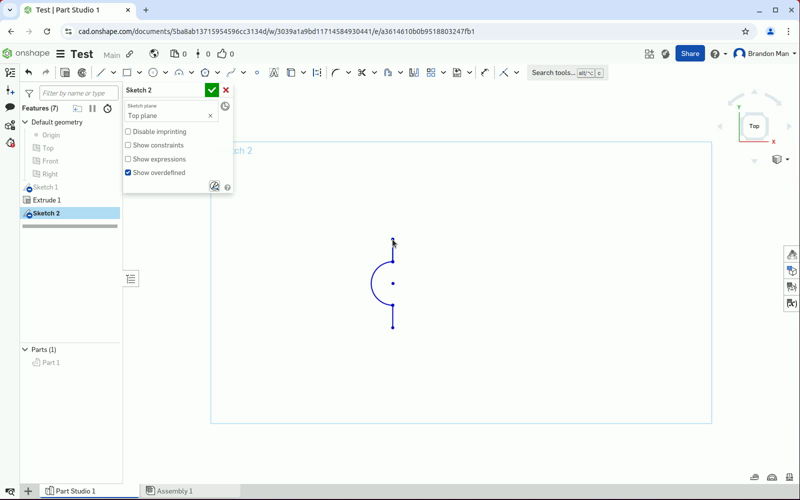
key(a)
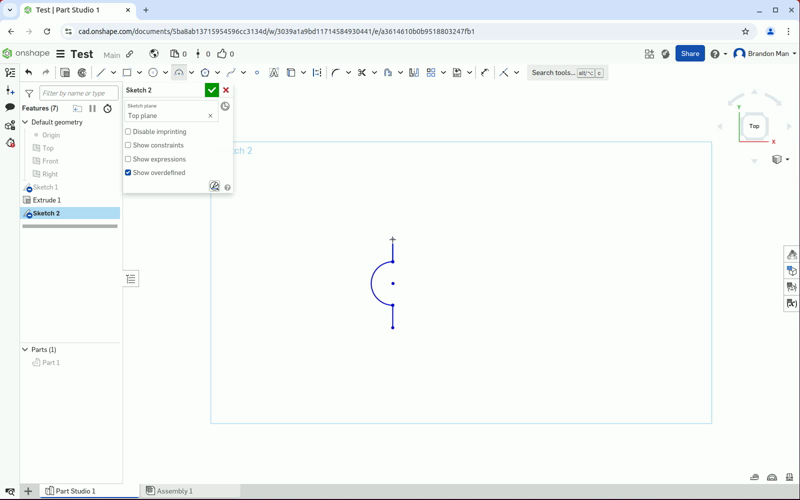
mouse_move(392, 239)
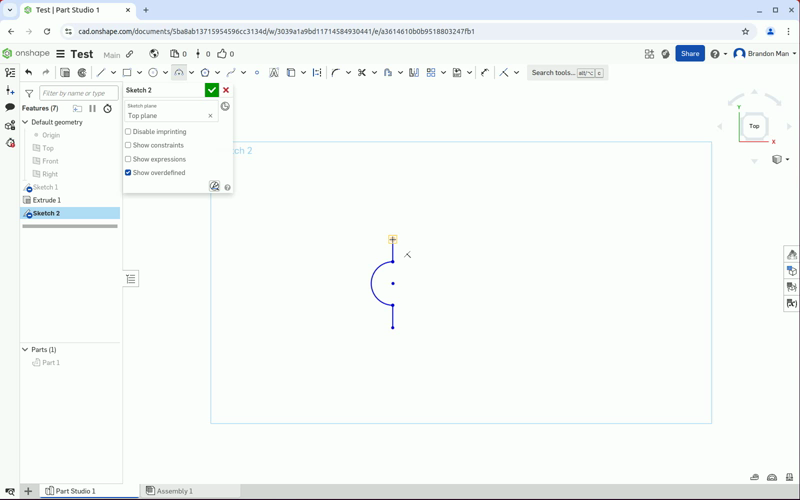
click(392, 239)
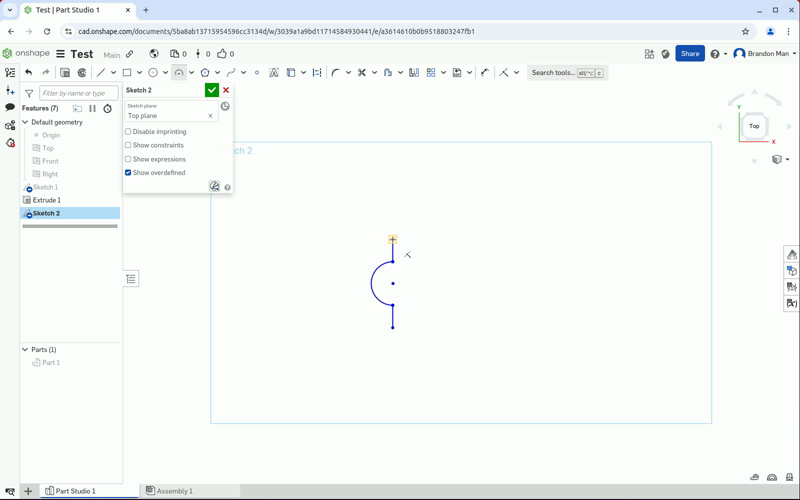
mouse_move(392, 327)
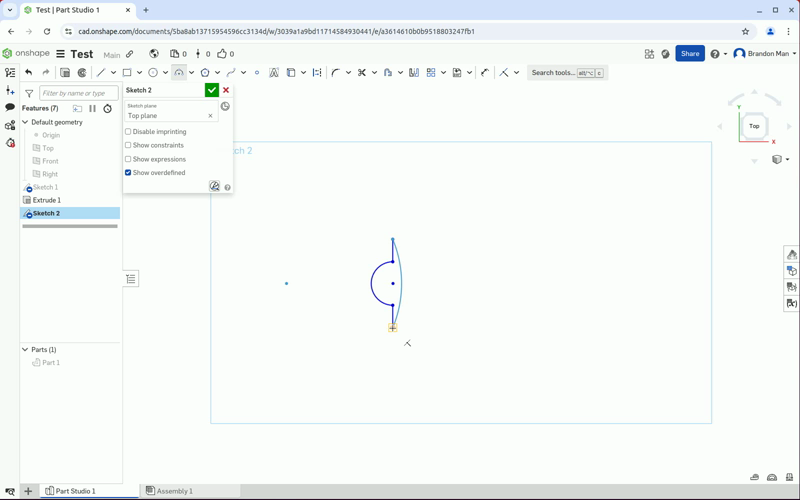
click(392, 327)
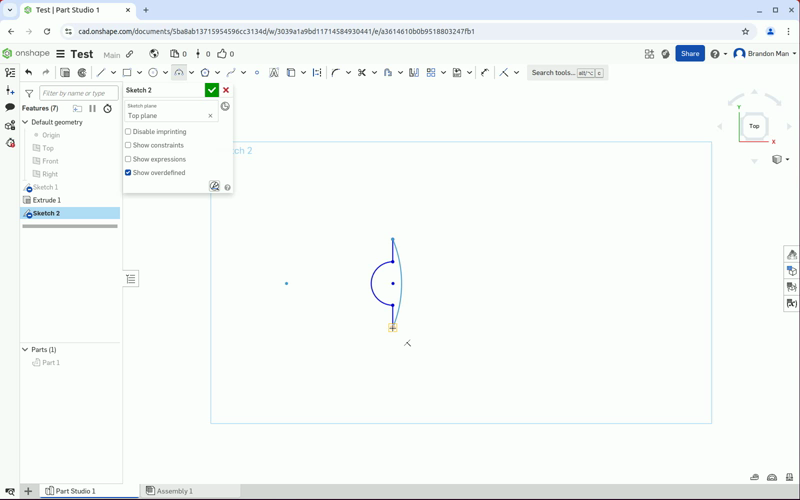
key_down(shift)
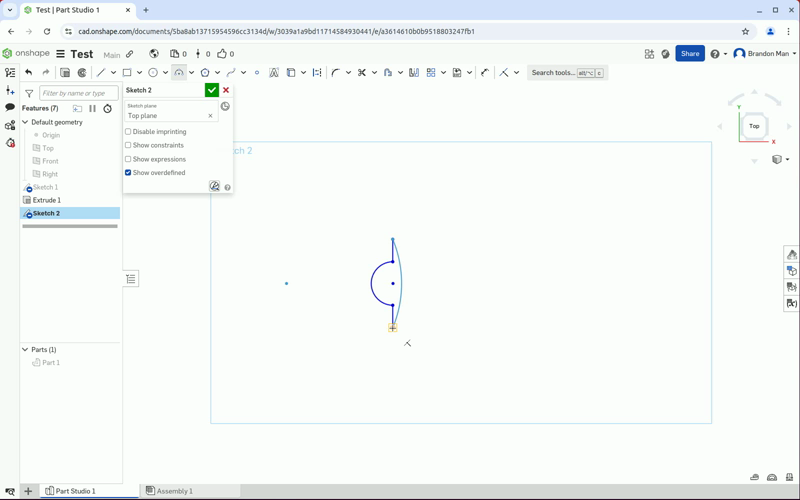
mouse_move(348, 283)
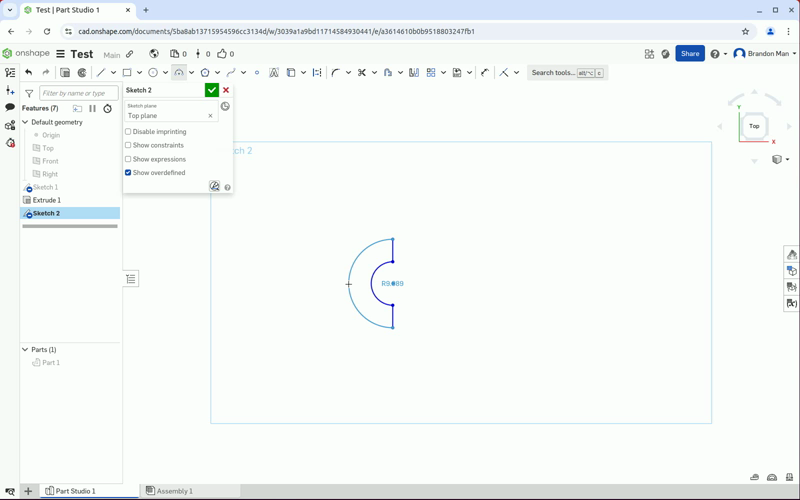
click(348, 283)
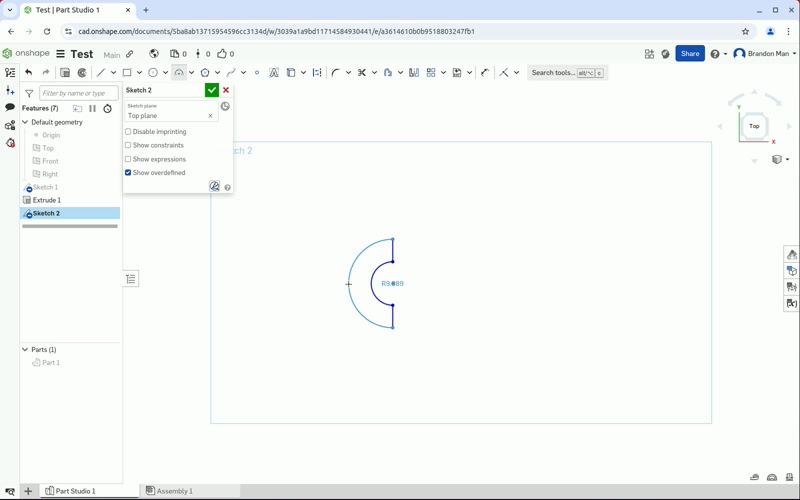
key_up(shift)
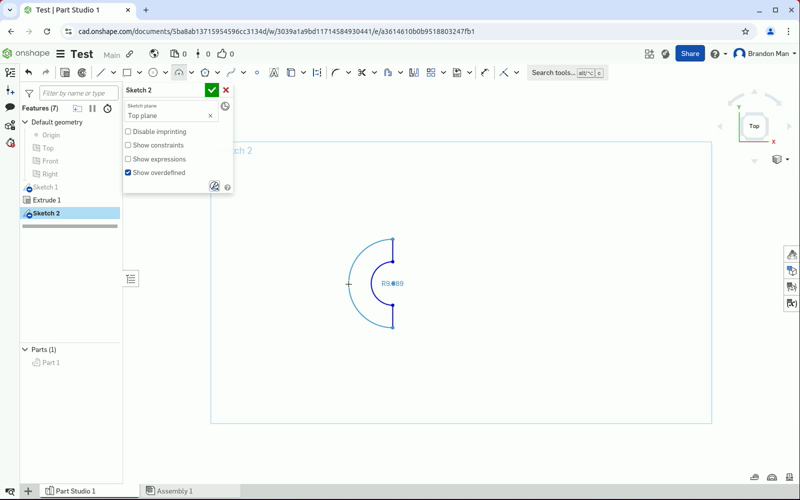
key(esc)
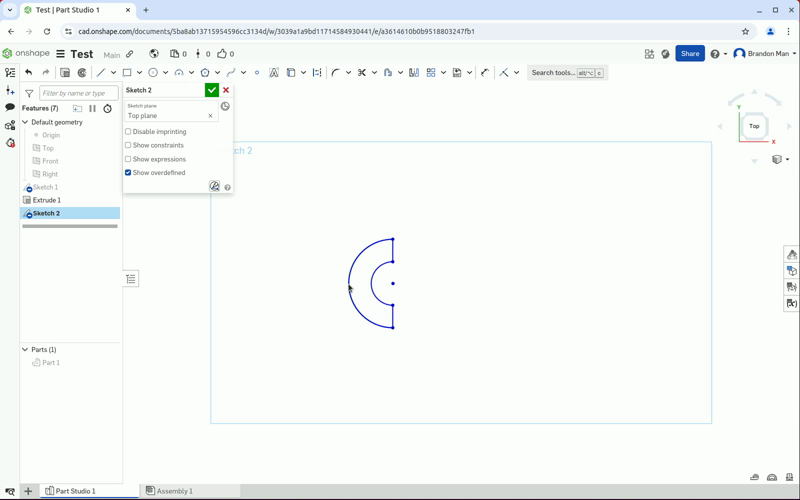
mouse_move(388, 279)
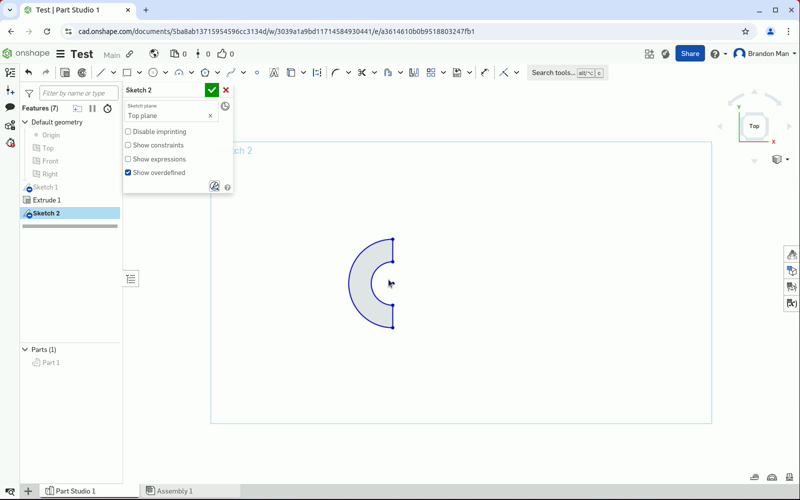
scroll(6)
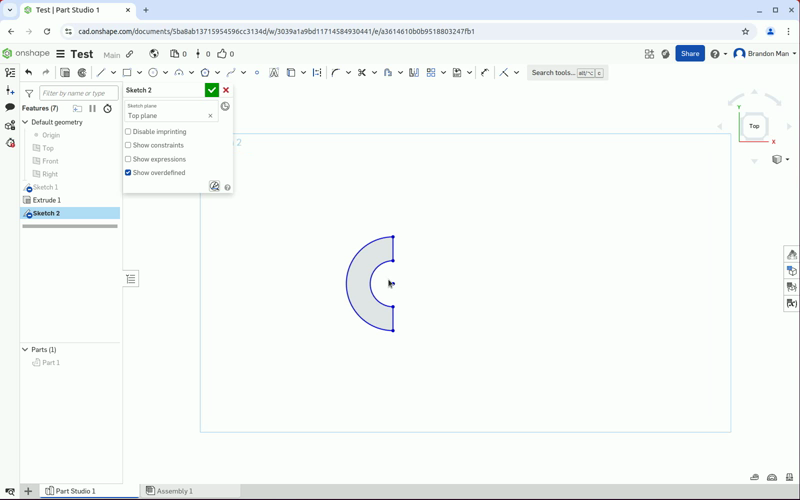
scroll(6)
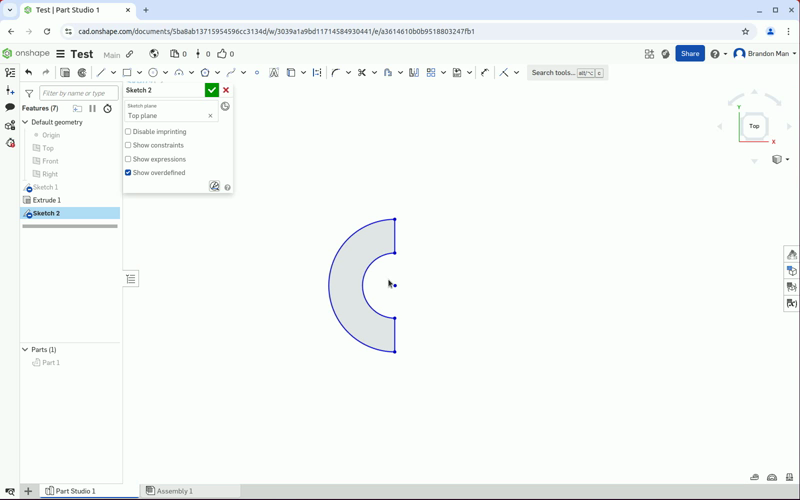
scroll(6)
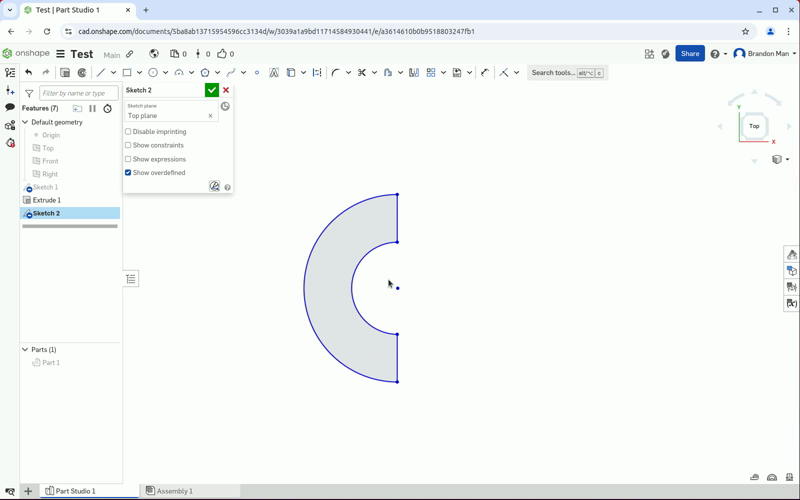
scroll(6)
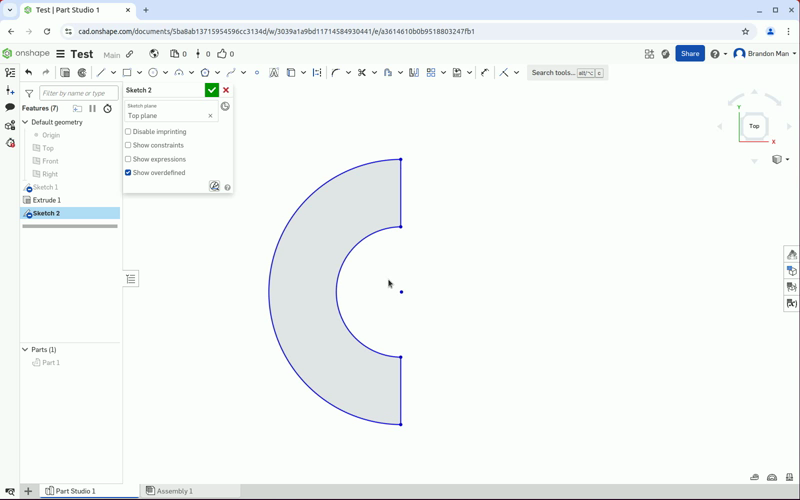
scroll(6)
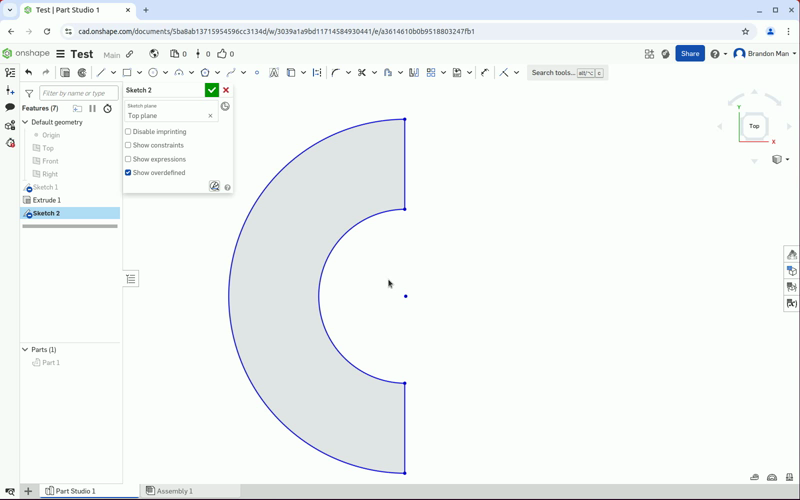
scroll(6)
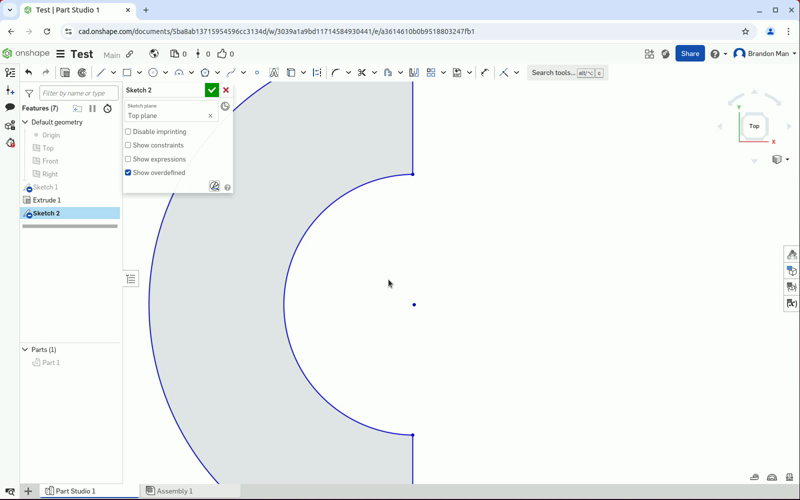
scroll(6)
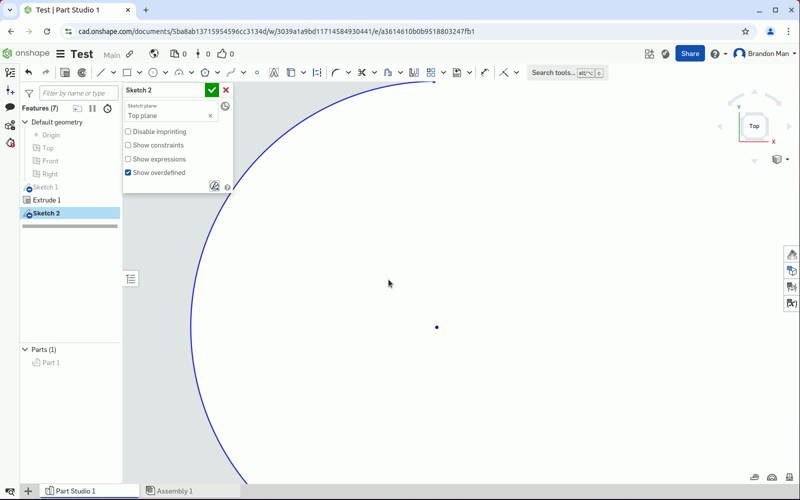
click(388, 279)
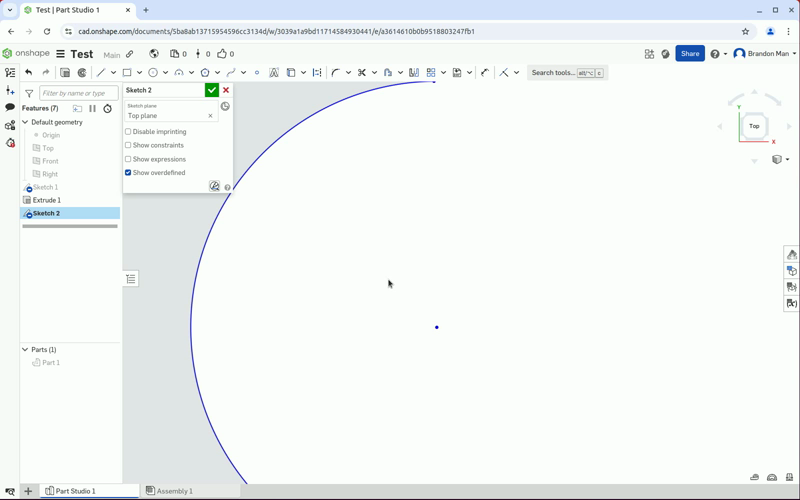
scroll(-6)
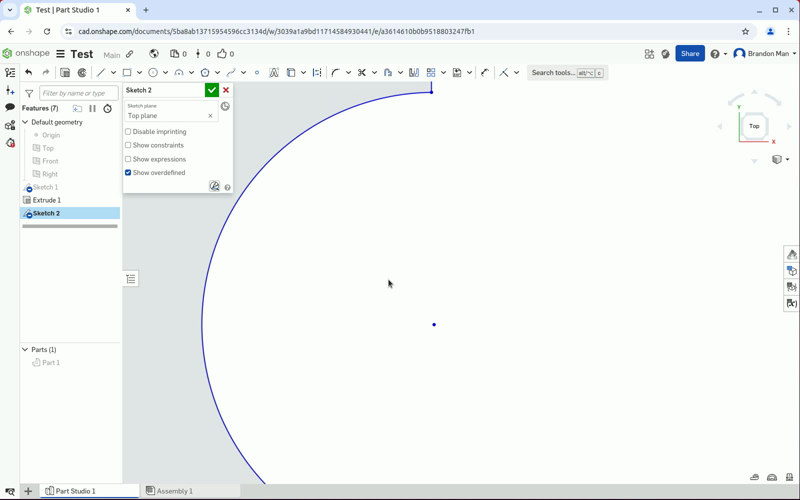
scroll(-6)
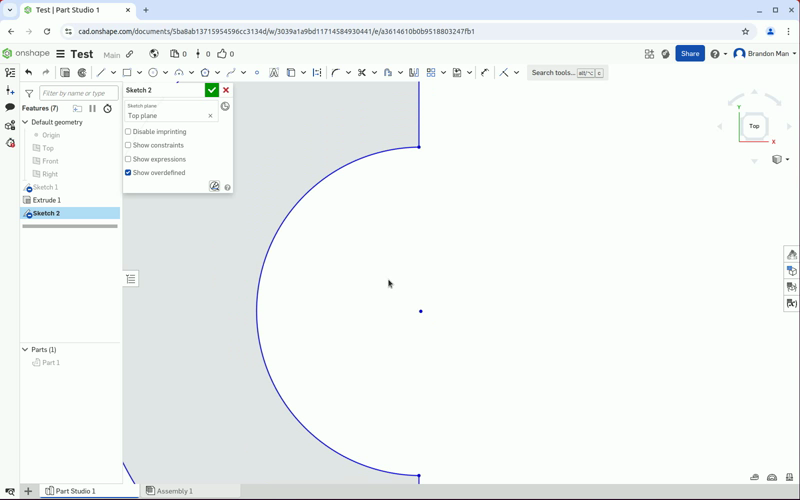
scroll(-6)
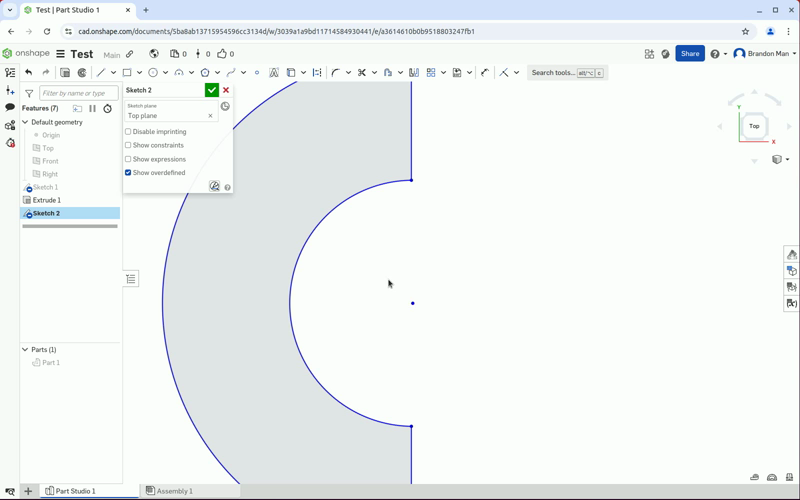
scroll(-6)
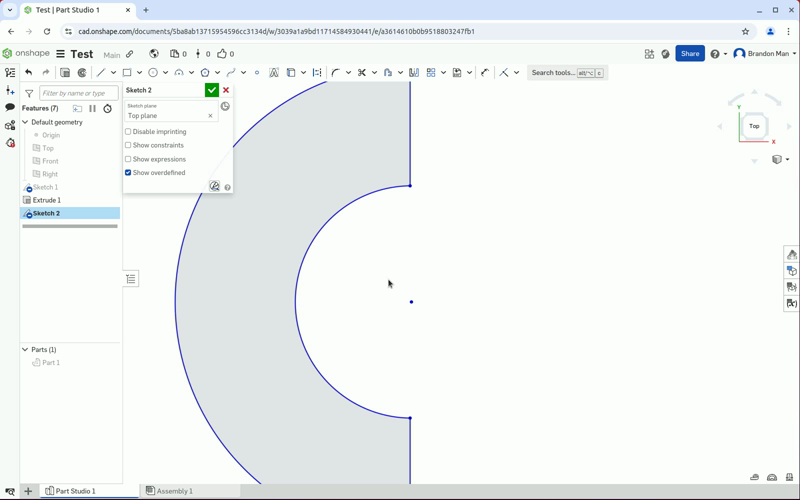
scroll(-6)
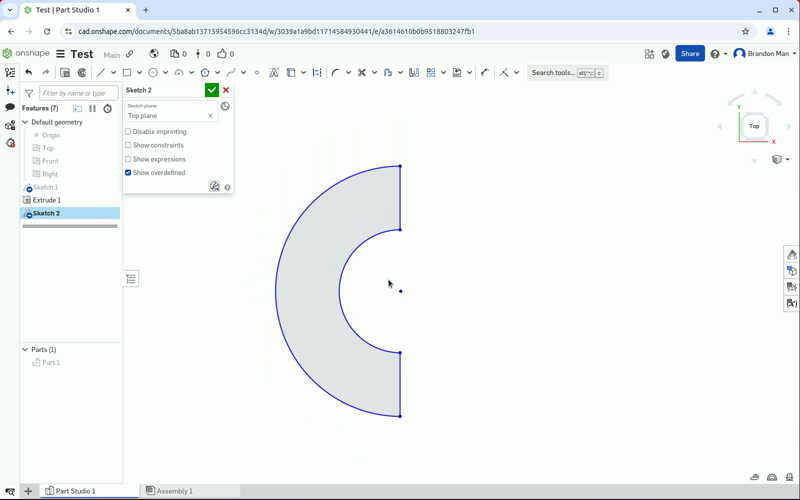
scroll(-6)
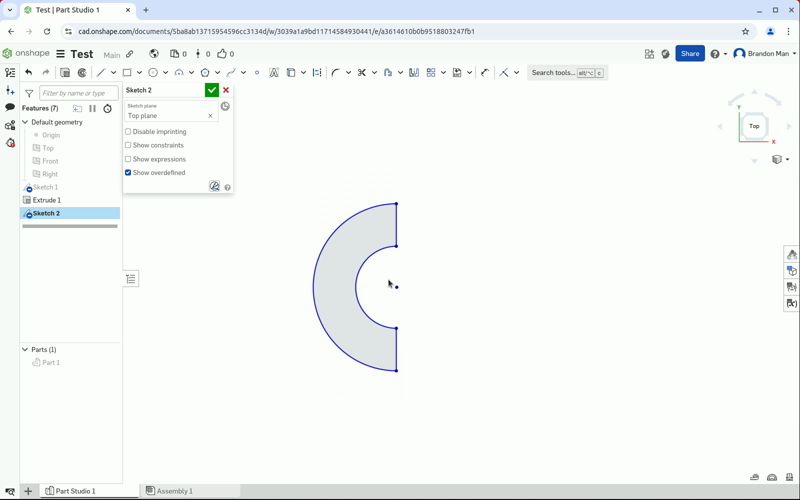
scroll(-6)
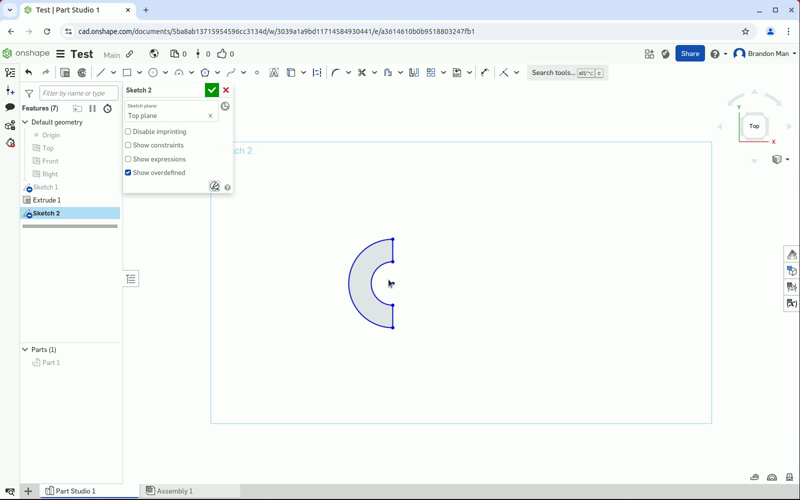
mouse_move(73, 352)
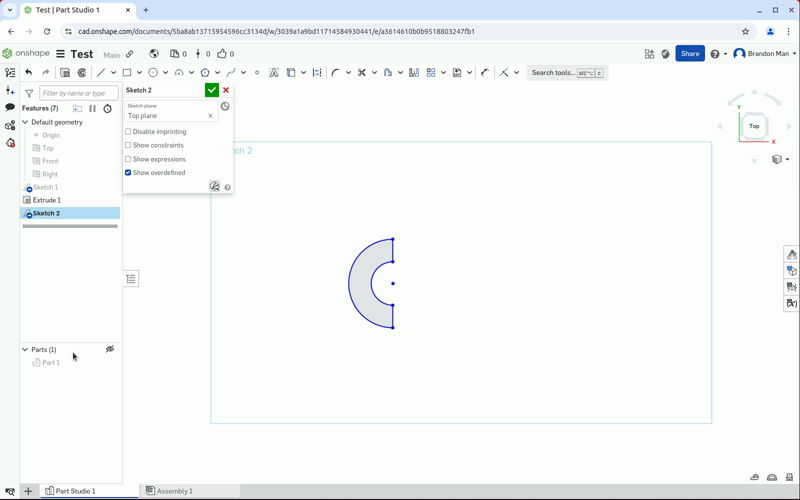
key(shift+y)
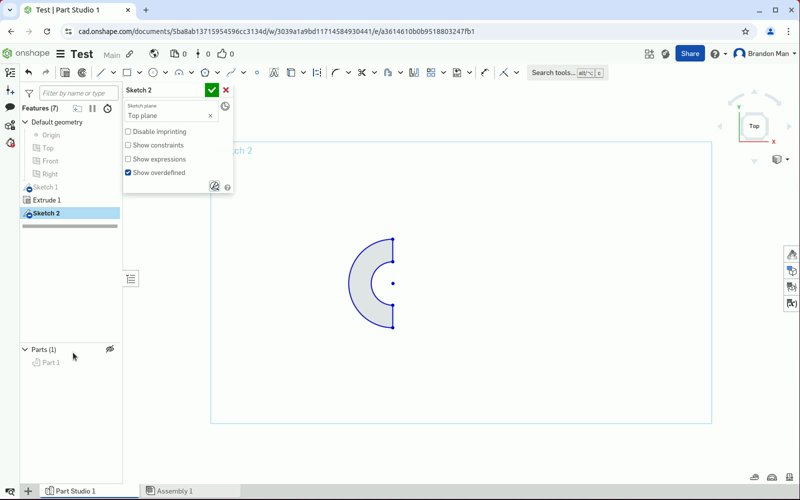
key(shift+e)
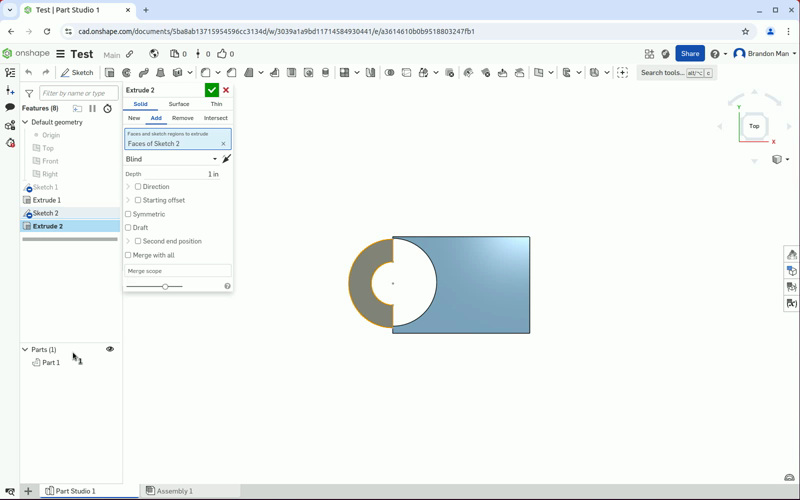
mouse_move(143, 106)
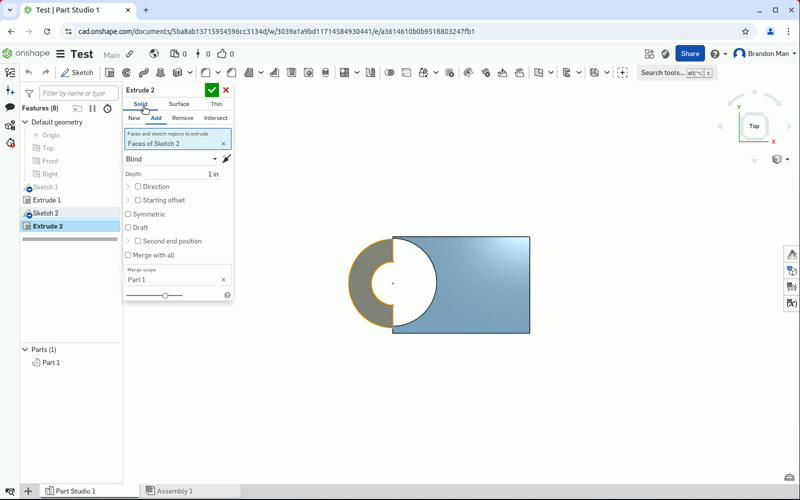
click(143, 106)
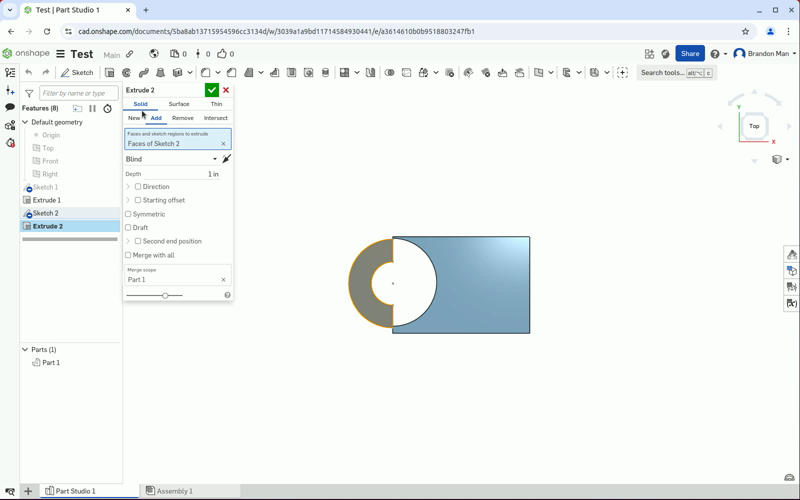
mouse_move(137, 120)
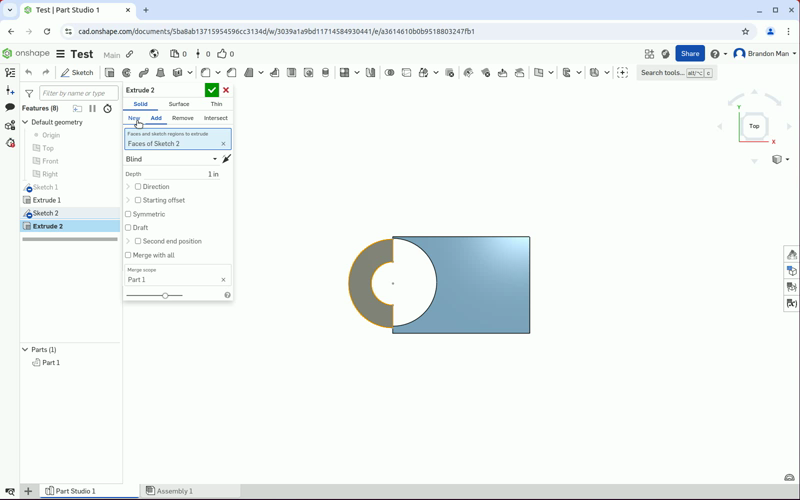
click(137, 120)
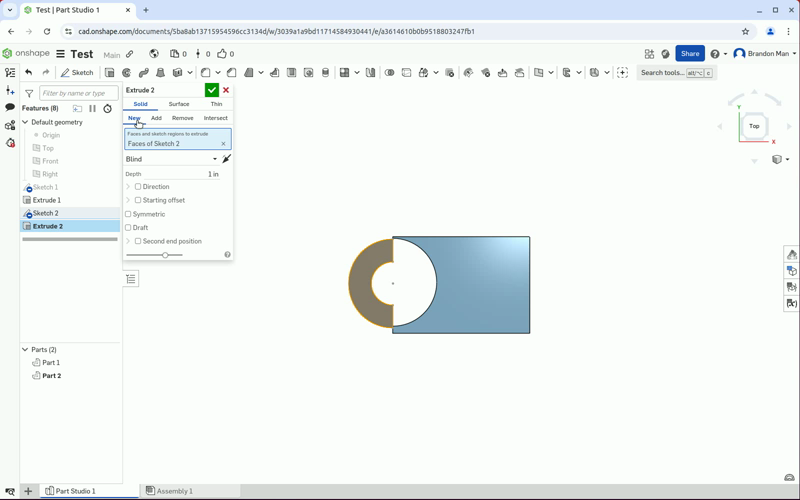
key(tab, 4)
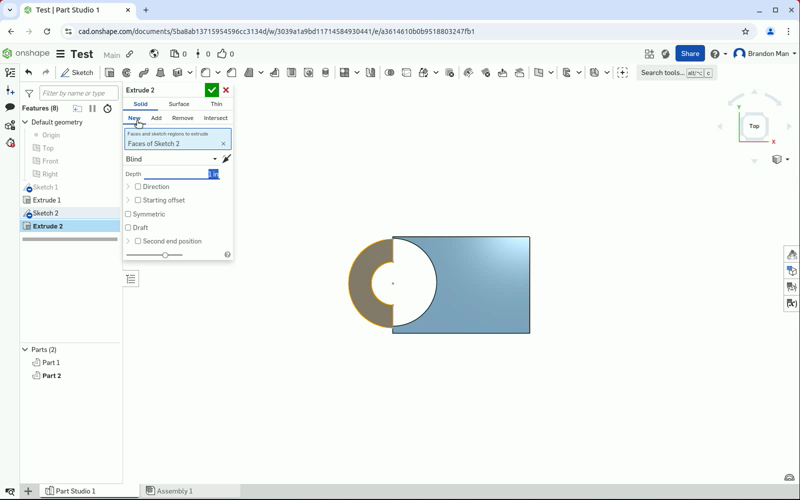
text(4.092)
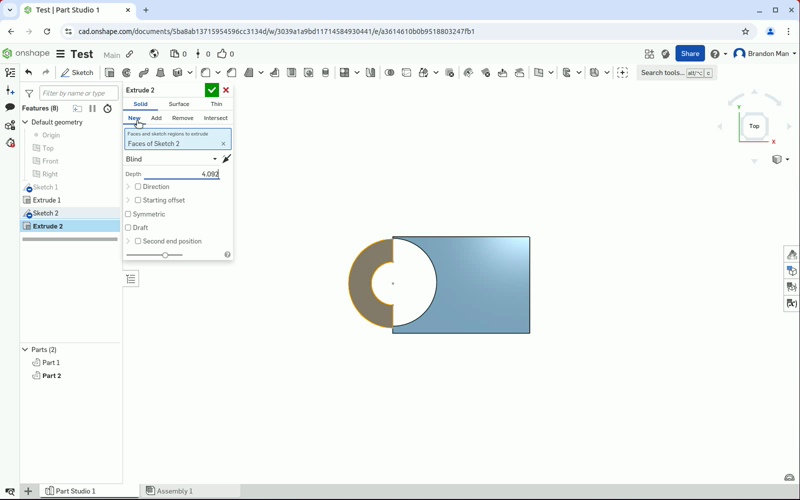
key(enter)
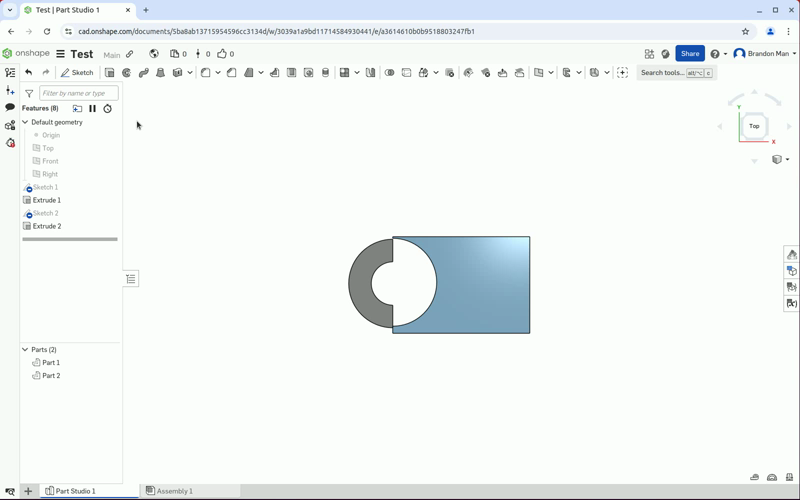
key(shift+h)
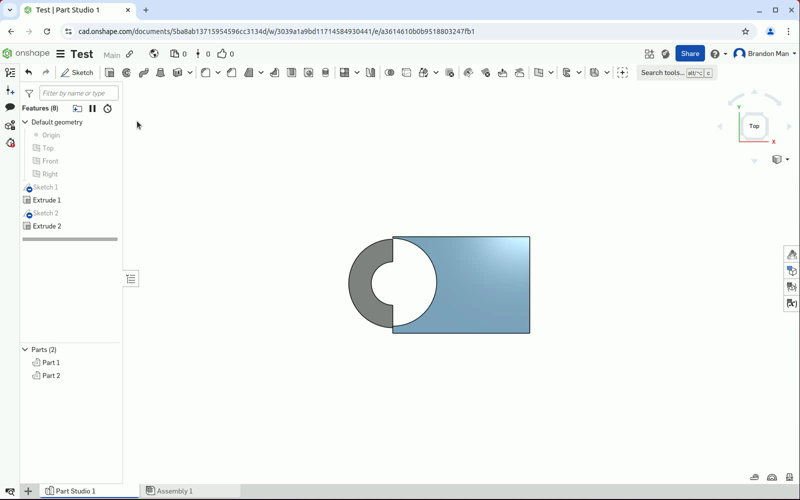
key(shift+h)
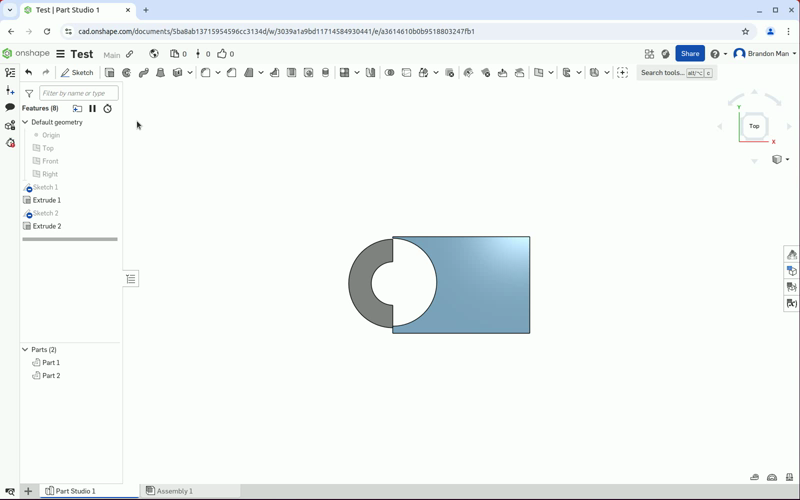
mouse_move(73, 189)
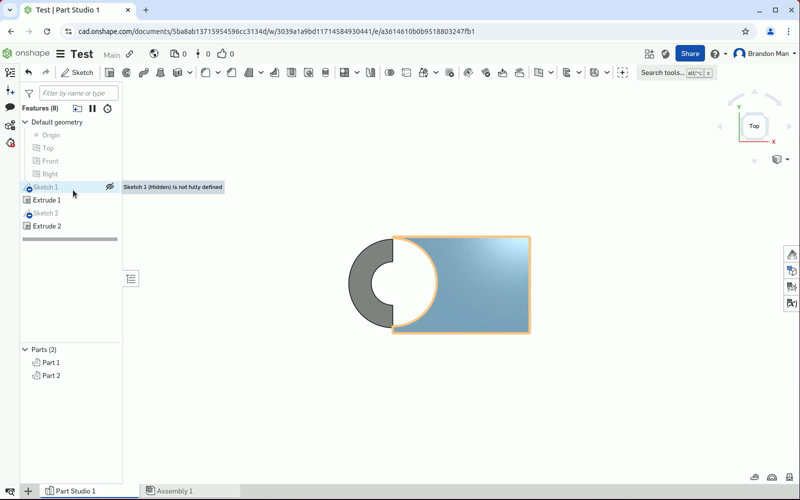
click(73, 189)
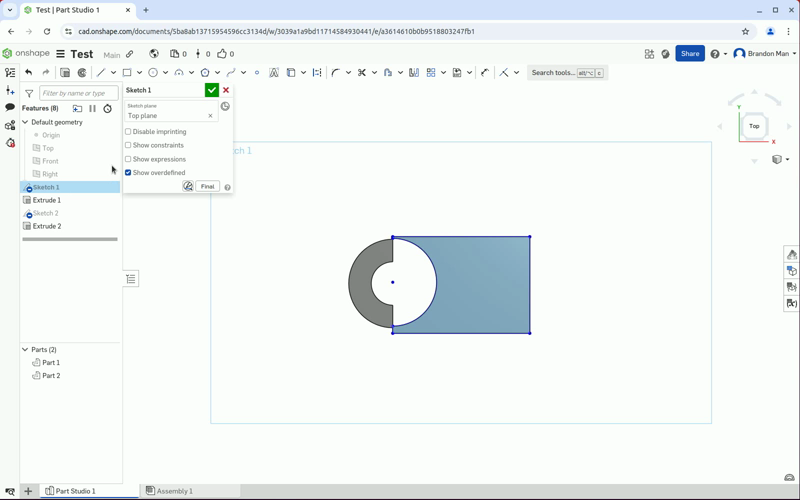
mouse_move(229, 92)
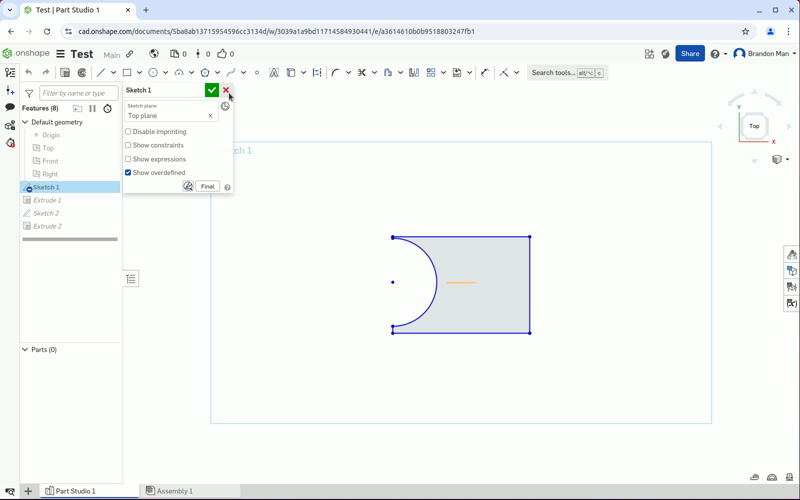
click(229, 92)
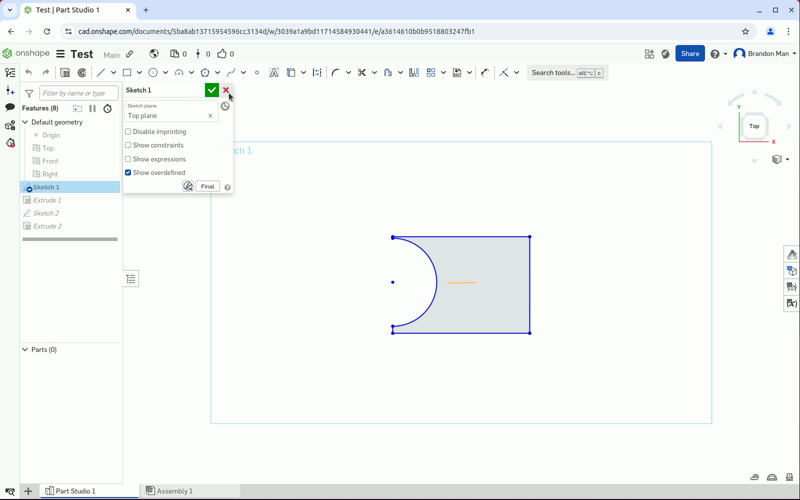
key(shift+s)
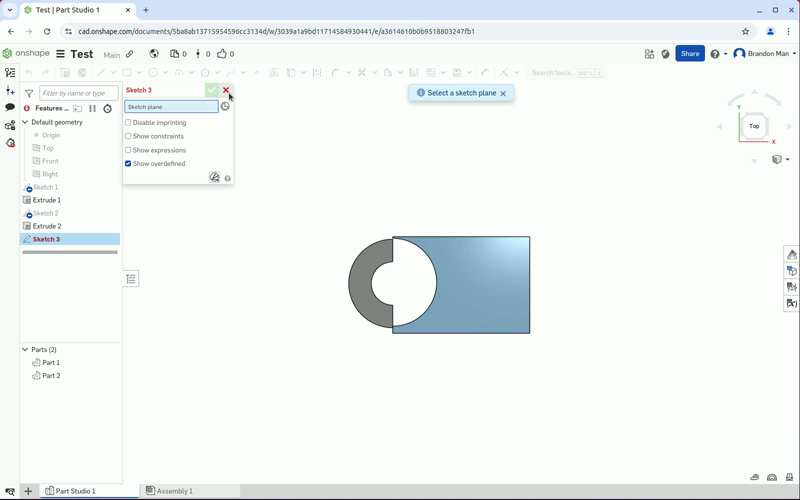
mouse_move(73, 150)
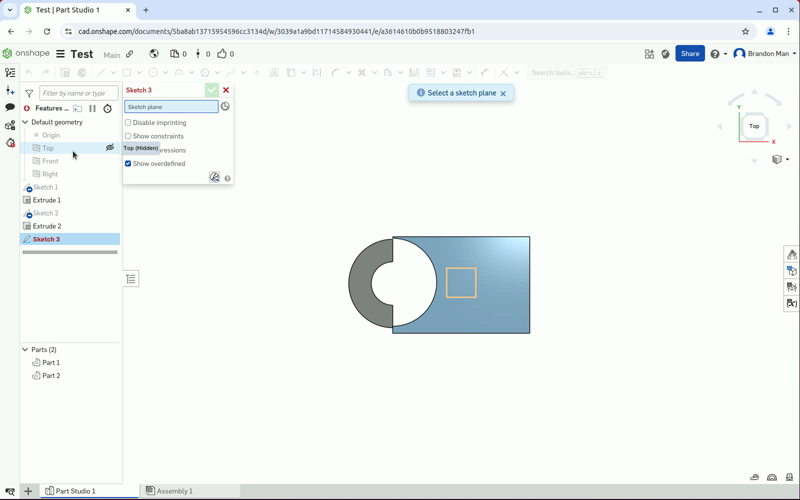
click(73, 150)
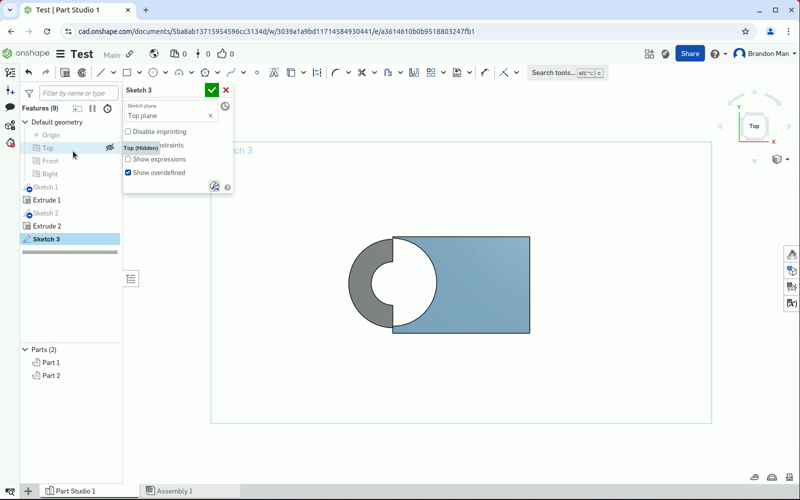
mouse_move(73, 352)
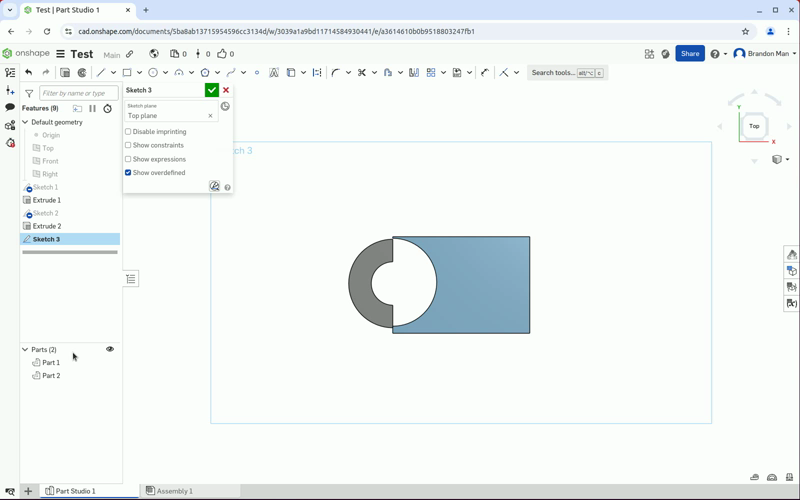
key(y)
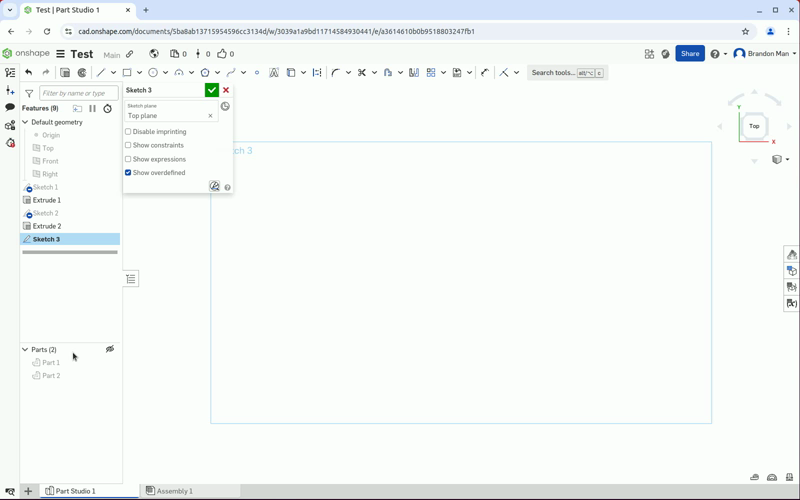
key(a)
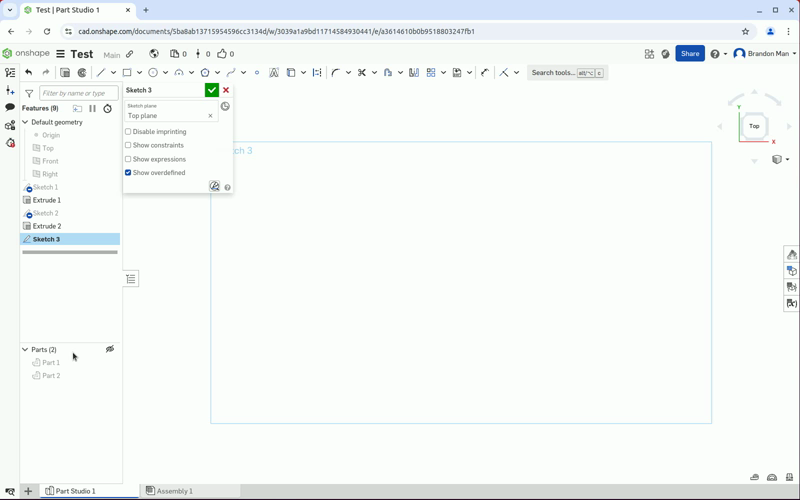
key_down(shift)
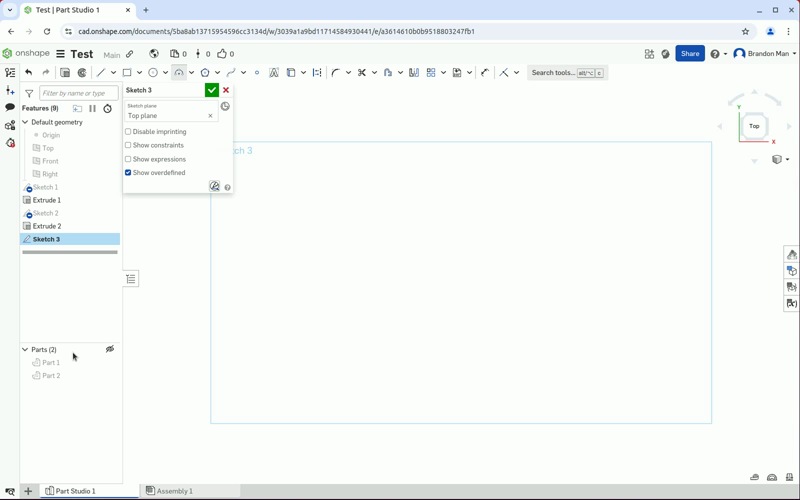
mouse_move(392, 327)
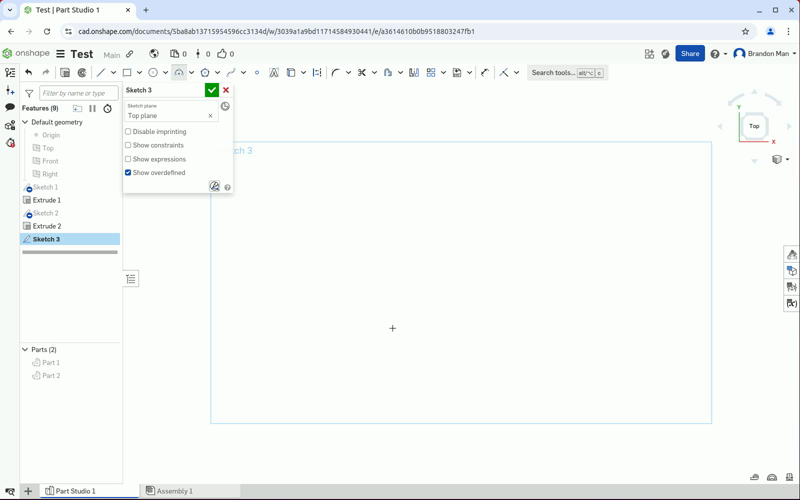
click(392, 327)
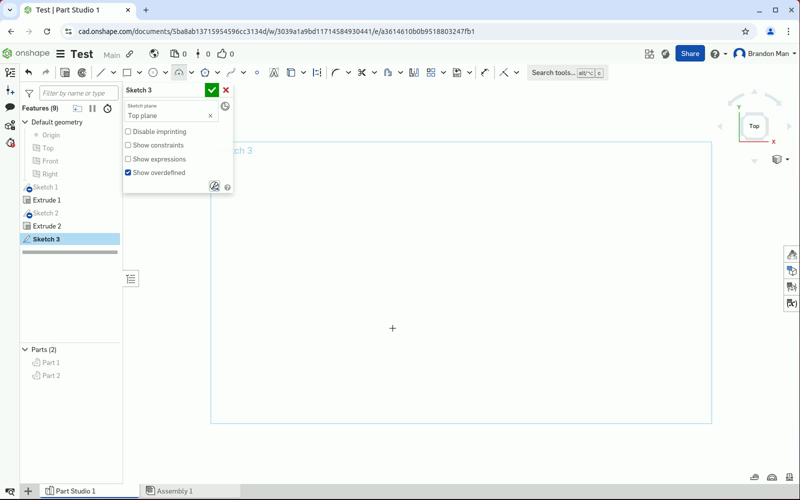
key_up(shift)
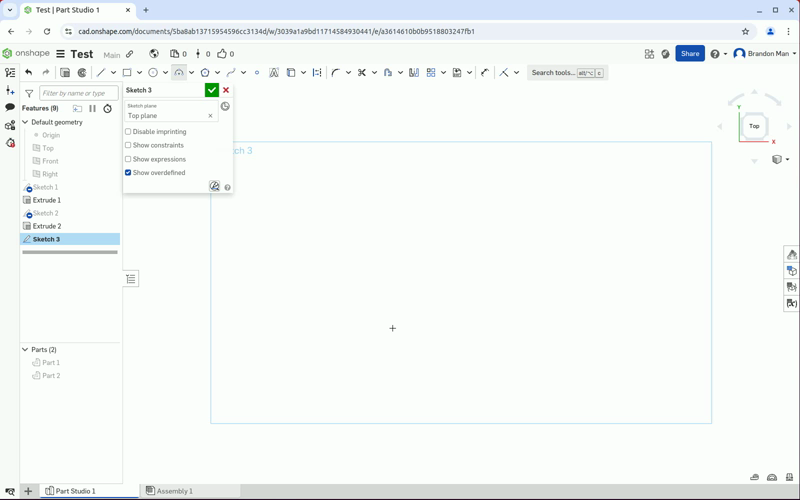
key_down(shift)
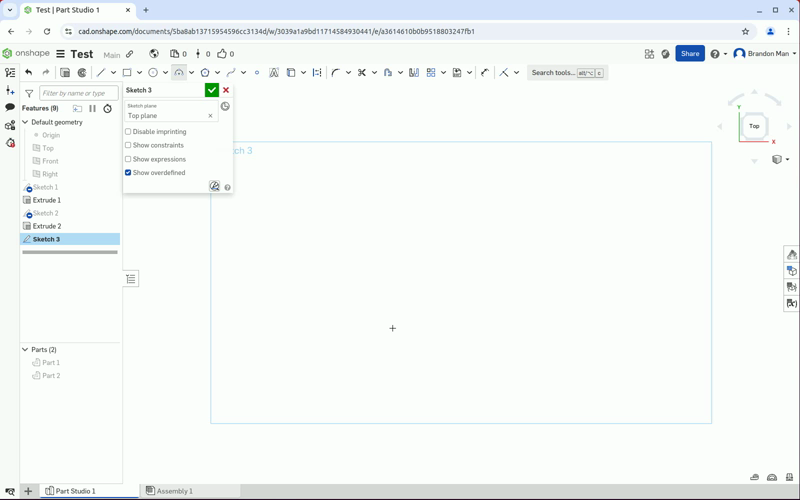
mouse_move(392, 239)
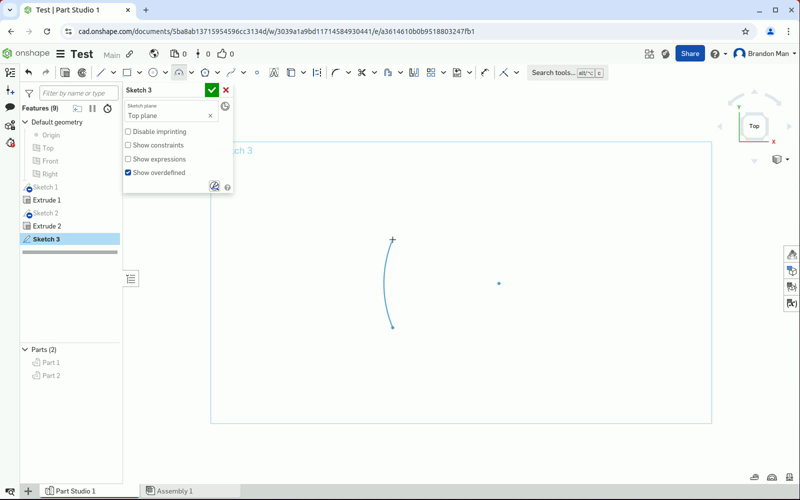
click(392, 239)
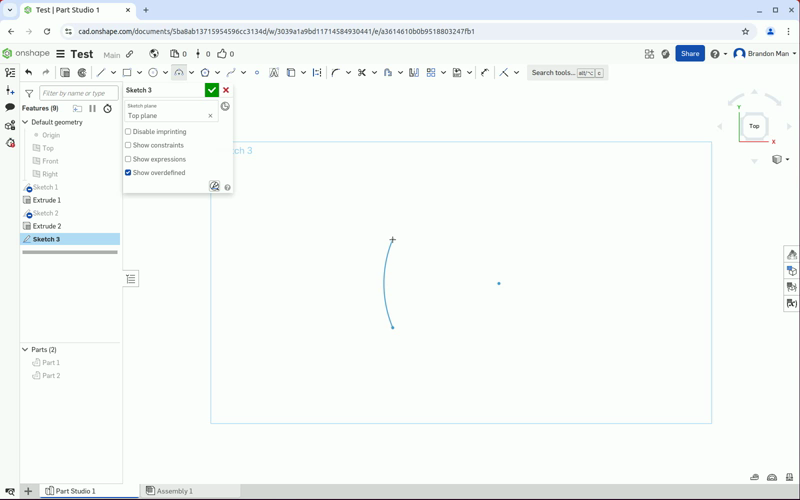
mouse_move(436, 283)
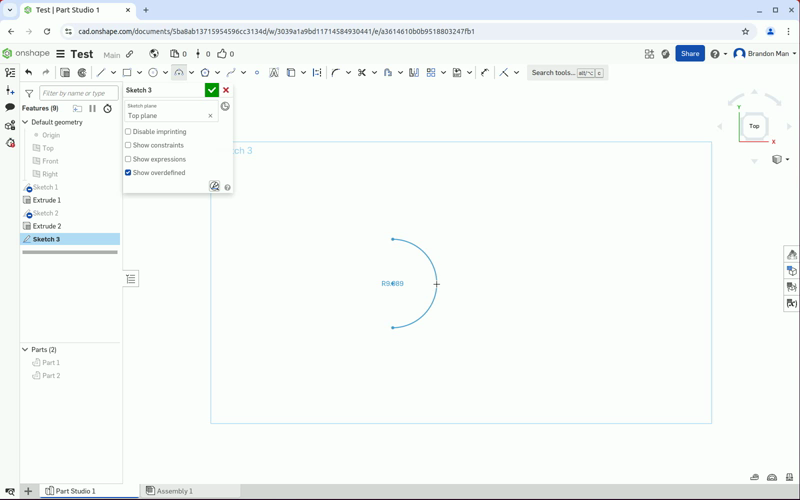
click(436, 283)
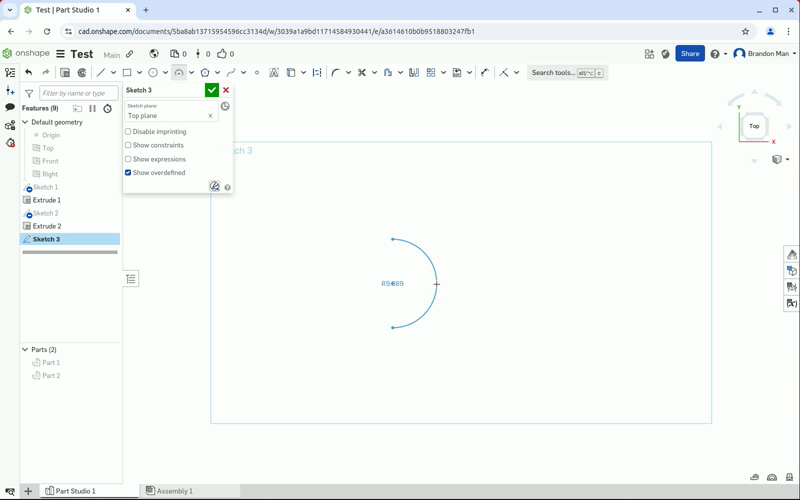
key_up(shift)
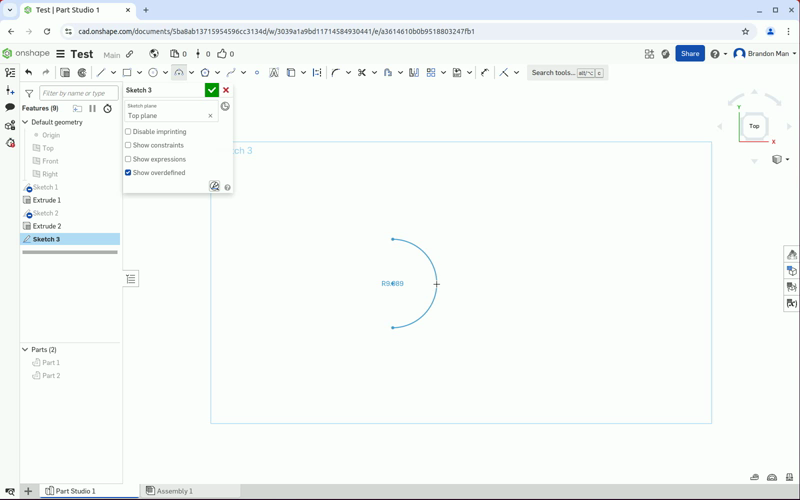
key(esc)
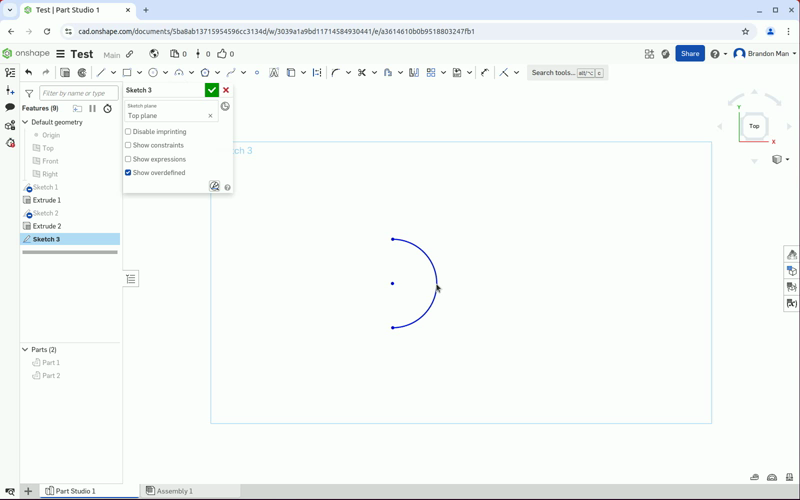
key(l)
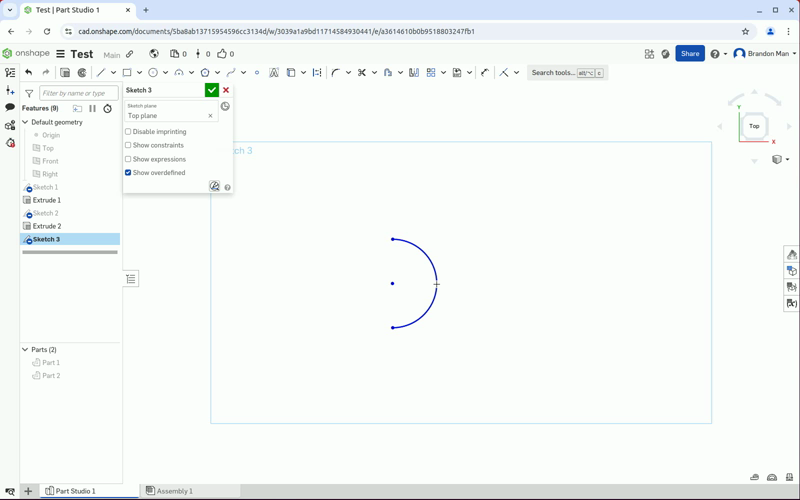
mouse_move(392, 239)
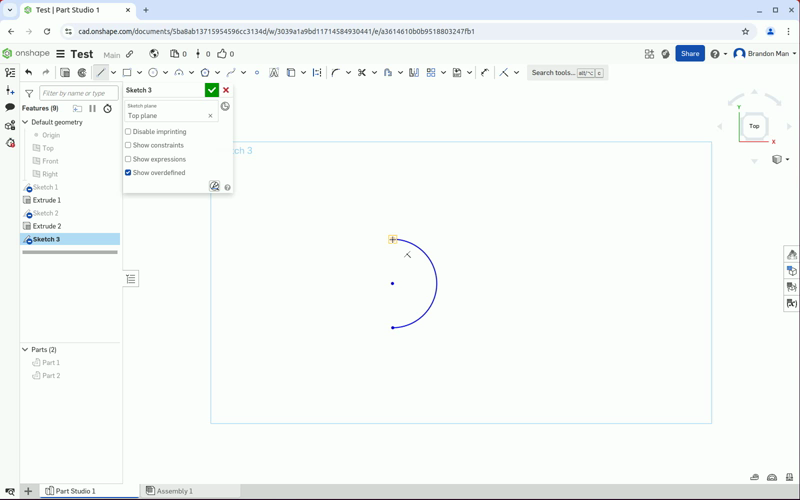
click(392, 239)
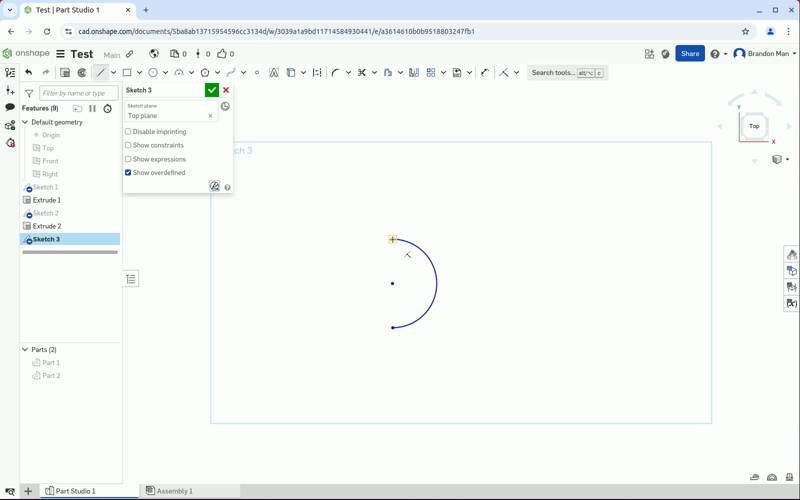
key_down(shift)
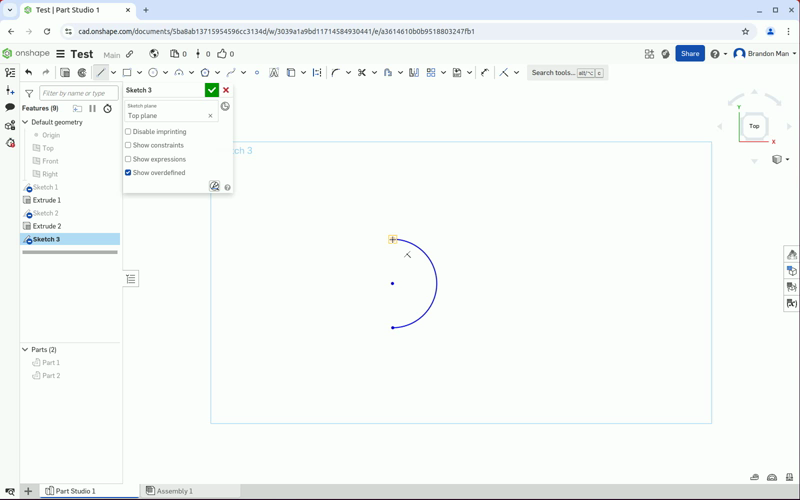
mouse_move(422, 239)
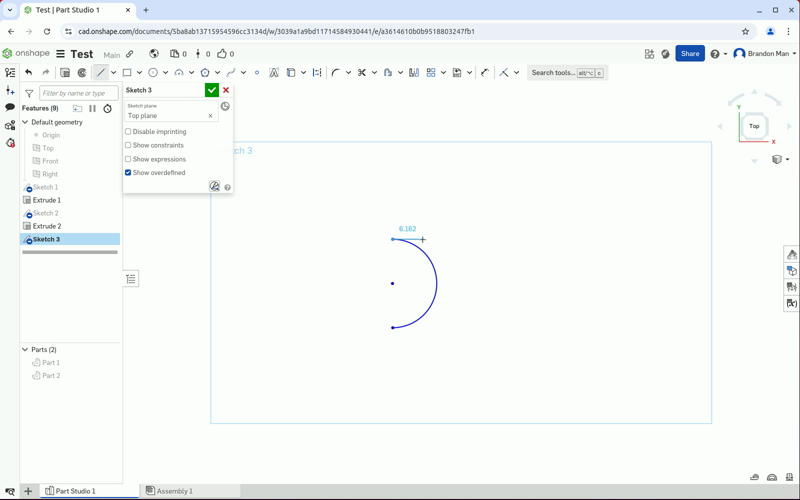
mouse_move(392, 261)
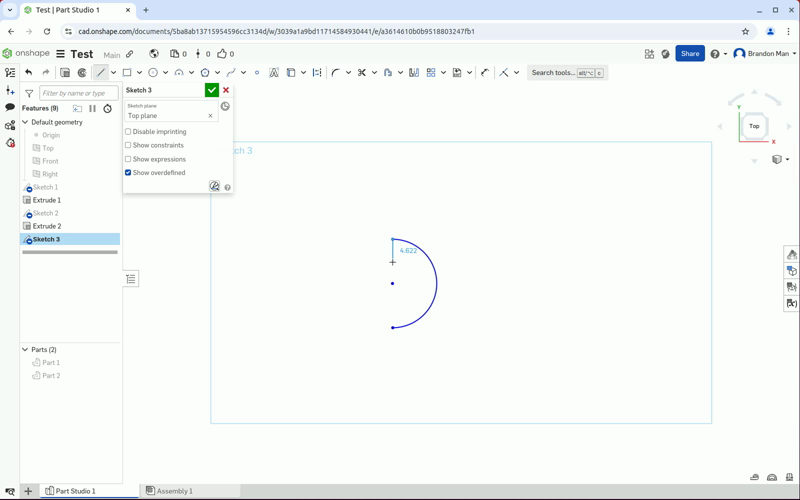
click(392, 261)
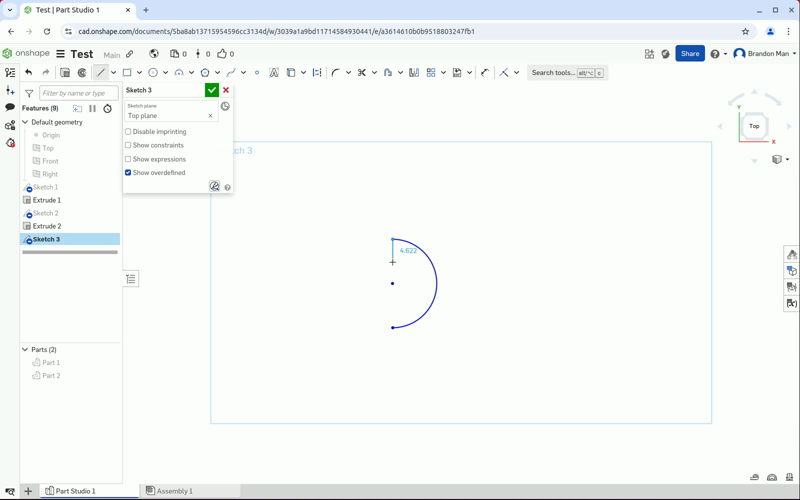
key_up(shift)
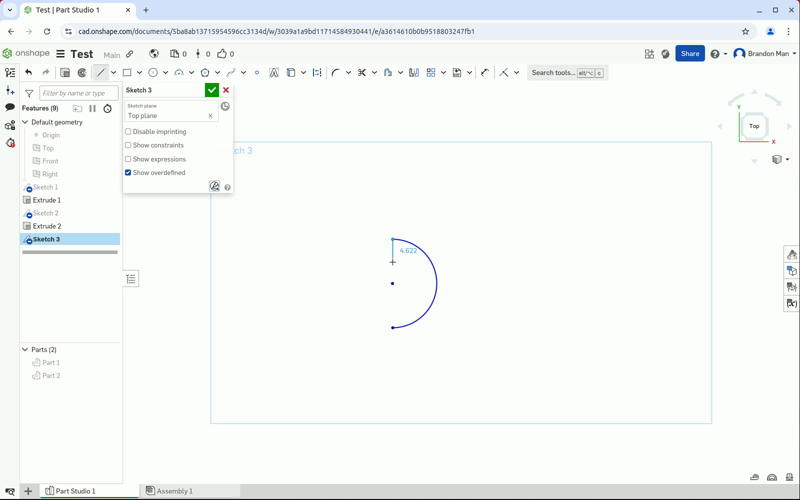
key(esc)
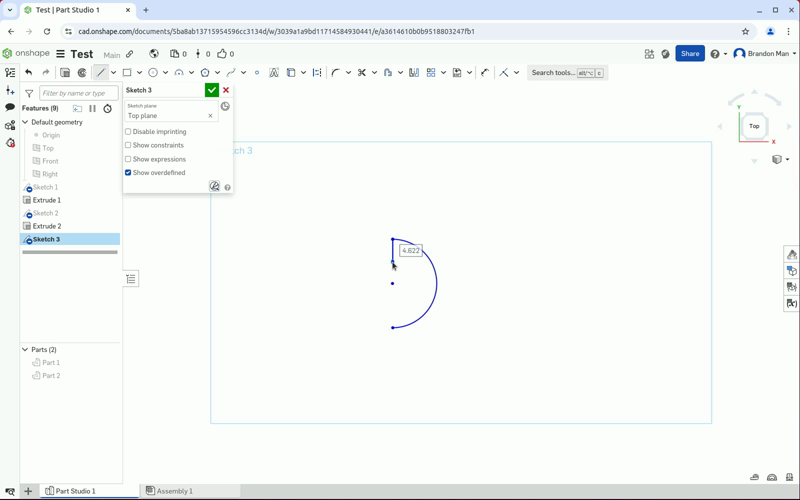
key(a)
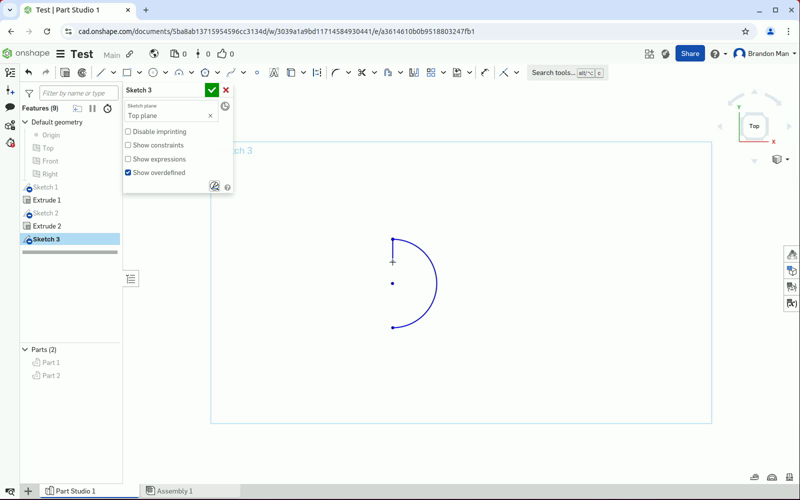
mouse_move(392, 261)
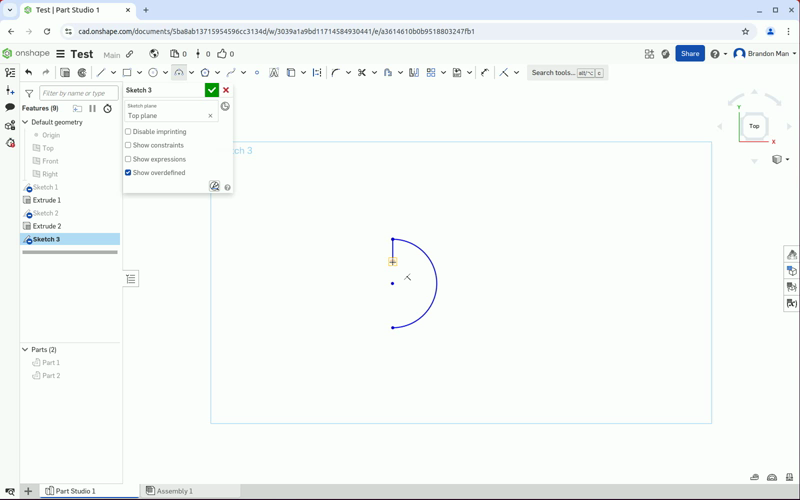
click(392, 261)
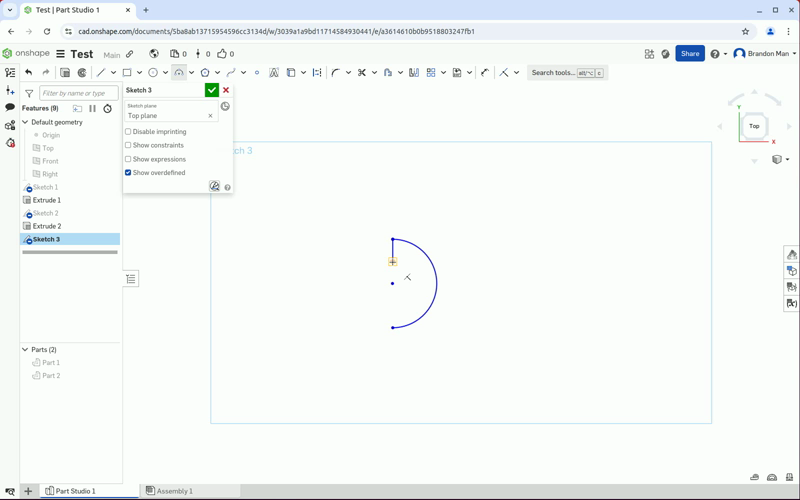
key_down(shift)
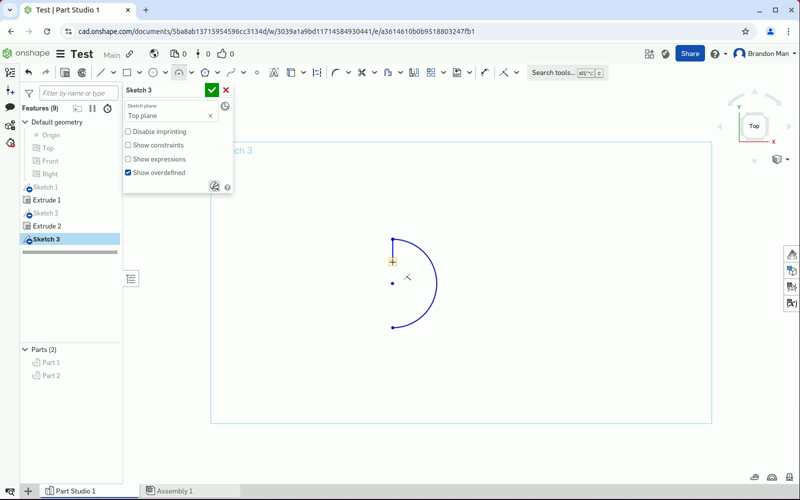
mouse_move(392, 305)
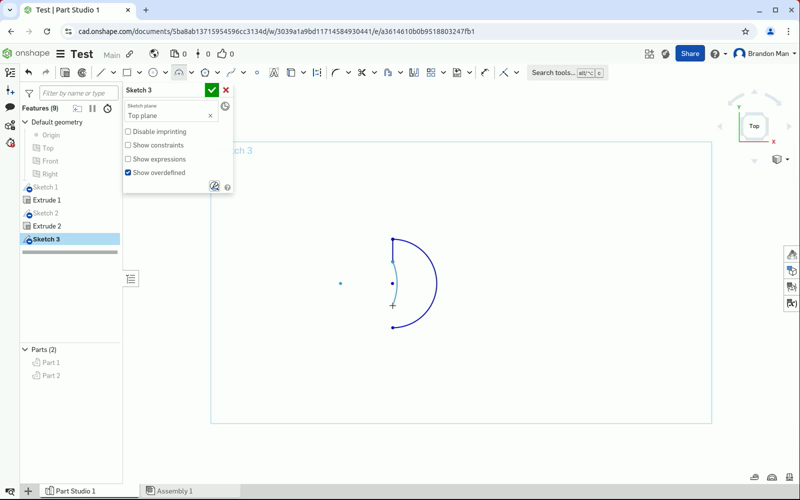
click(392, 305)
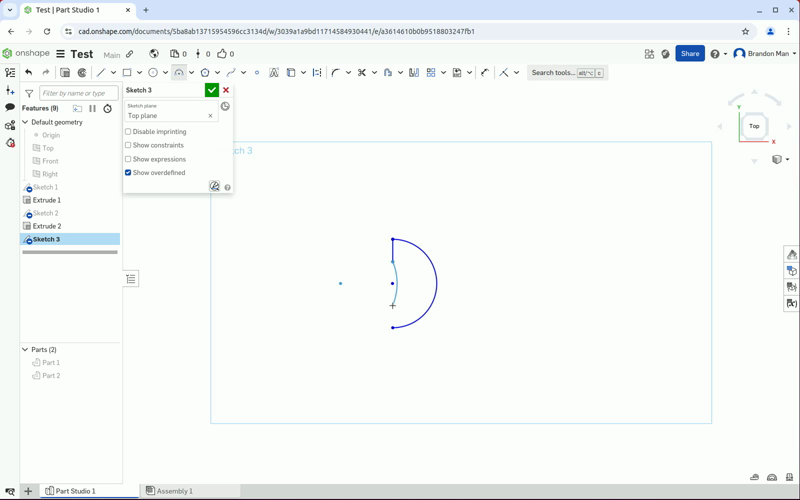
mouse_move(414, 283)
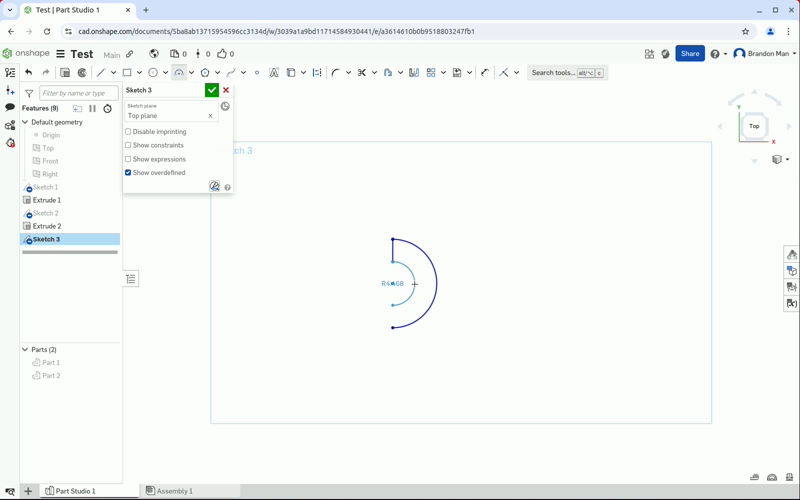
click(414, 283)
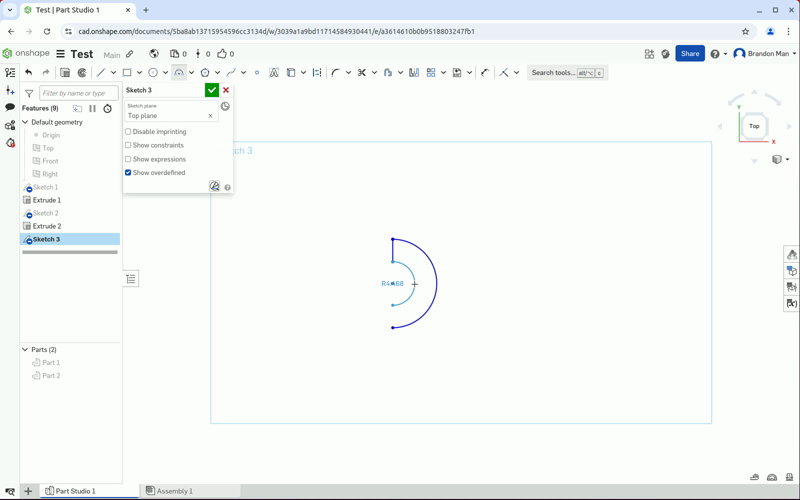
key_up(shift)
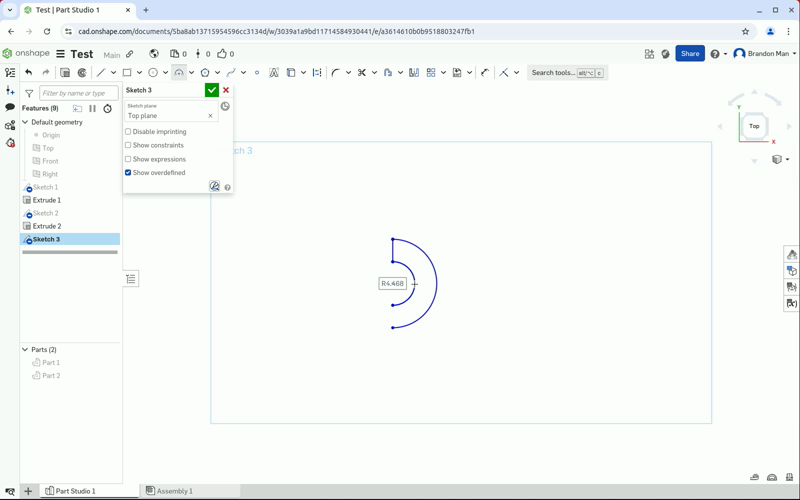
key(esc)
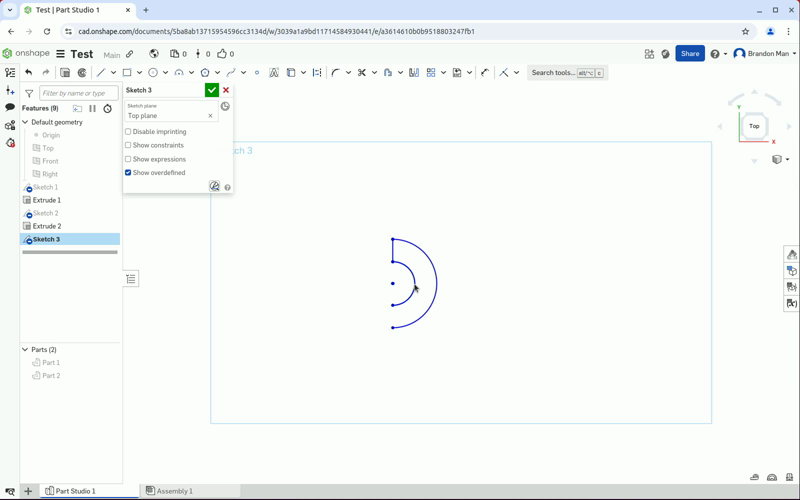
key(l)
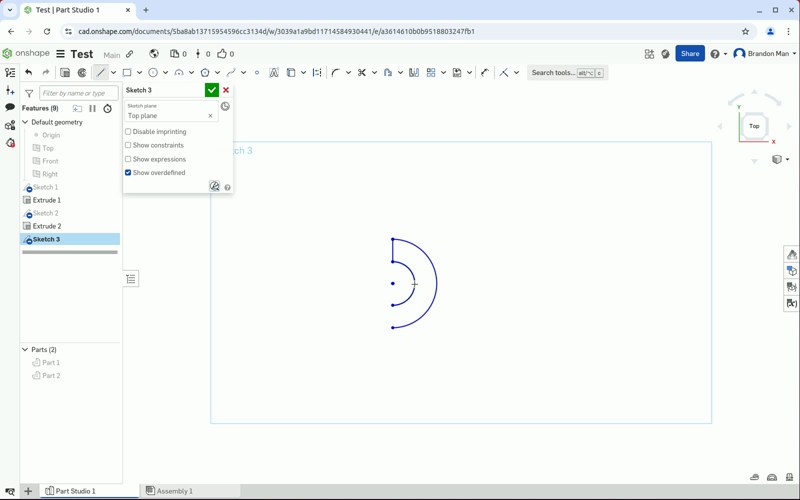
mouse_move(392, 305)
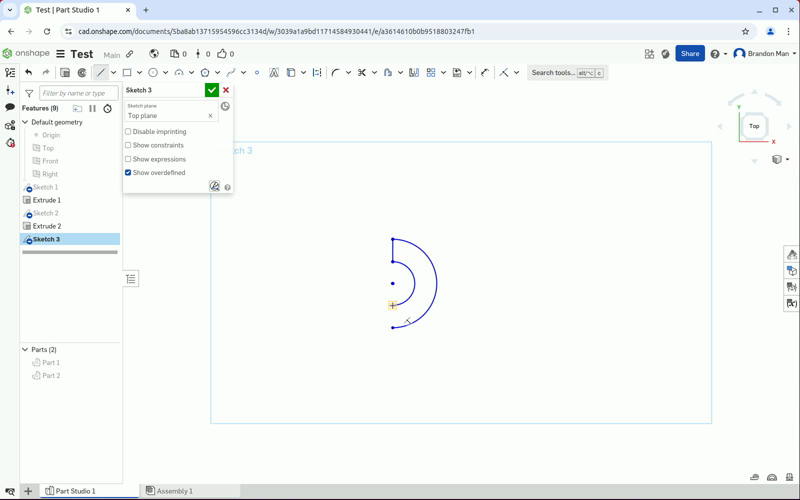
click(392, 305)
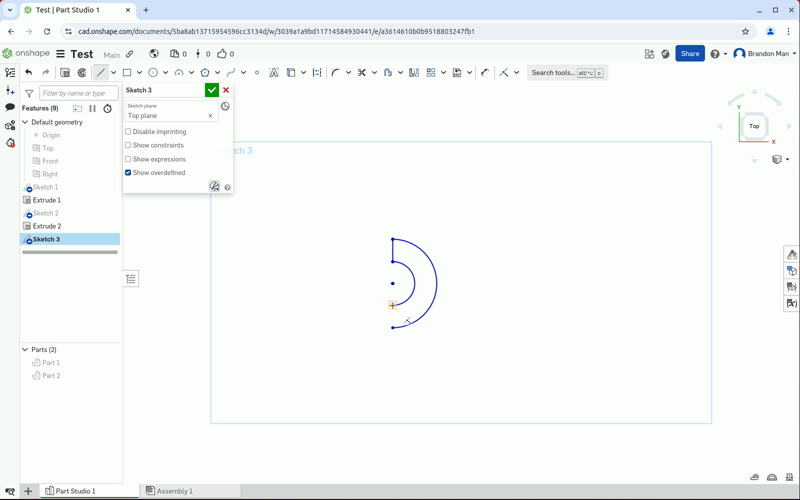
mouse_move(422, 305)
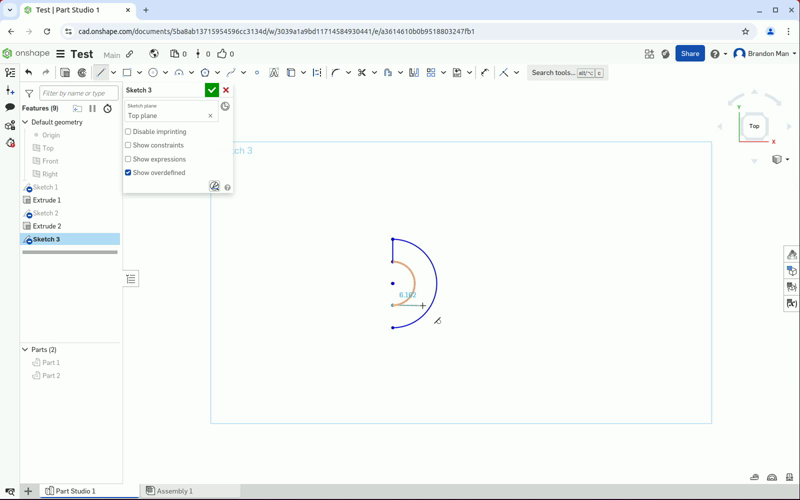
key_down(shift)
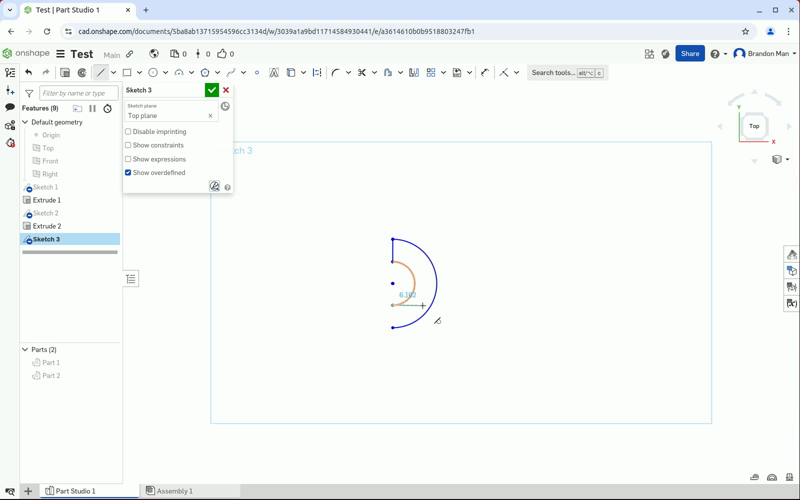
mouse_move(392, 327)
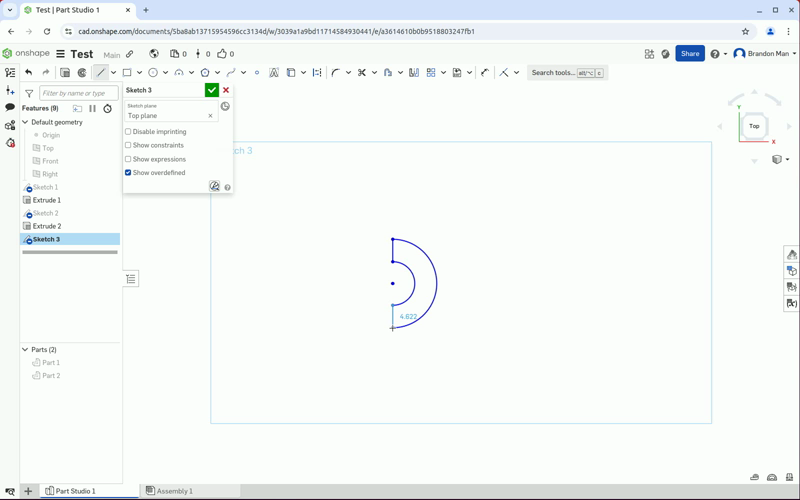
key_up(shift)
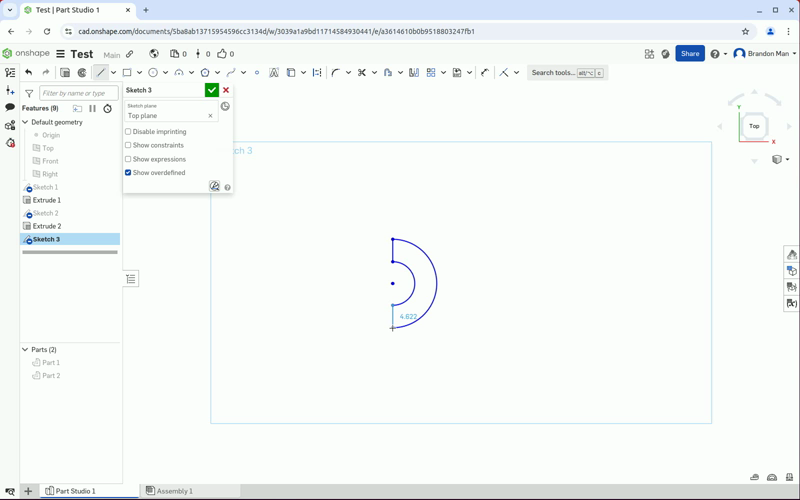
click(392, 327)
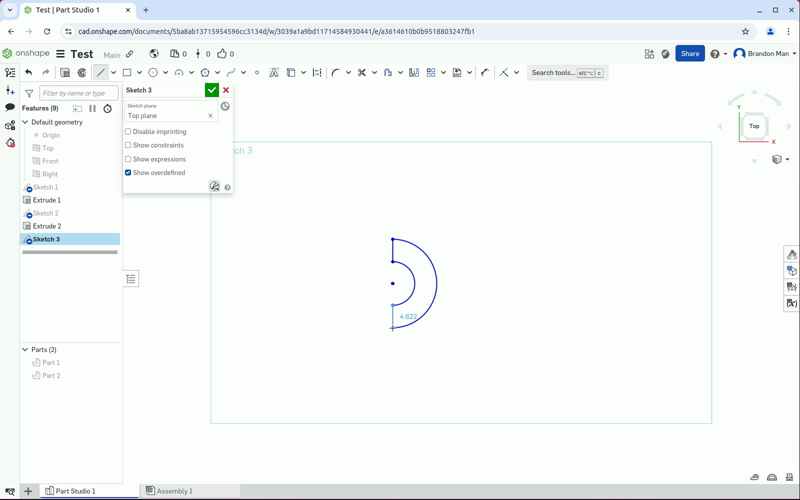
key(esc)
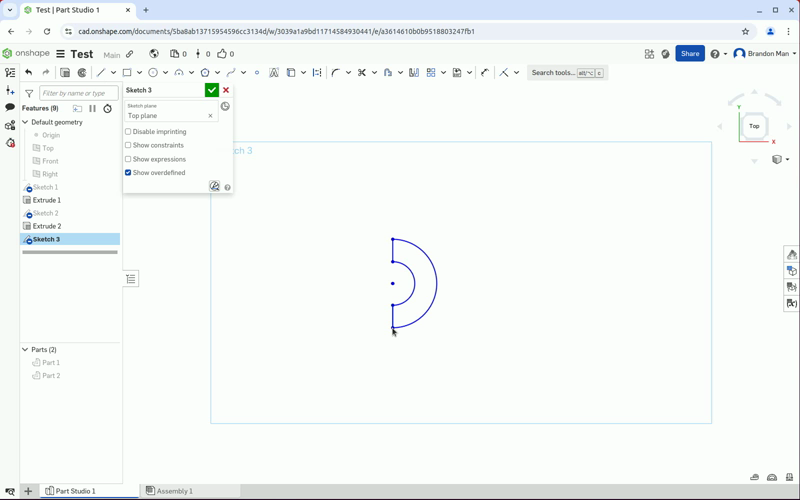
mouse_move(403, 277)
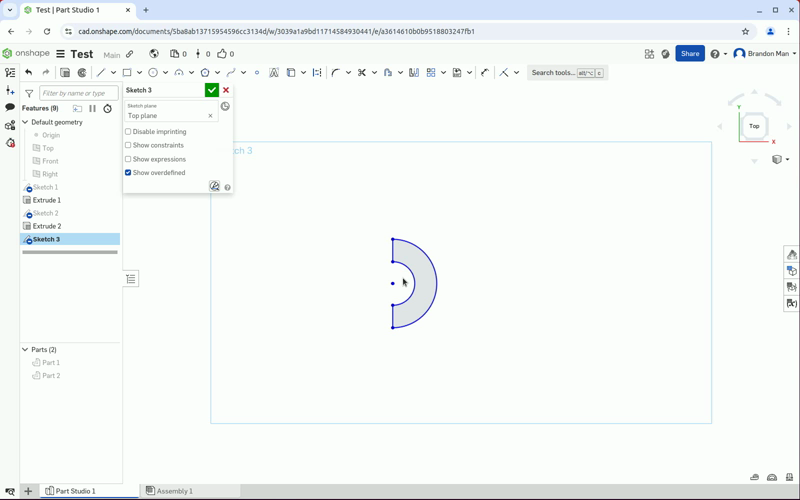
scroll(6)
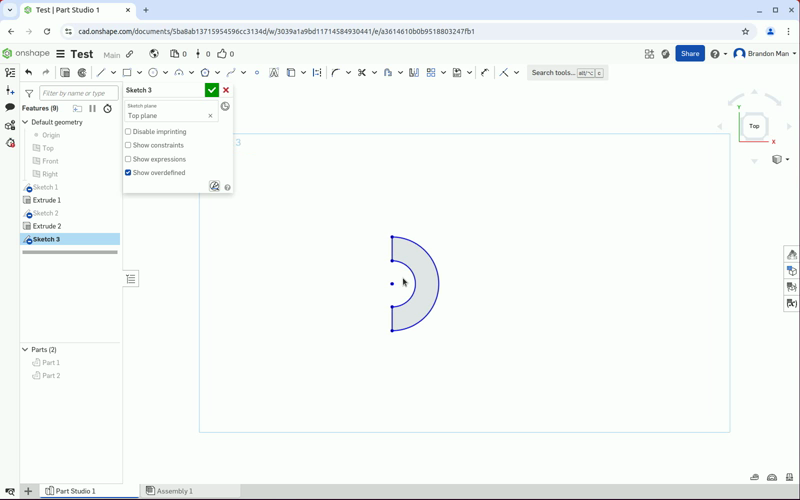
scroll(6)
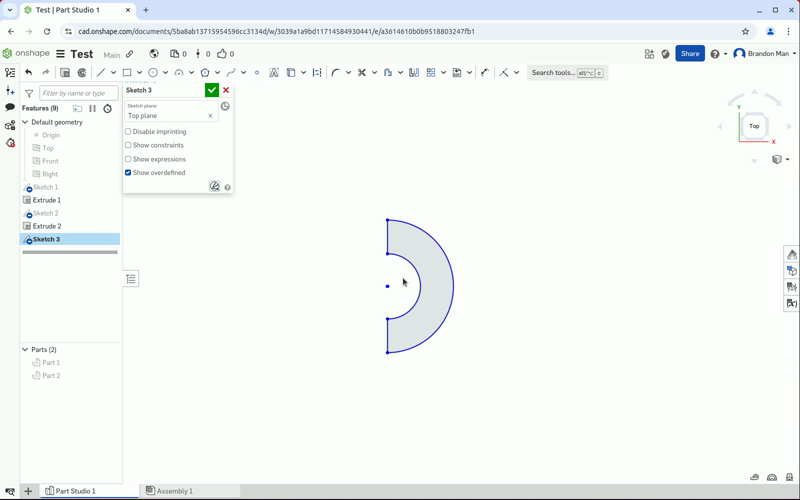
scroll(6)
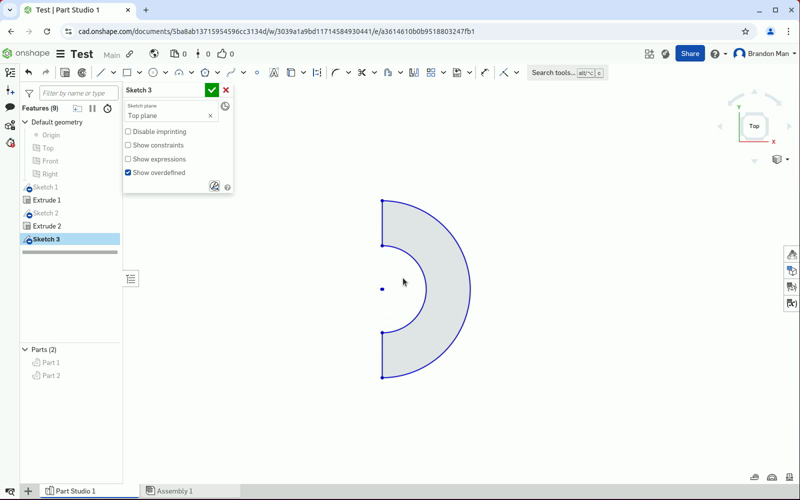
scroll(6)
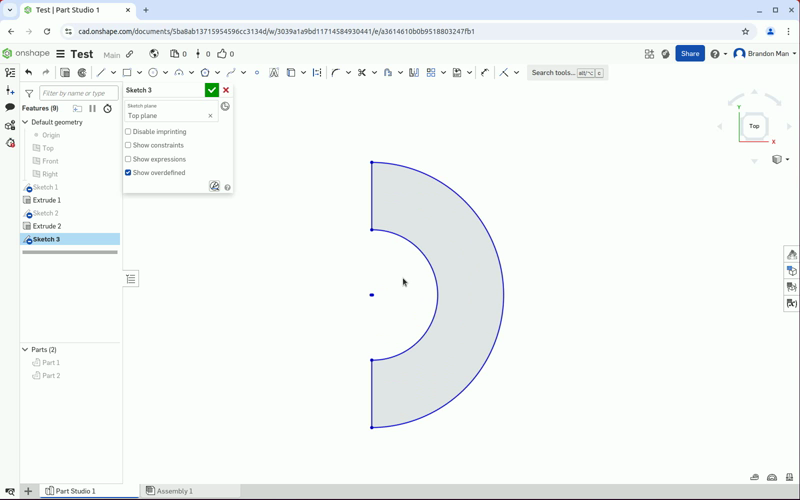
scroll(6)
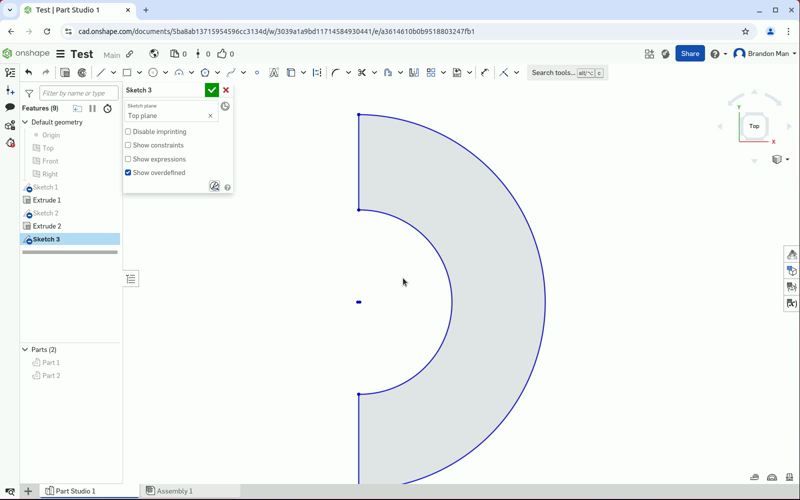
scroll(6)
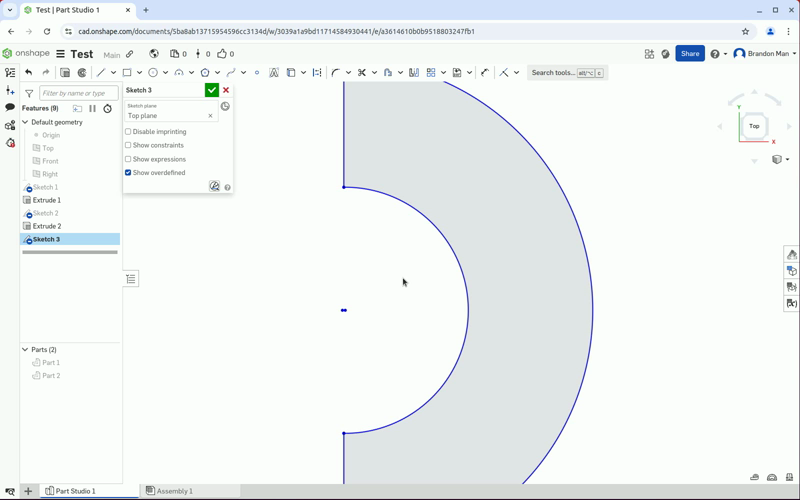
scroll(6)
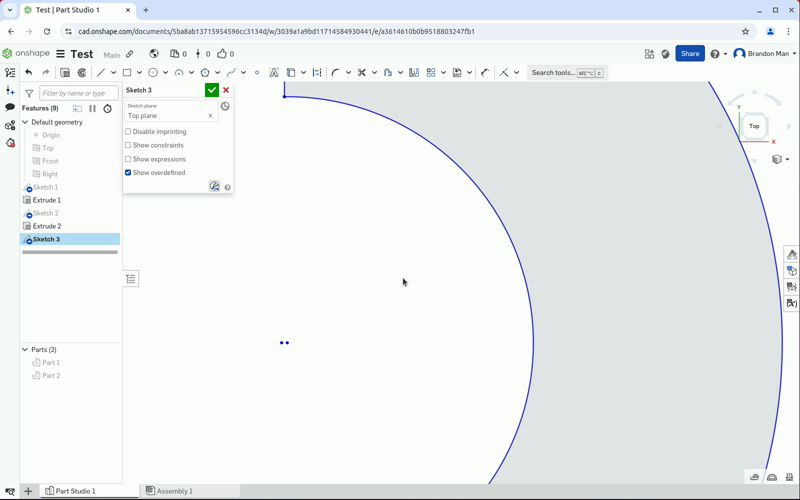
click(403, 277)
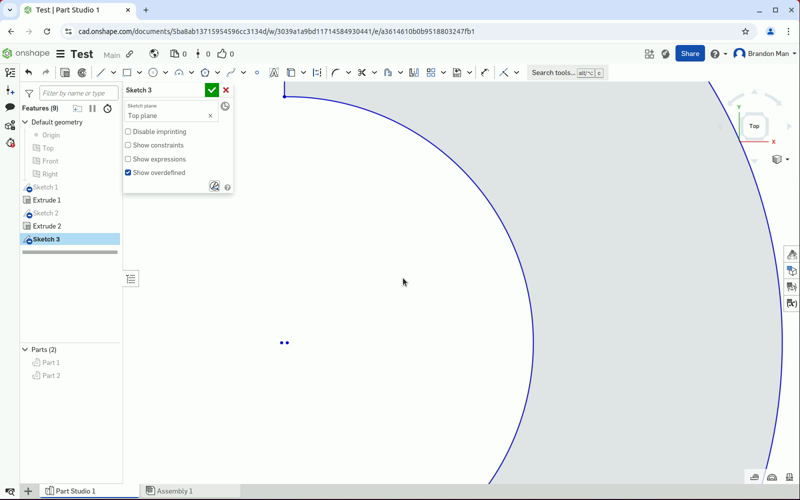
scroll(-6)
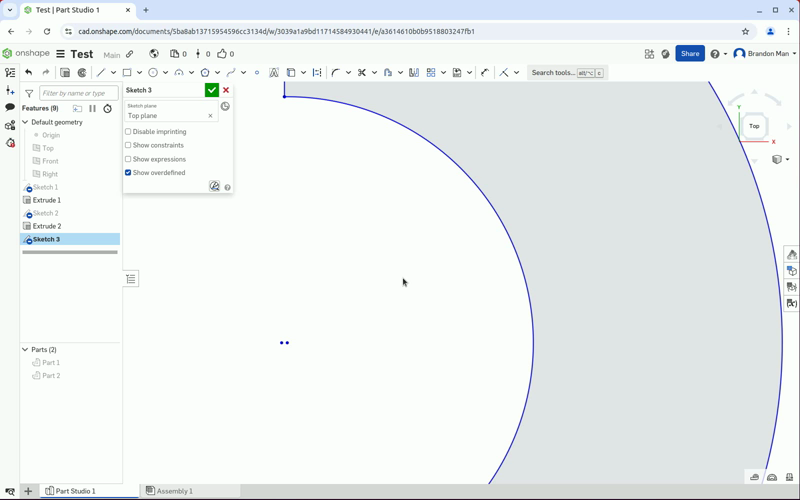
scroll(-6)
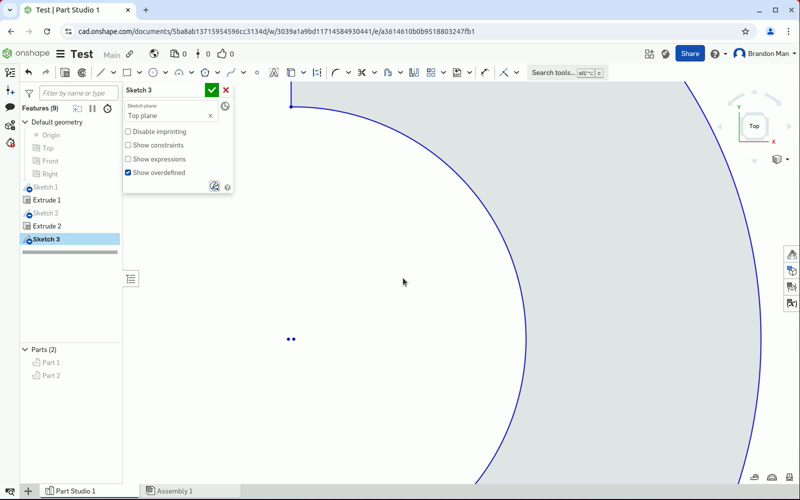
scroll(-6)
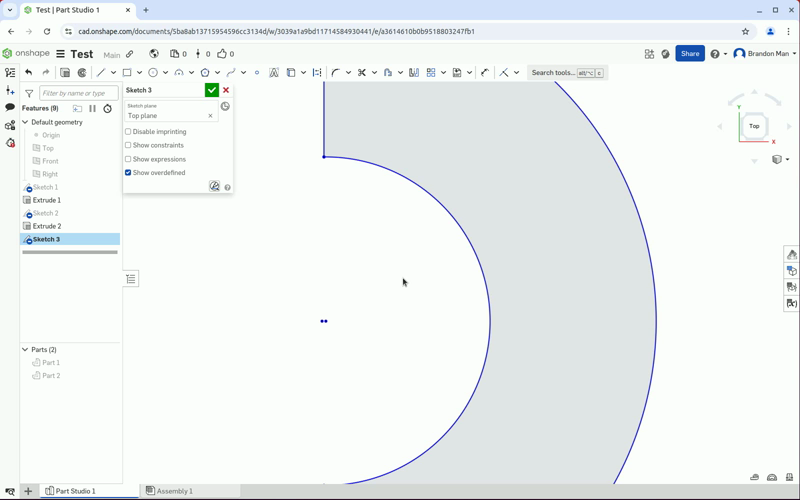
scroll(-6)
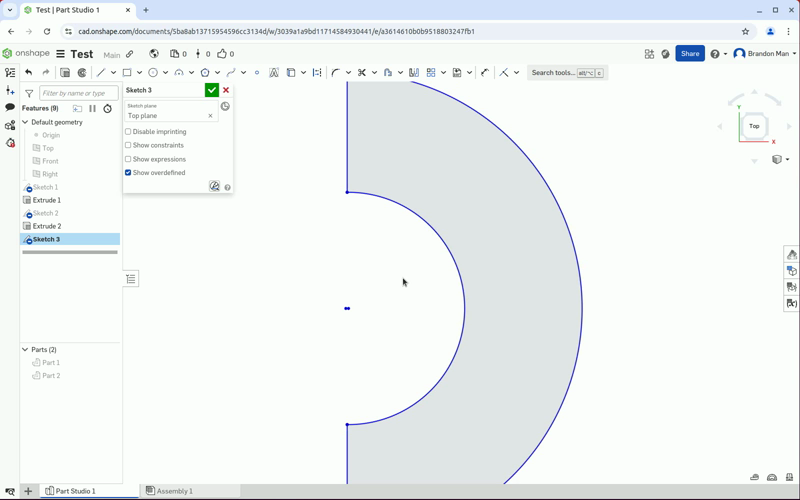
scroll(-6)
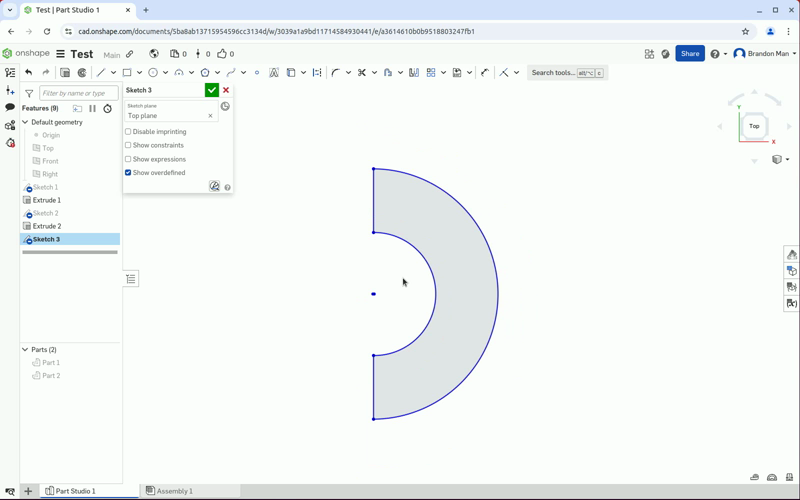
scroll(-6)
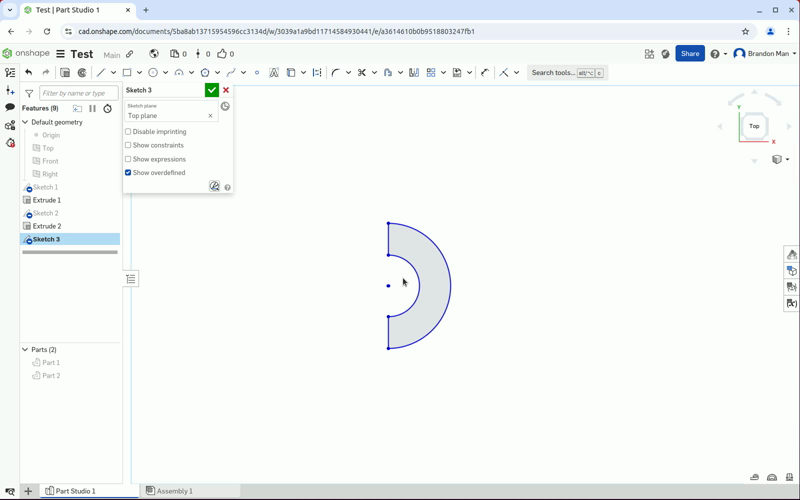
scroll(-6)
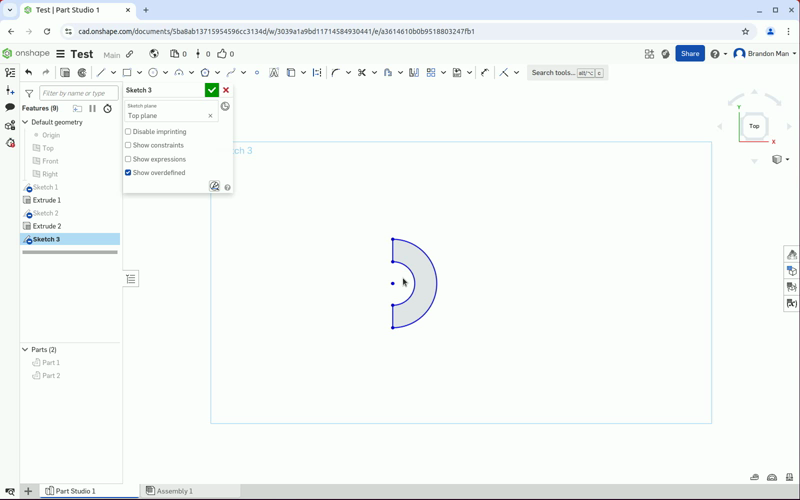
mouse_move(73, 352)
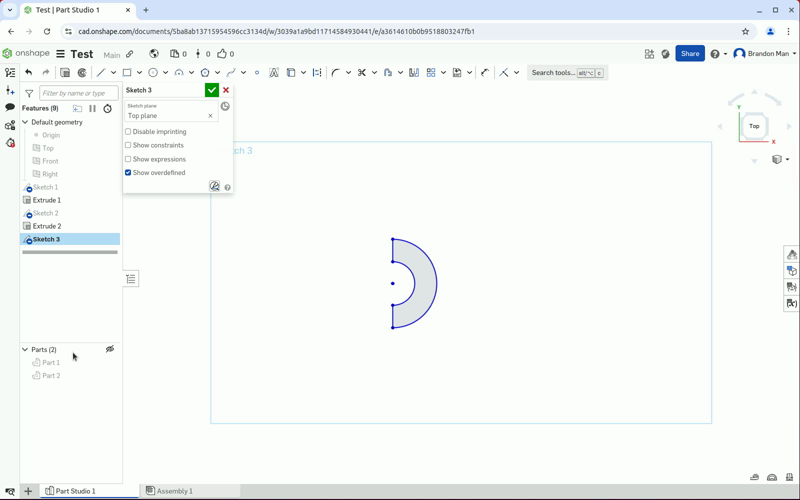
key(shift+y)
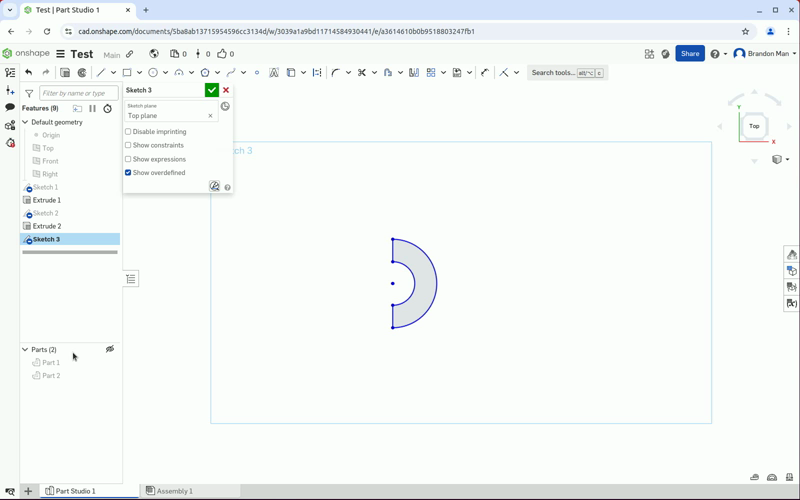
key(shift+e)
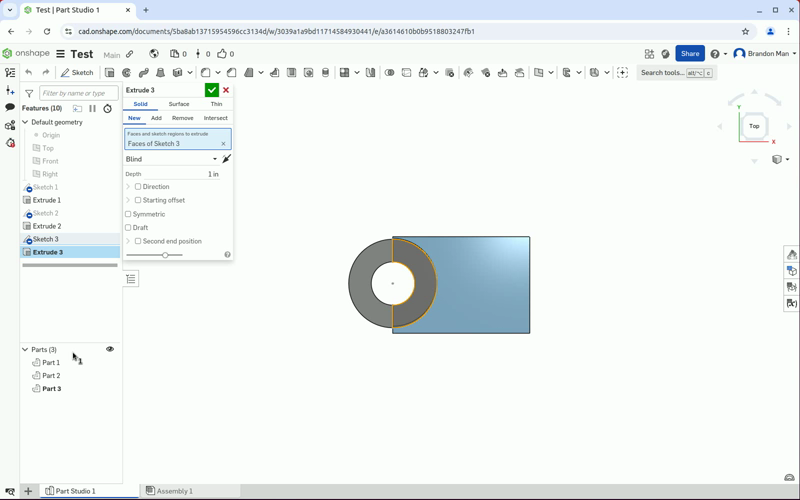
mouse_move(143, 106)
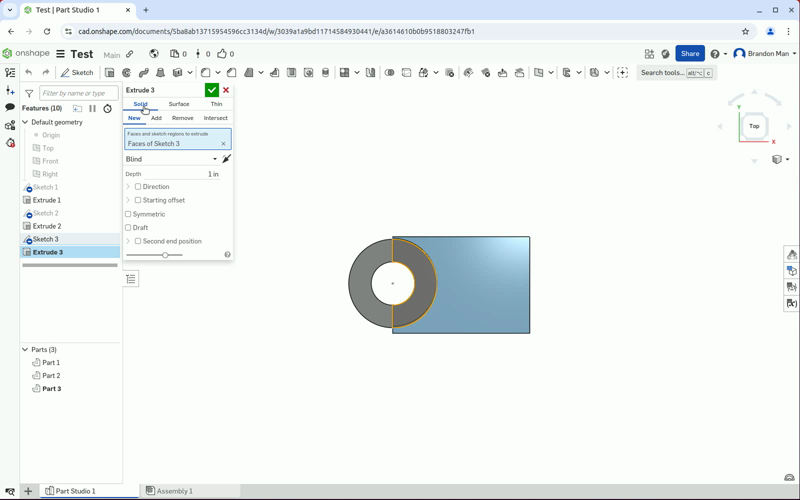
click(143, 106)
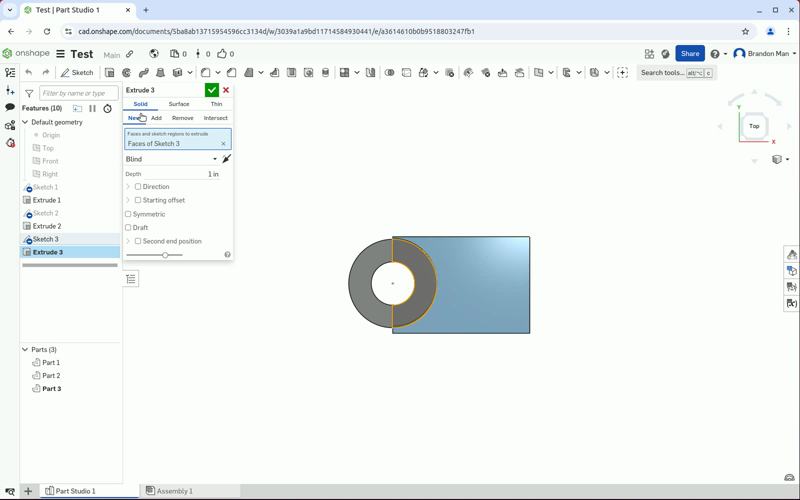
mouse_move(137, 120)
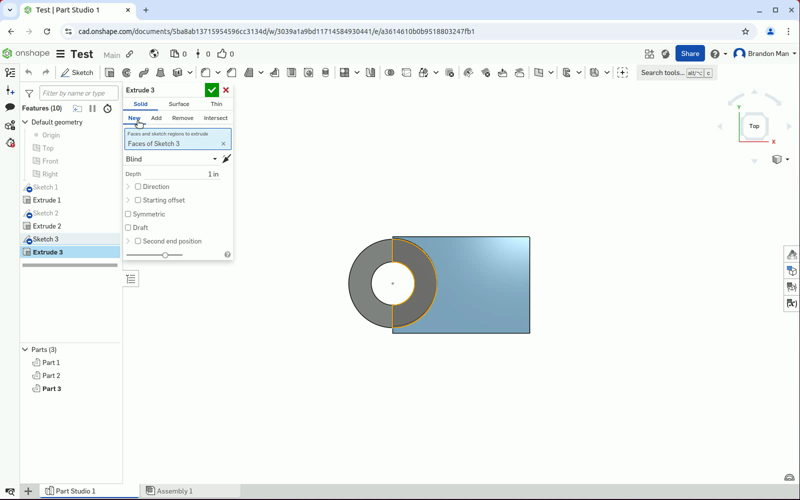
click(137, 120)
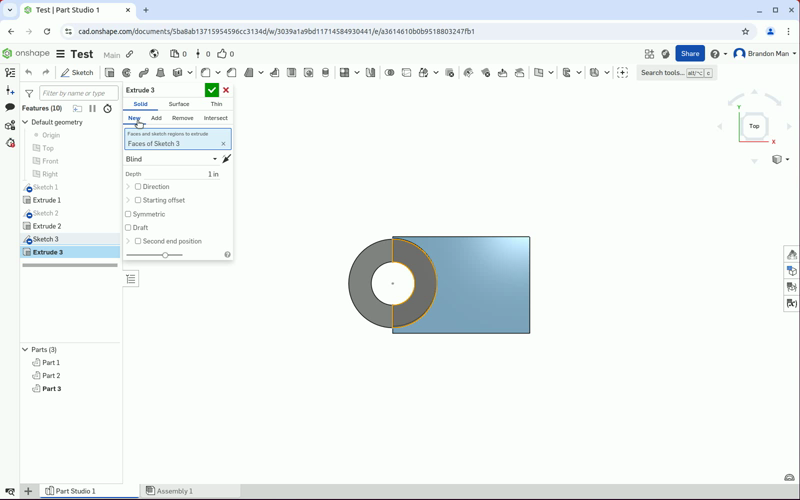
key(tab, 4)
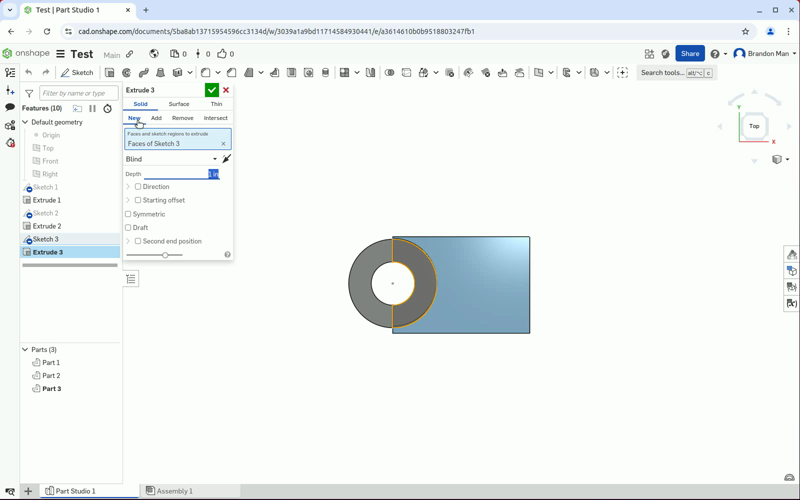
text(4.092)
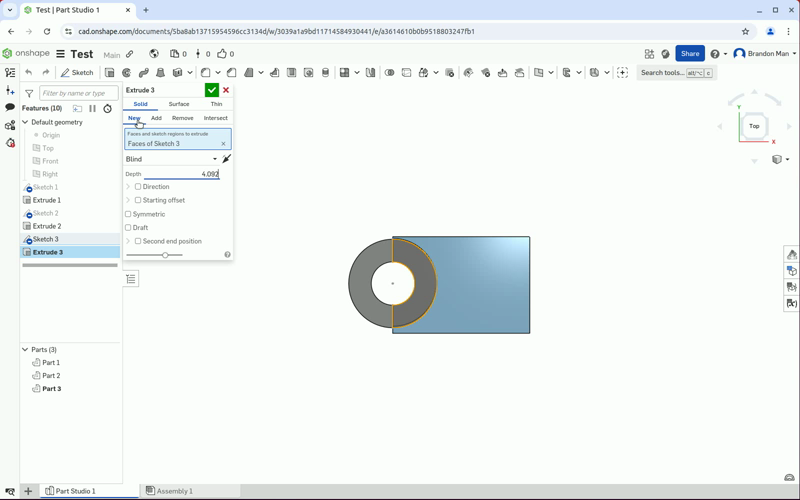
key(enter)
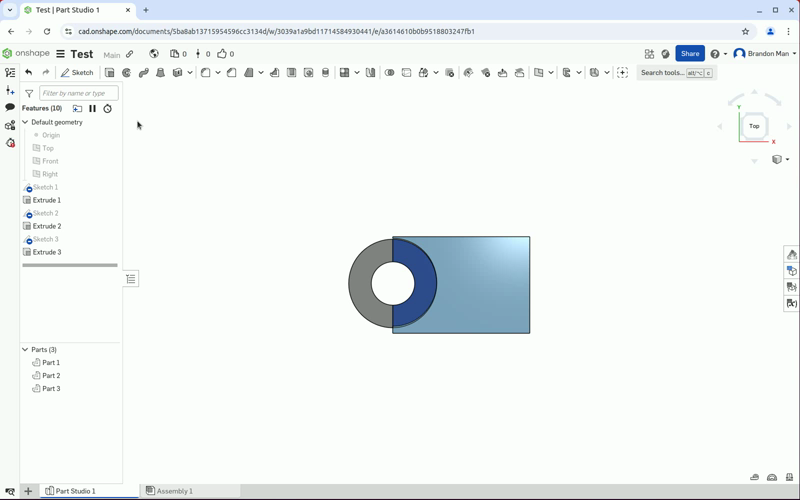
key(shift+h)
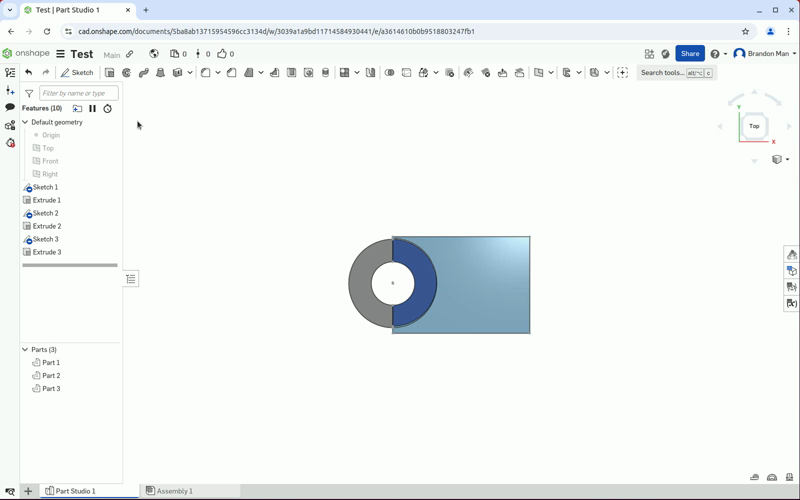
key(shift+h)
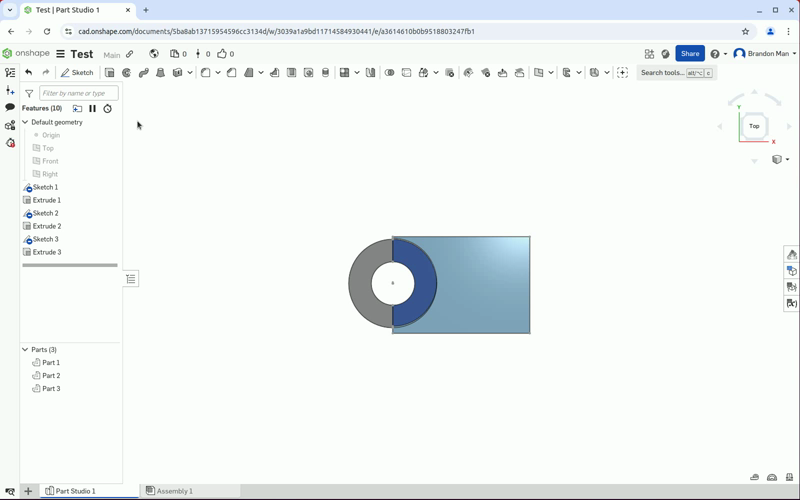
key(shift+7)
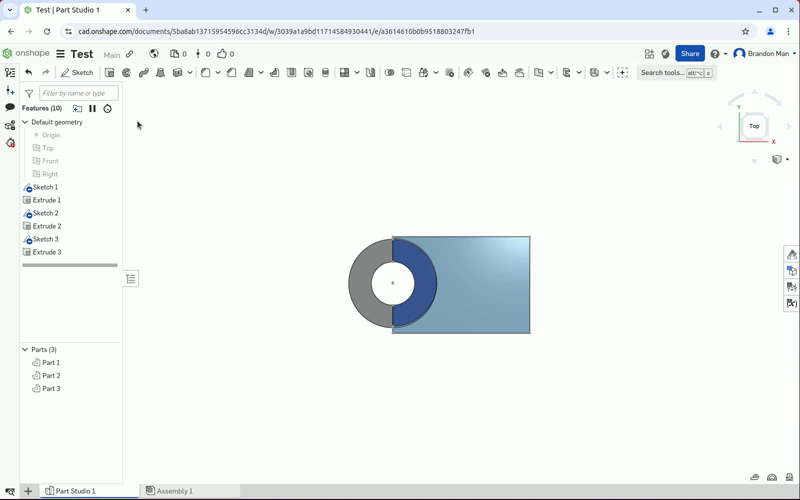
key(up, 3)
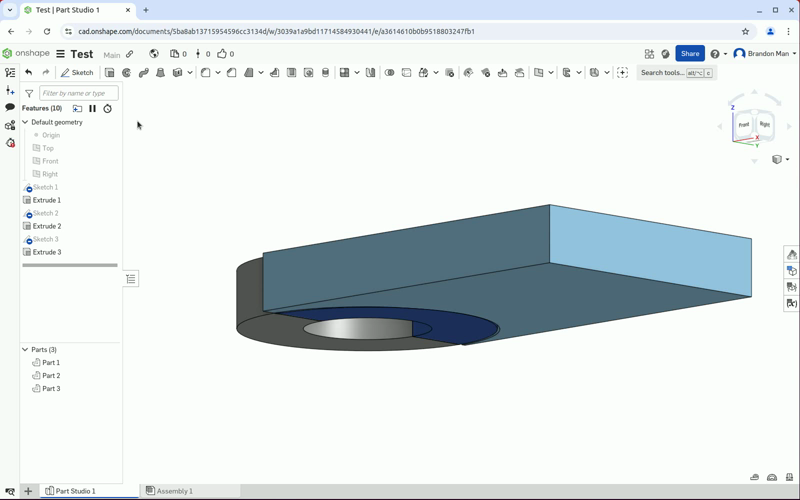
key(left, 3)
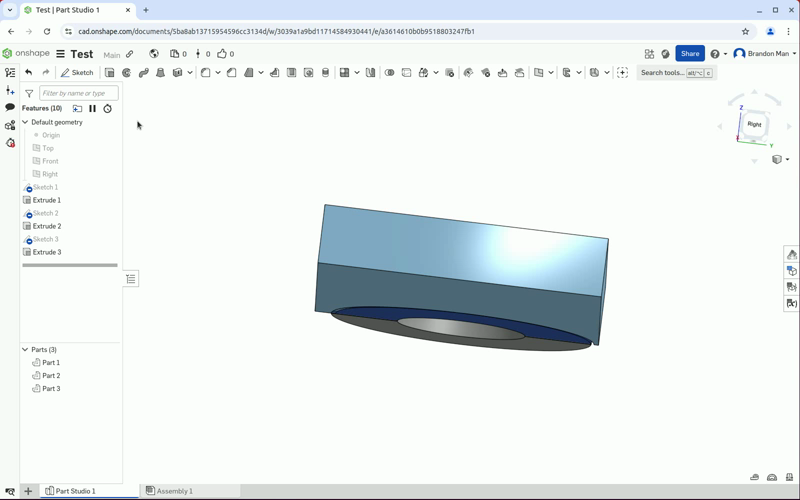
key(right, 3)
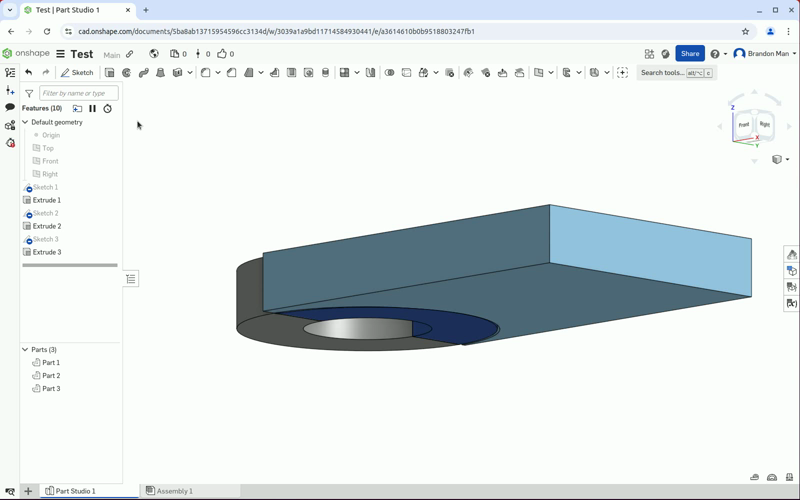
key(down, 3)
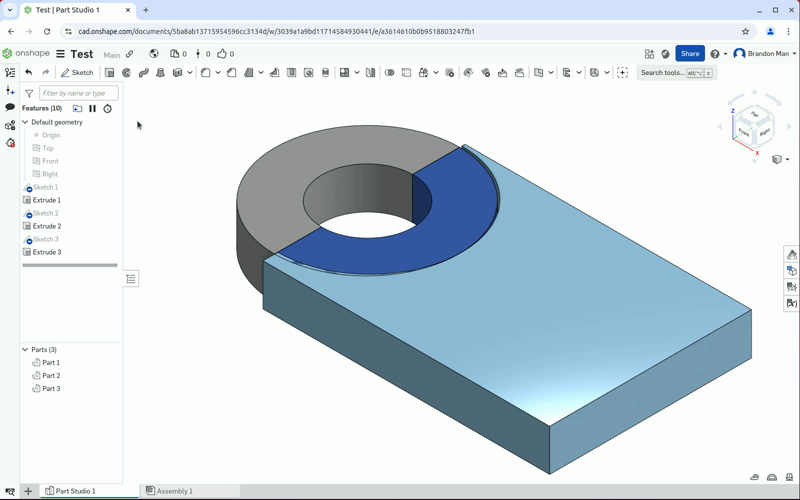
mouse_move(73, 189)
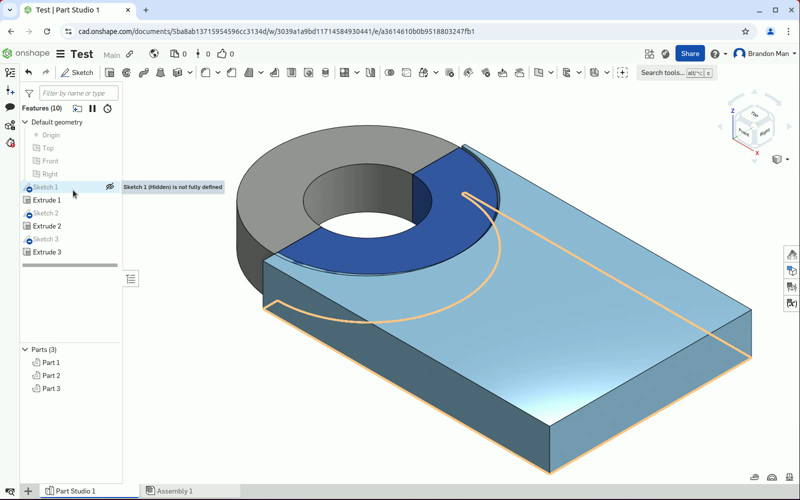
click(73, 189)